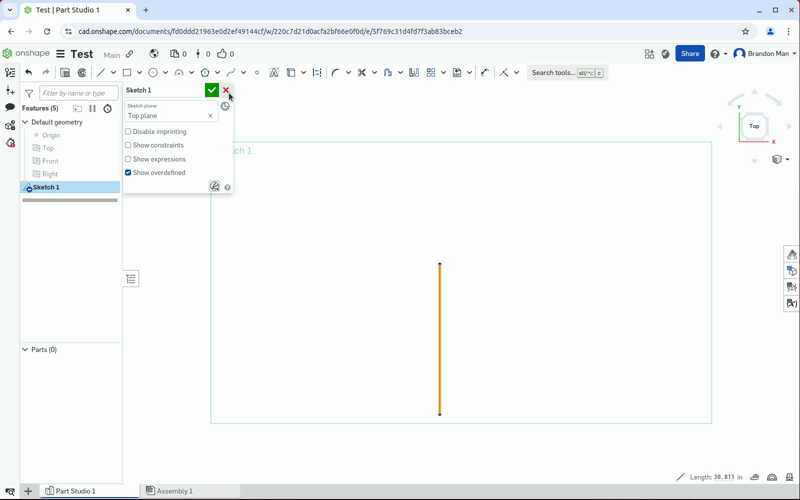
key(shift+h)
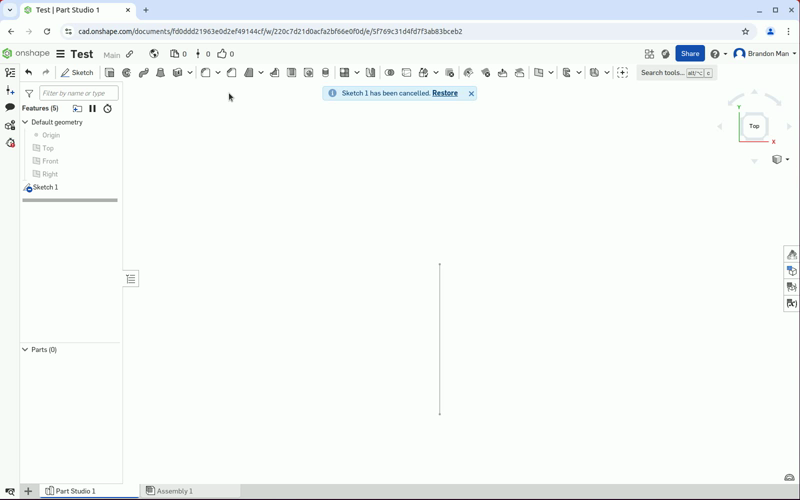
mouse_move(73, 352)
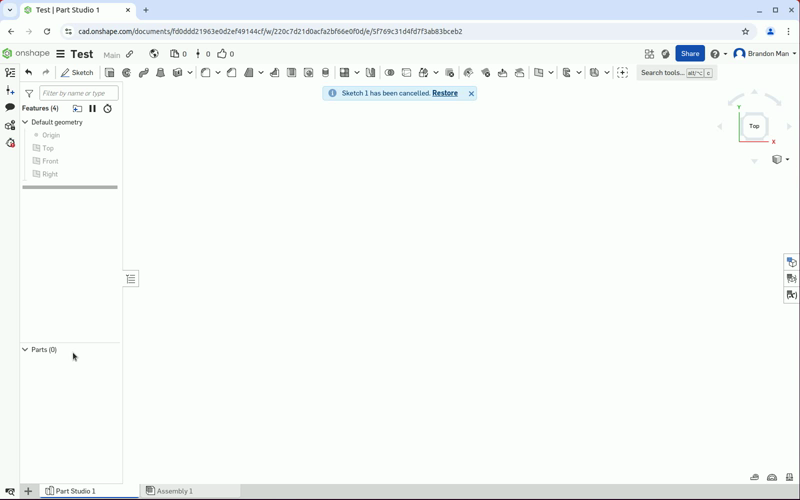
key(y)
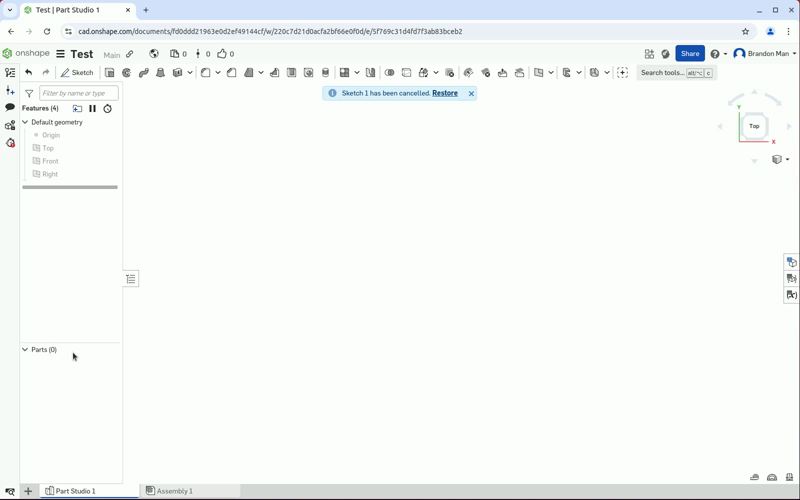
key(shift+p)
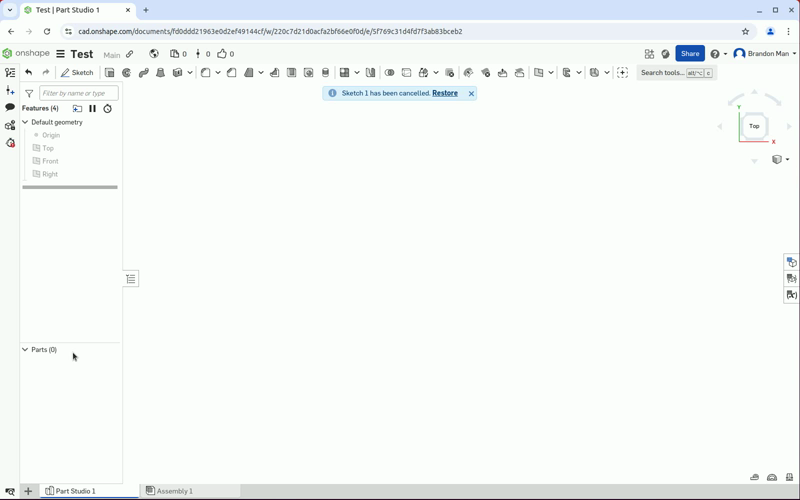
key(space)
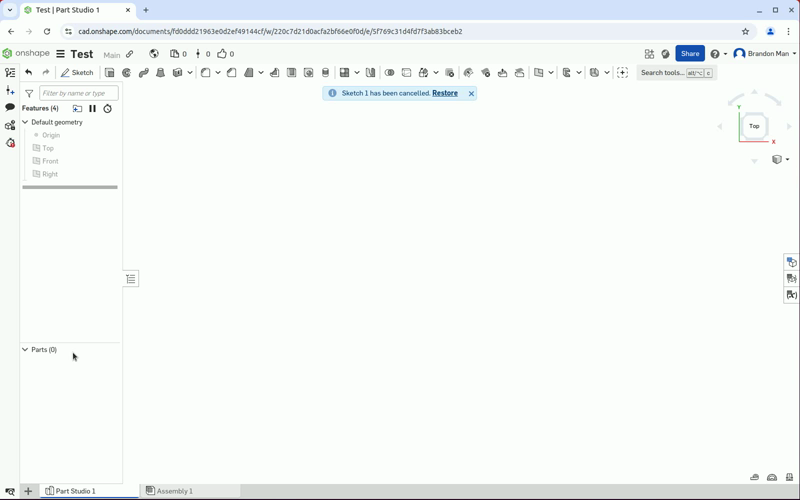
key_down(shift)
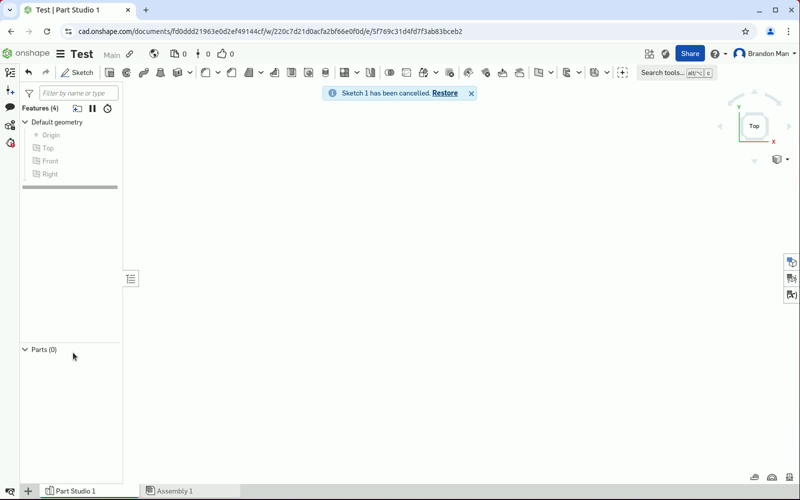
key(up)
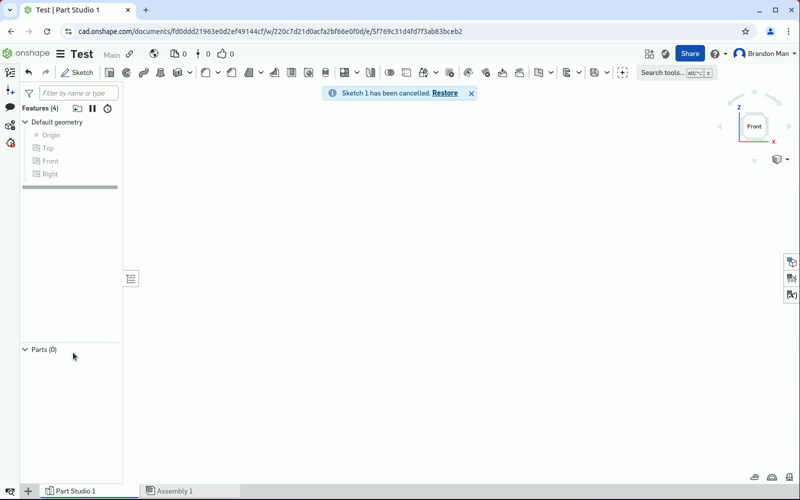
key_up(shift)
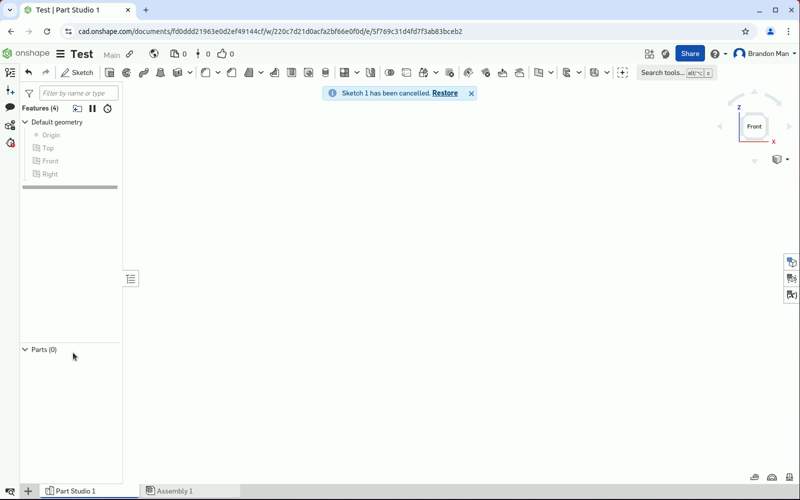
mouse_move(73, 352)
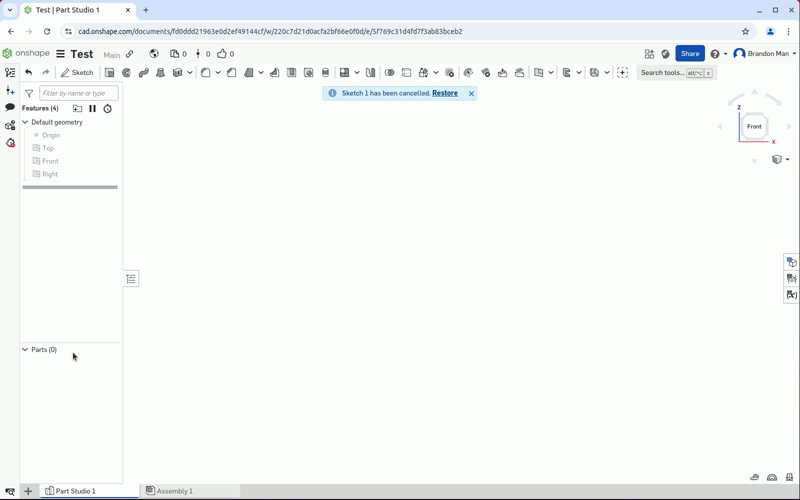
key(shift+y)
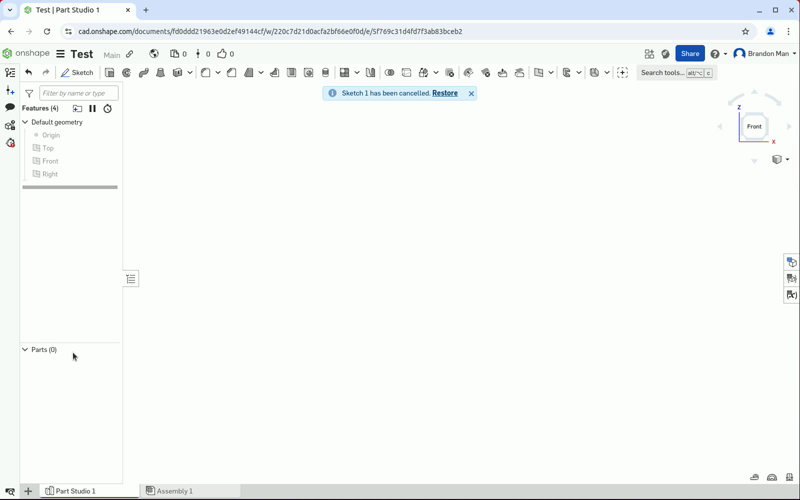
key(shift+s)
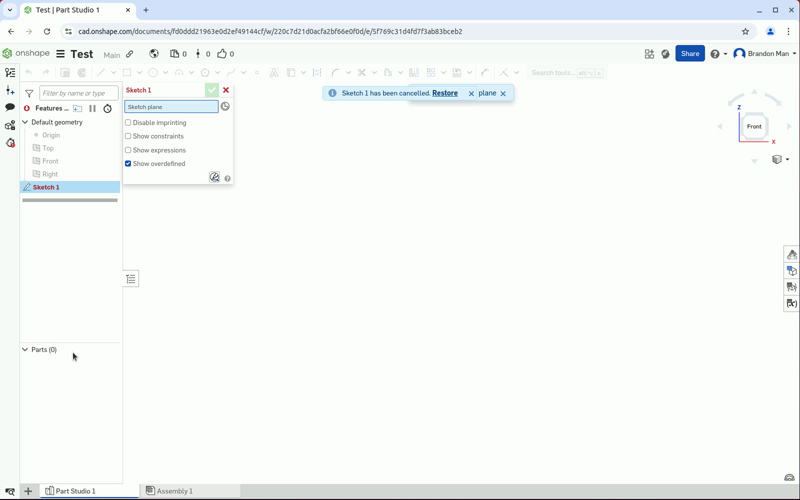
mouse_move(73, 163)
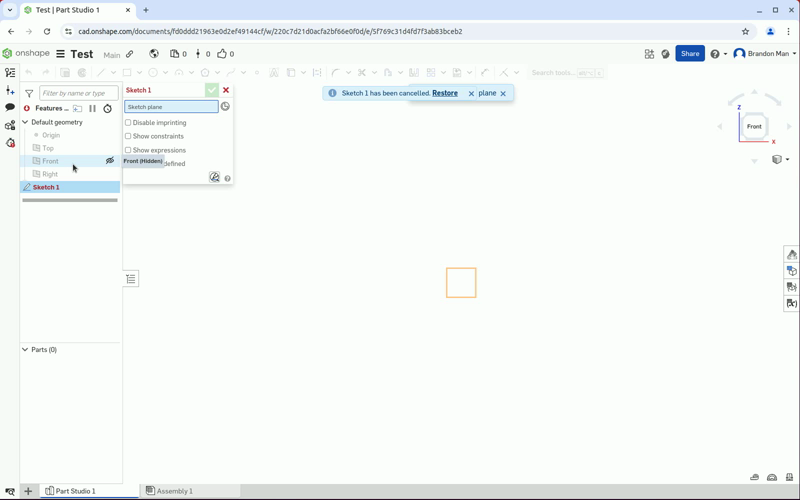
click(73, 163)
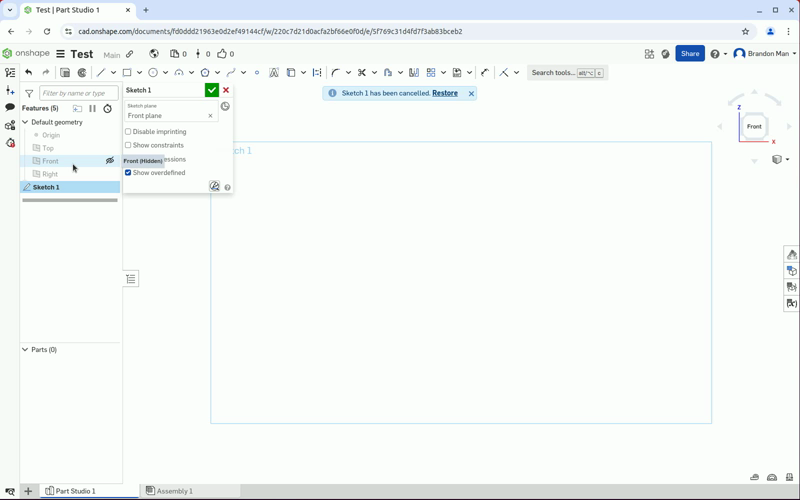
mouse_move(73, 352)
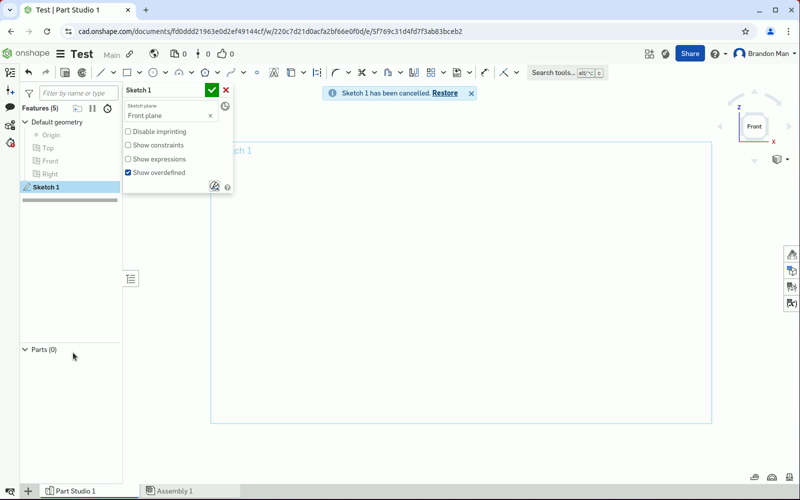
key(y)
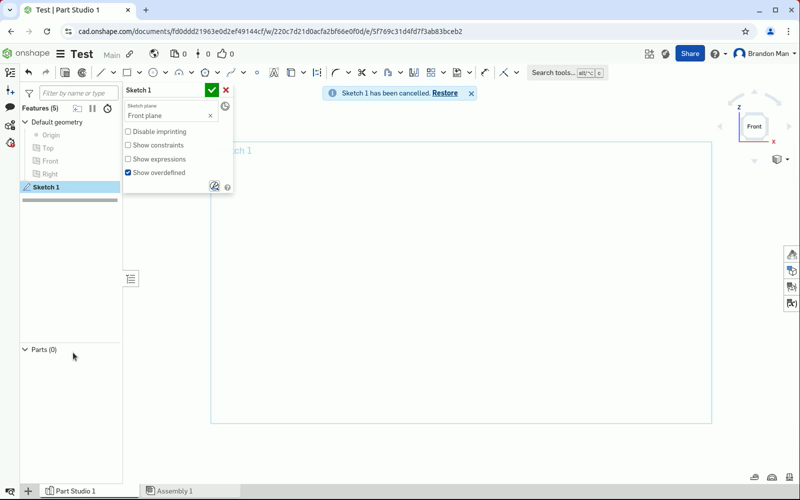
key(l)
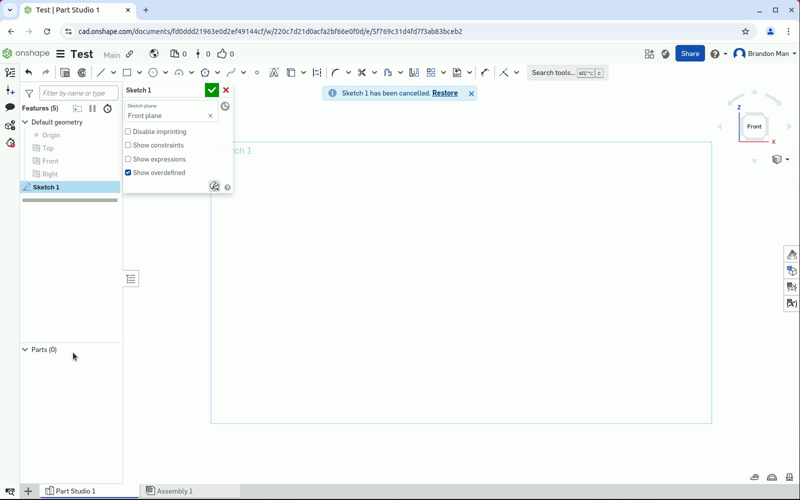
key_down(shift)
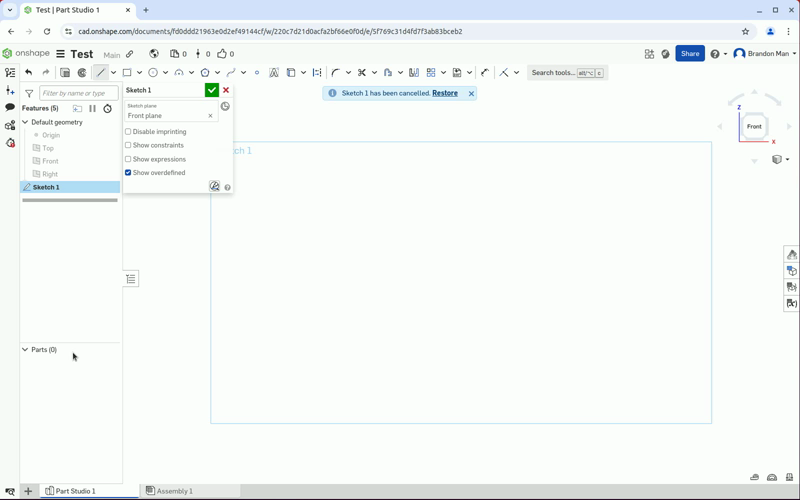
mouse_move(418, 271)
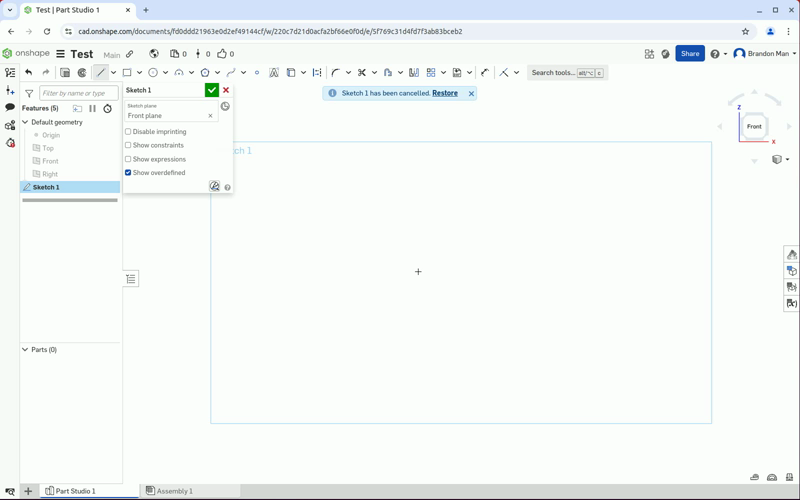
click(418, 271)
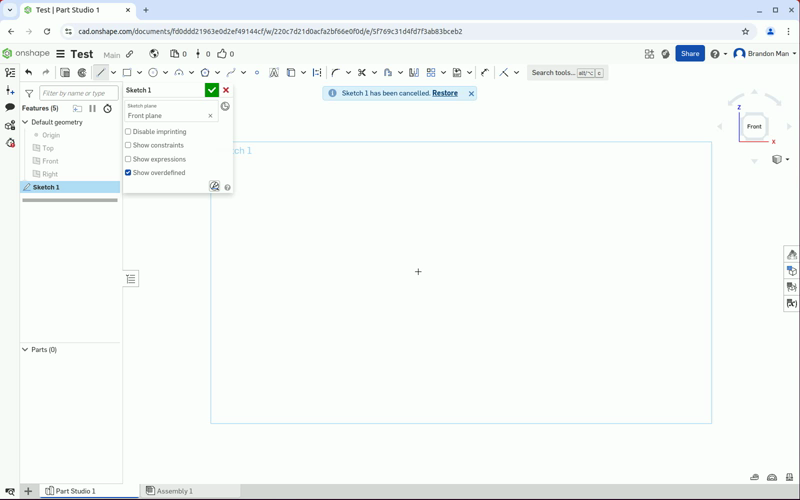
key_up(shift)
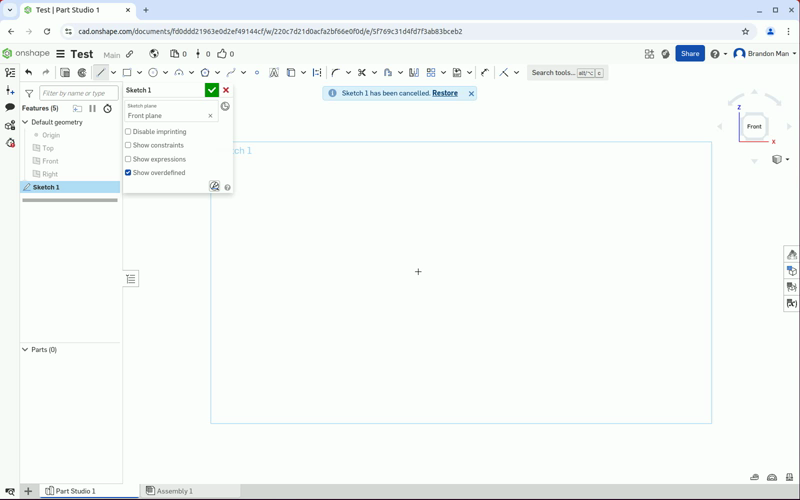
key_down(shift)
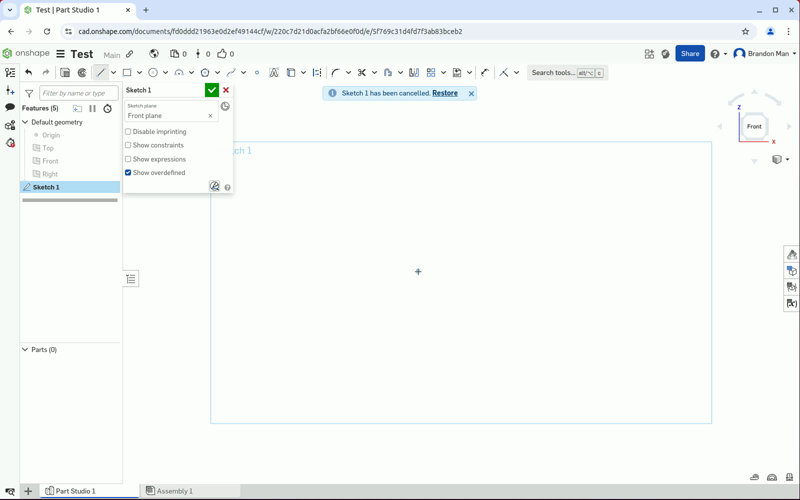
mouse_move(492, 271)
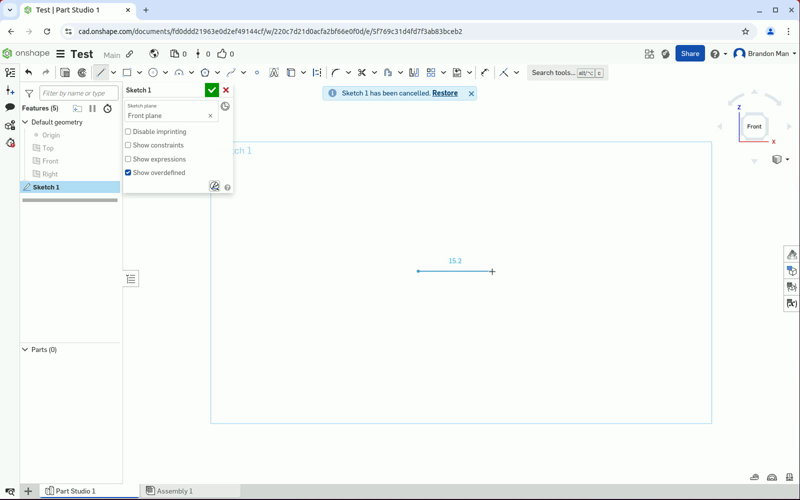
click(492, 271)
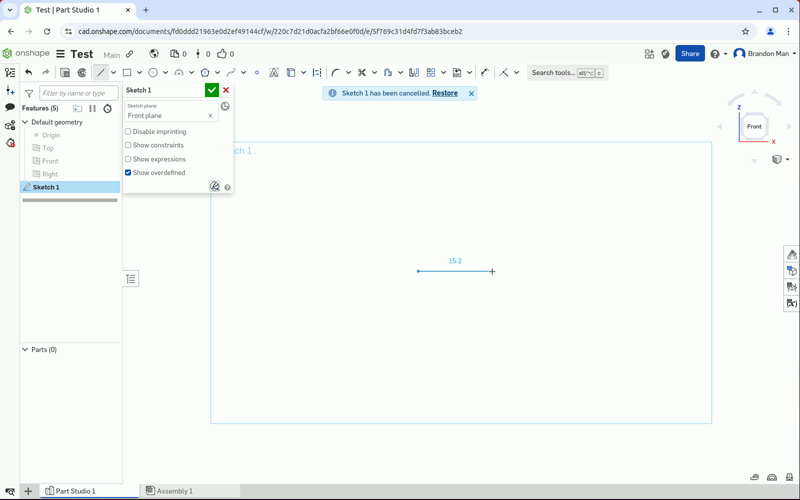
key_up(shift)
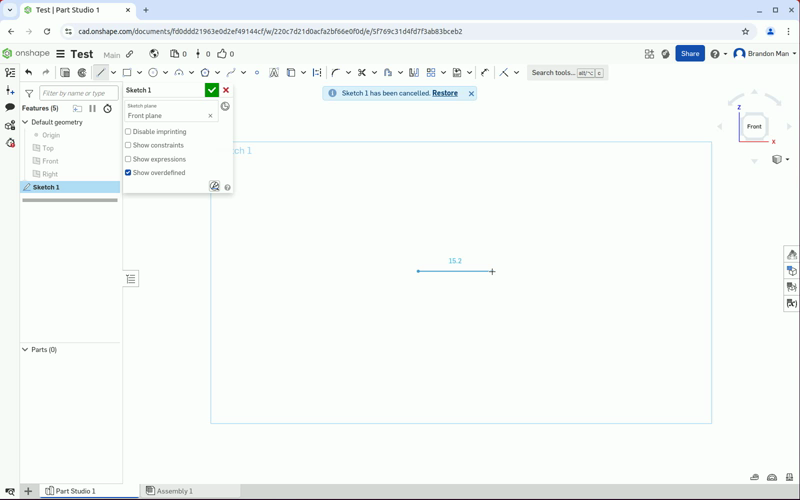
key_down(shift)
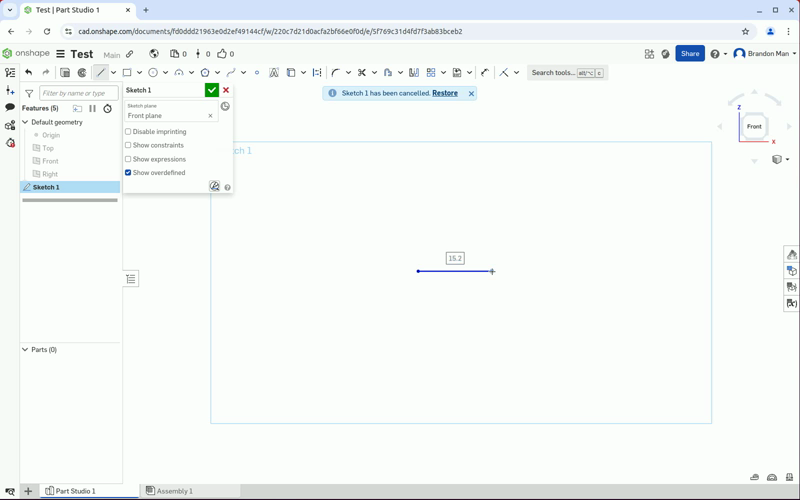
mouse_move(492, 170)
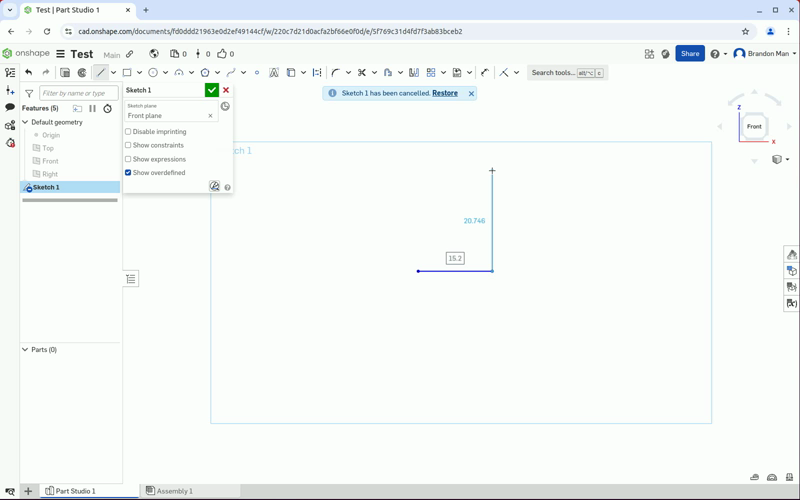
click(492, 170)
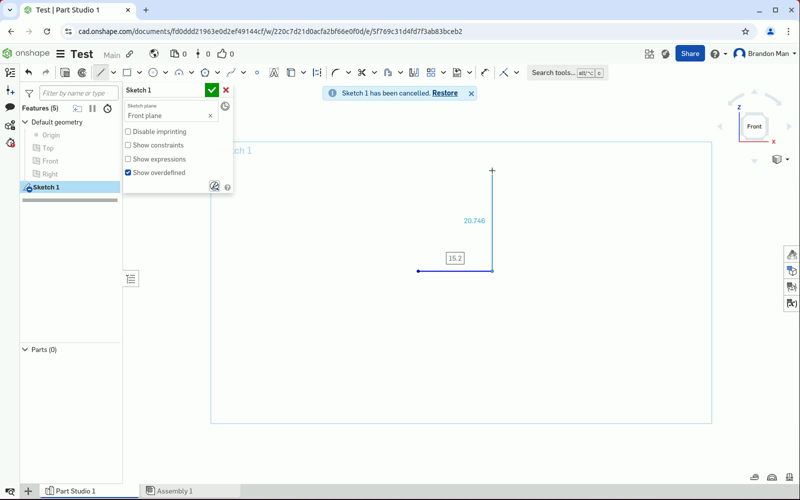
key_up(shift)
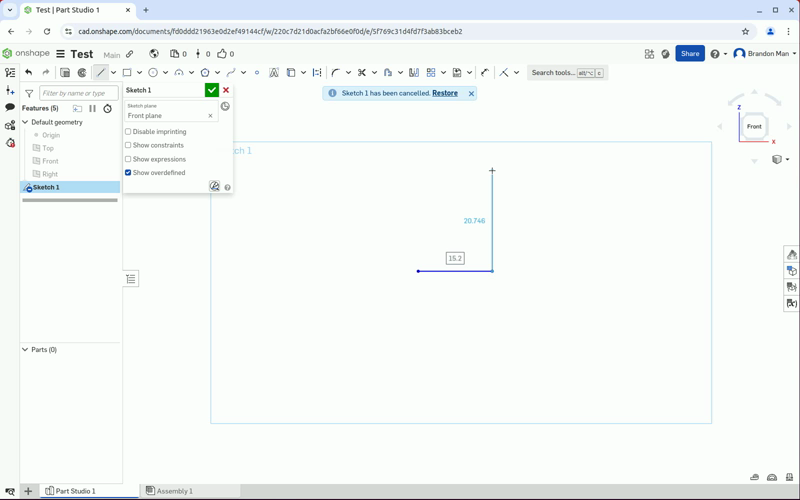
key_down(shift)
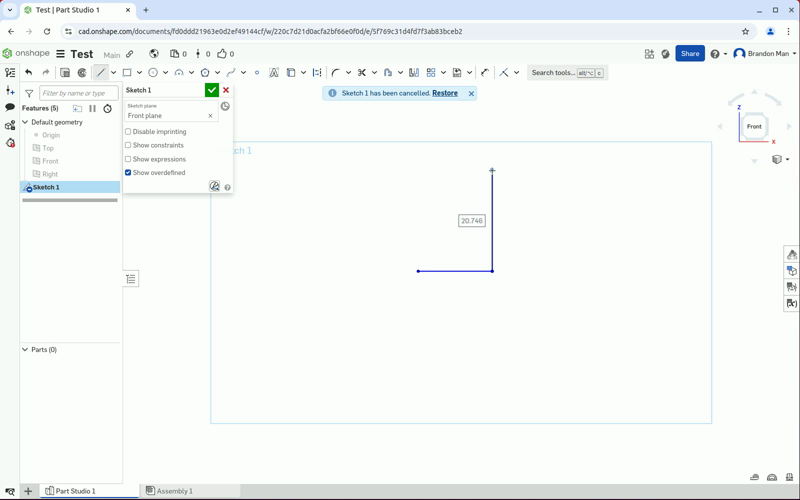
mouse_move(418, 170)
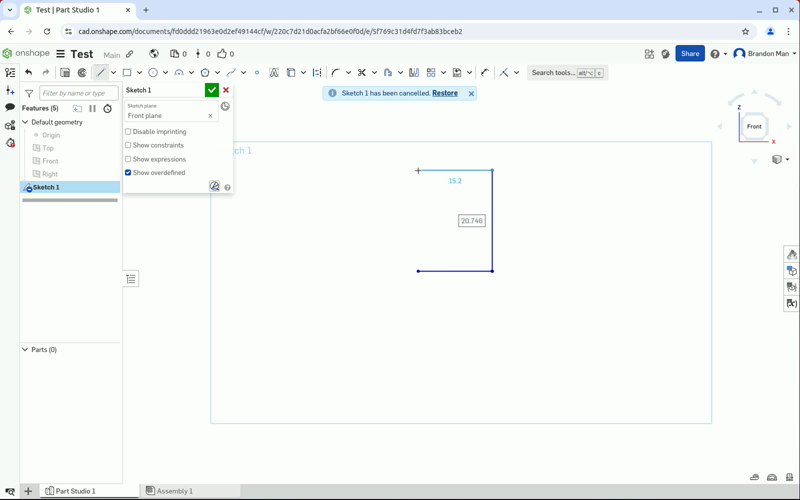
click(418, 170)
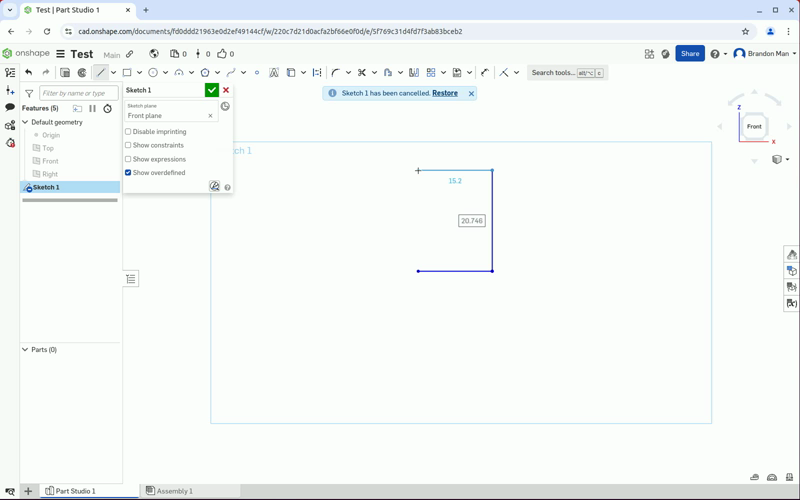
key_up(shift)
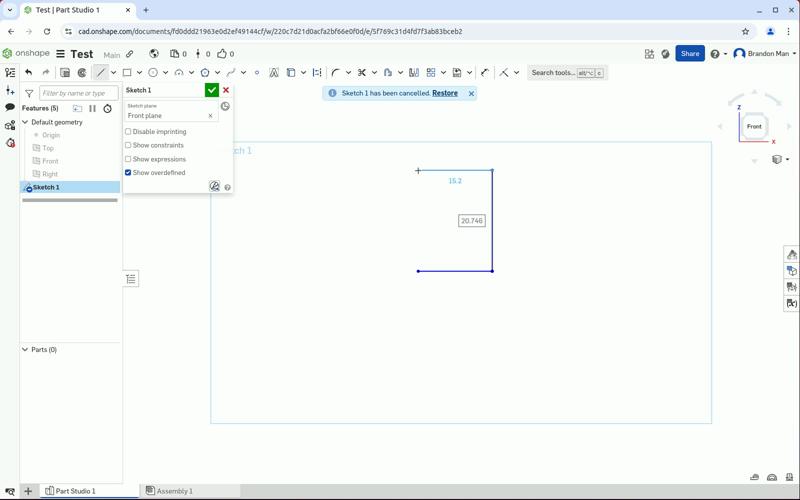
key_down(shift)
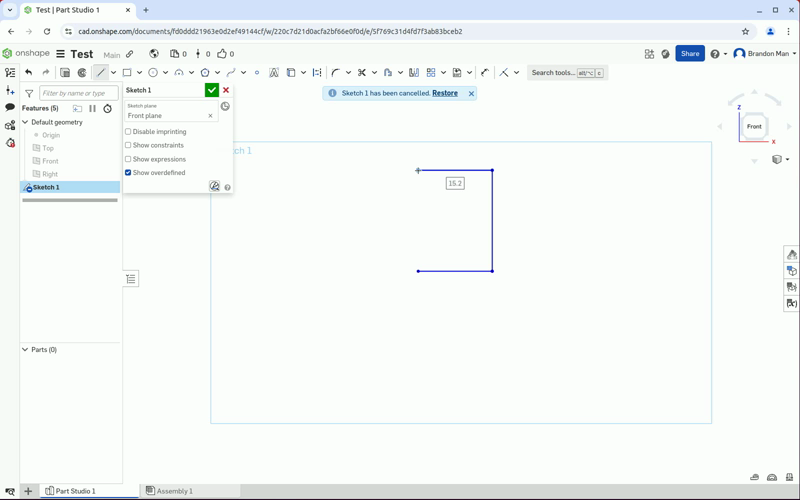
mouse_move(418, 271)
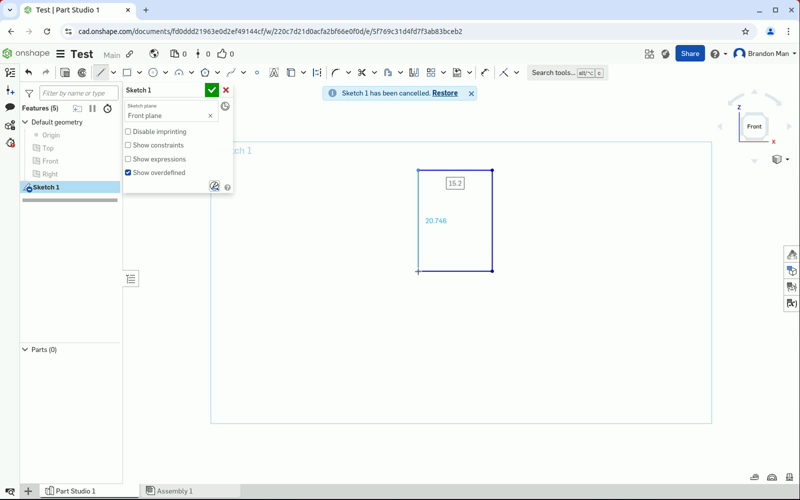
key_up(shift)
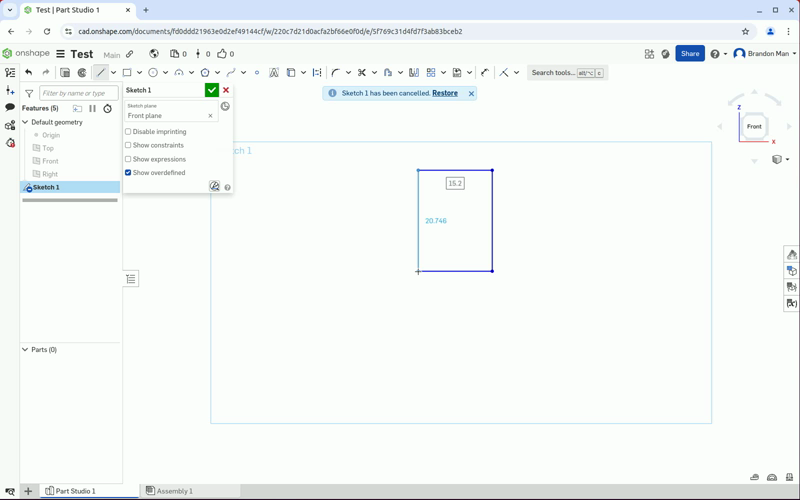
click(418, 271)
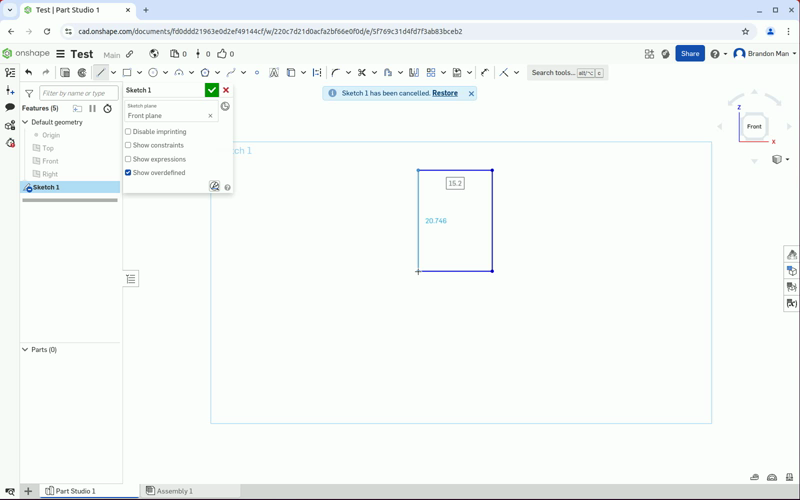
key(esc)
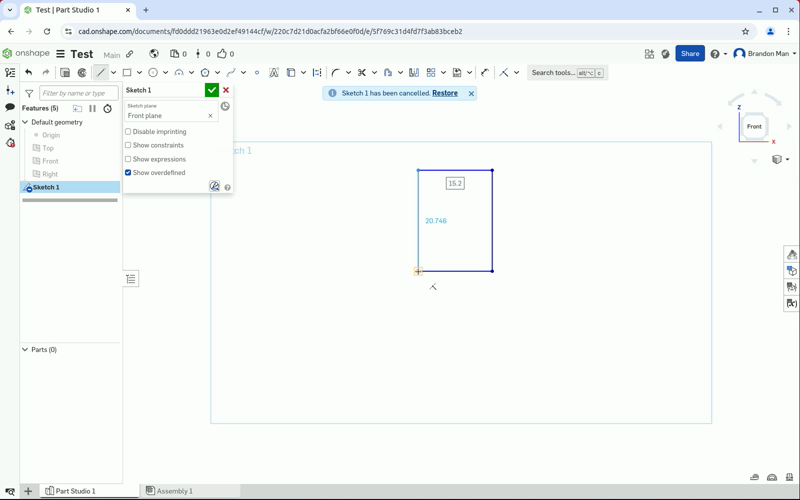
key(a)
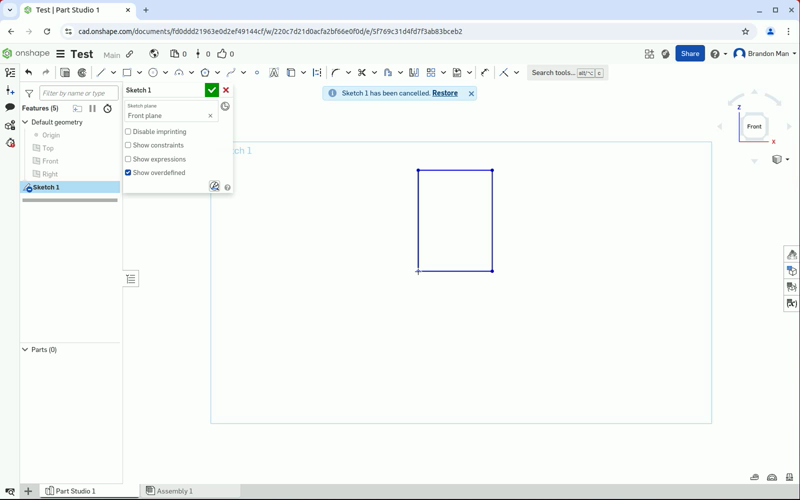
key_down(shift)
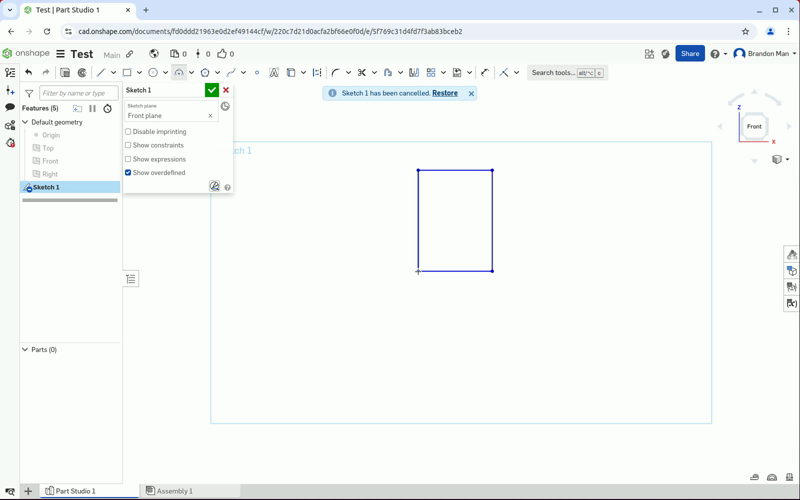
mouse_move(448, 254)
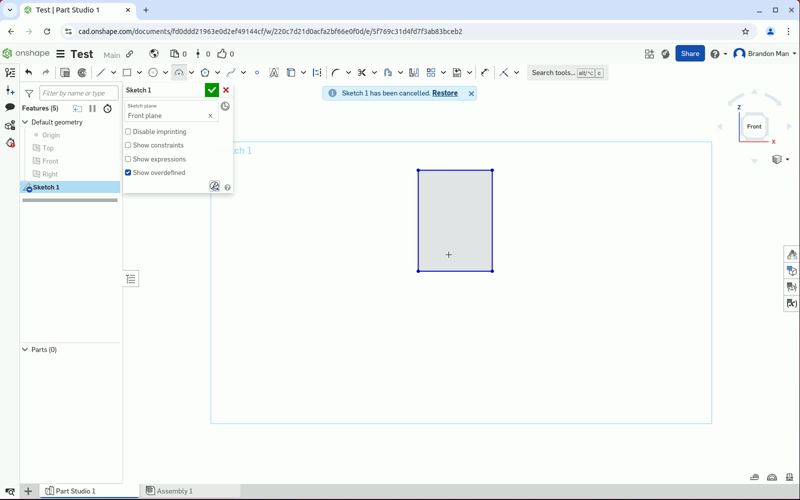
click(448, 254)
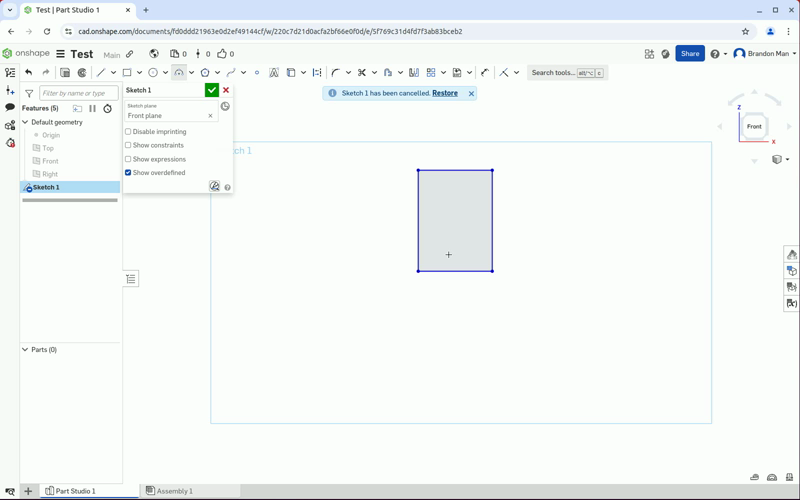
key_up(shift)
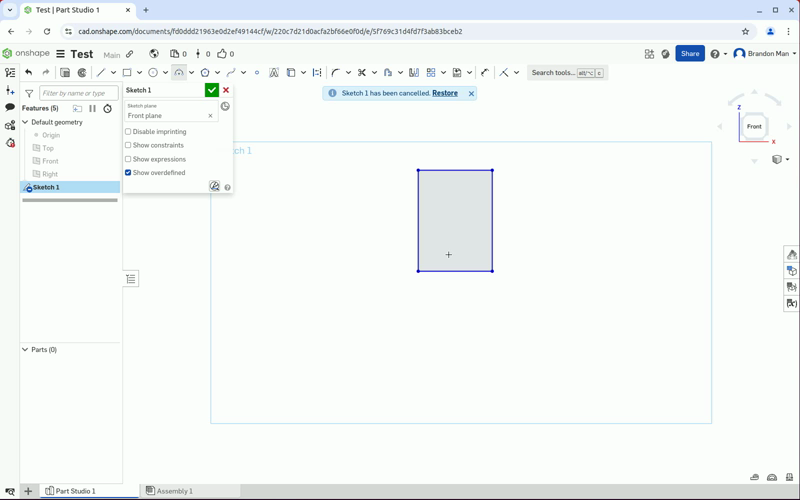
key_down(shift)
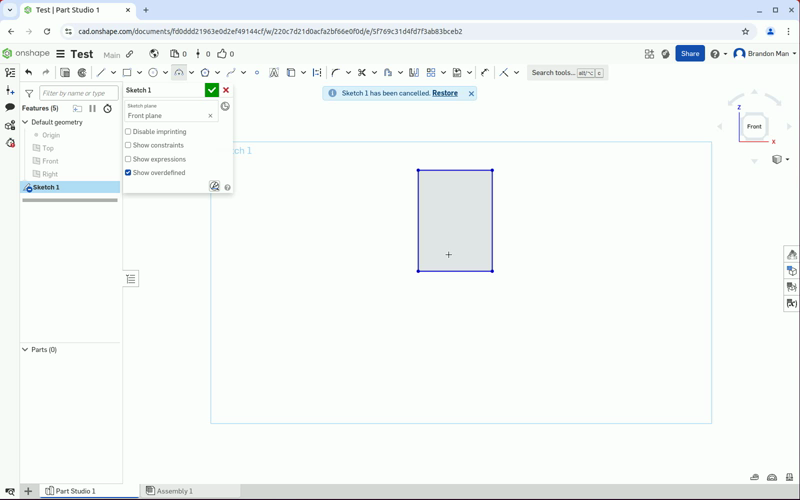
mouse_move(462, 254)
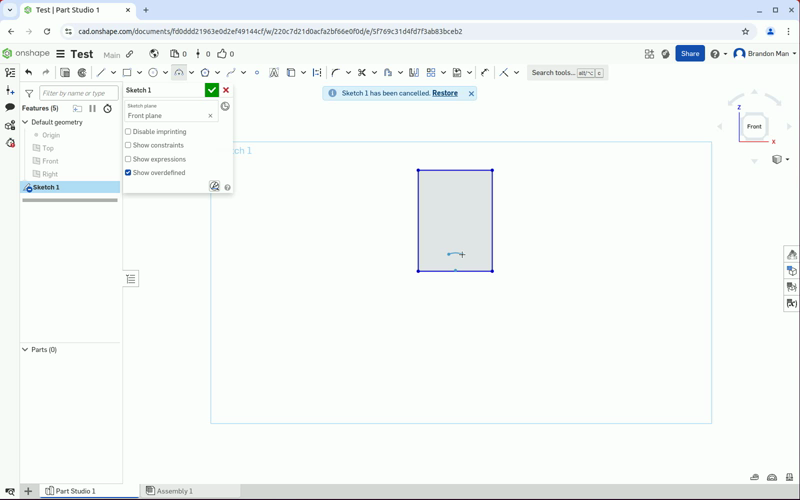
click(462, 254)
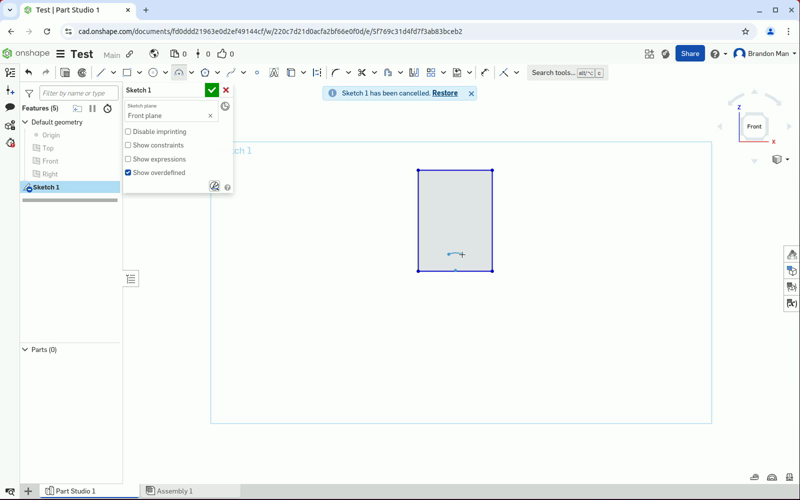
mouse_move(455, 261)
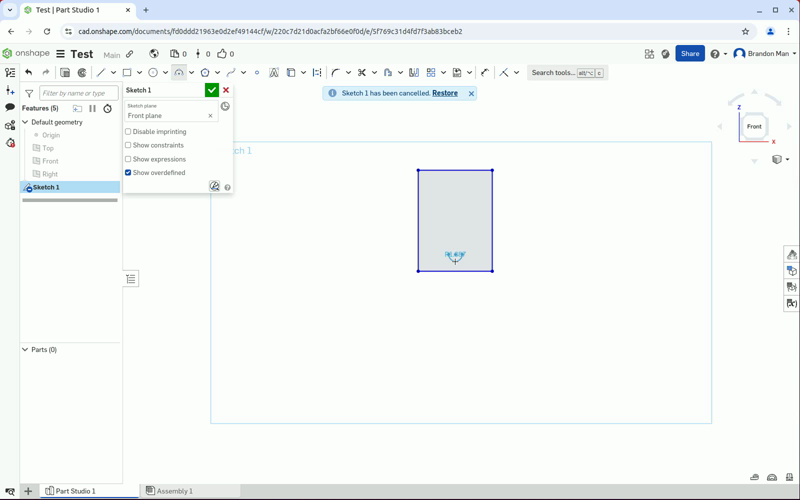
click(455, 261)
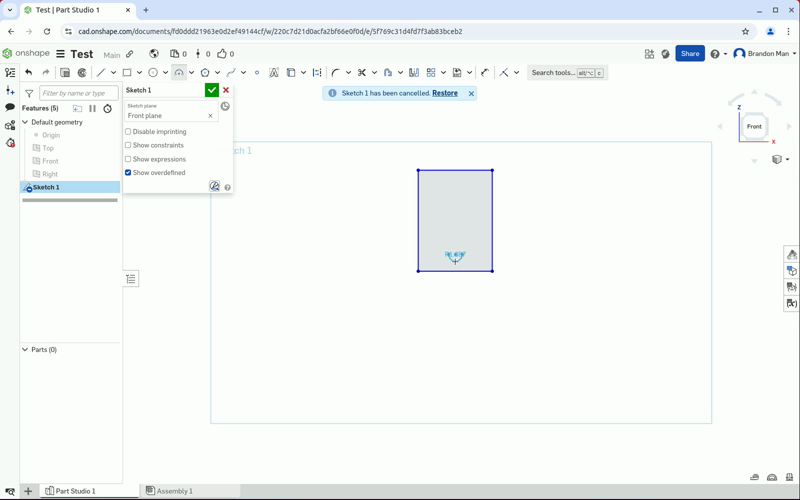
key_up(shift)
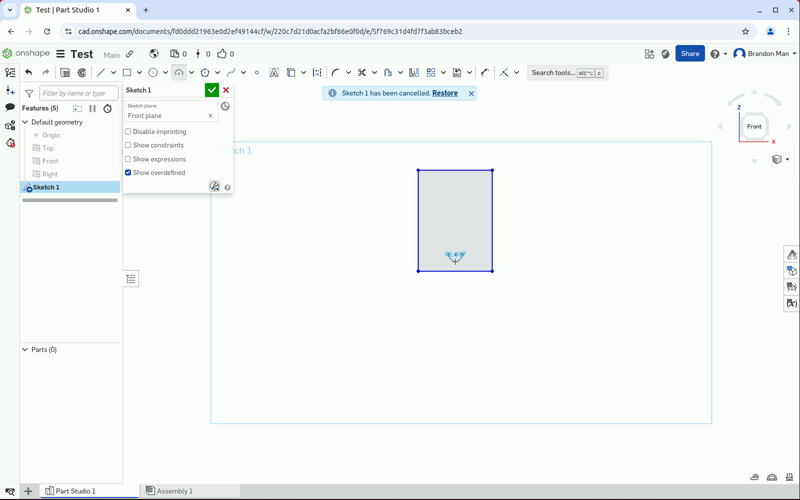
key(esc)
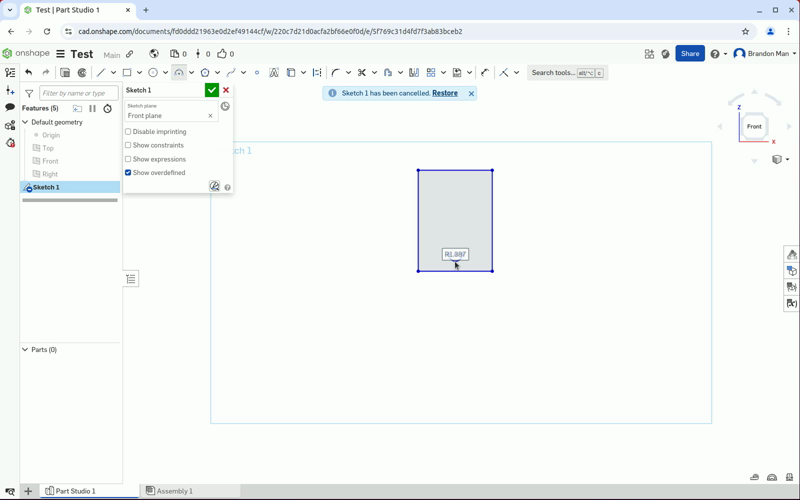
key(l)
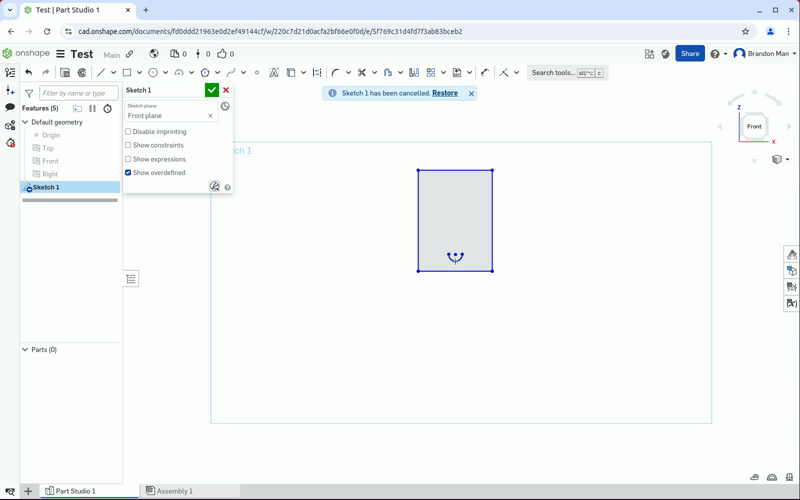
mouse_move(462, 254)
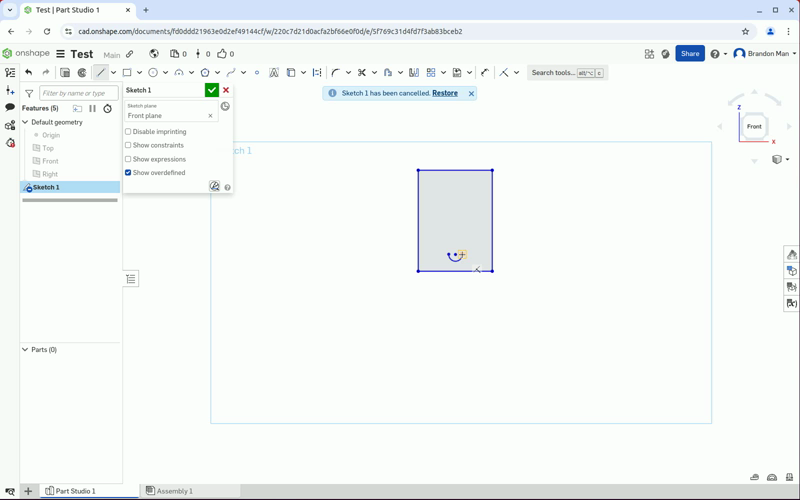
click(462, 254)
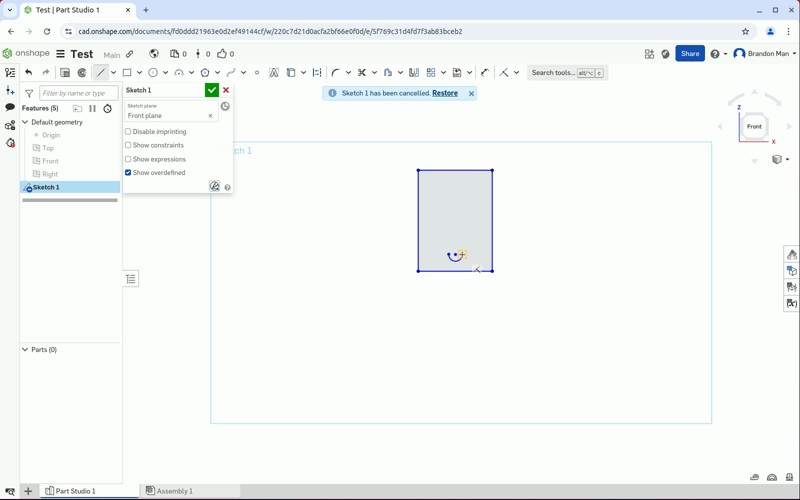
key_down(shift)
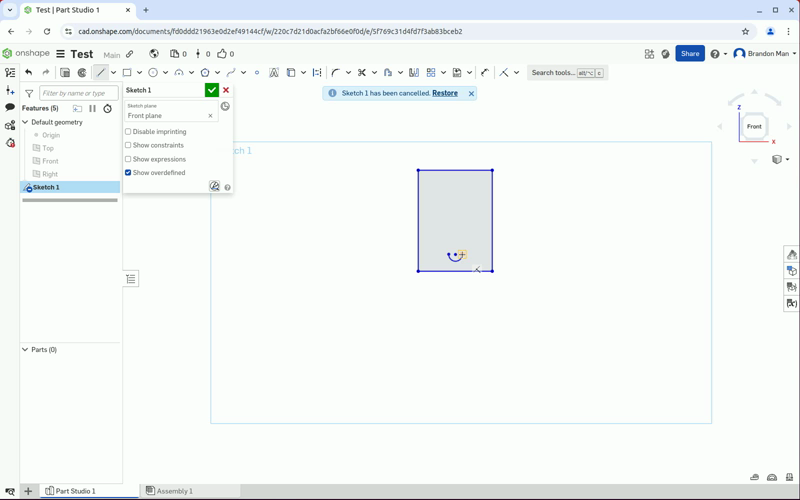
mouse_move(492, 254)
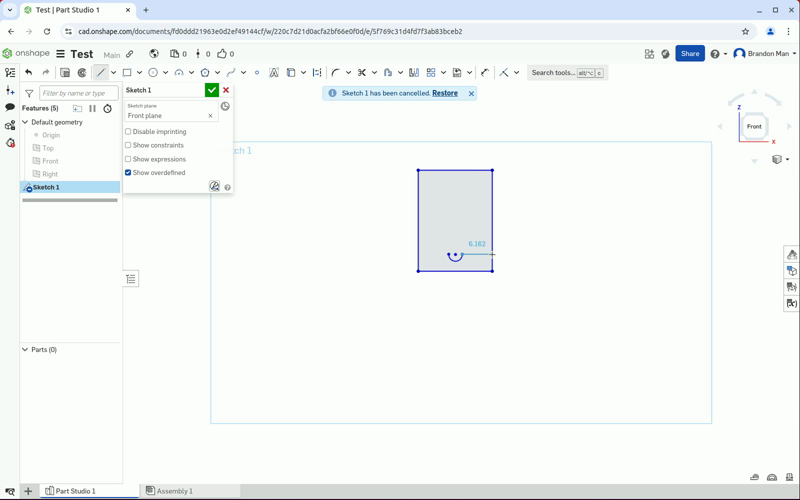
mouse_move(462, 198)
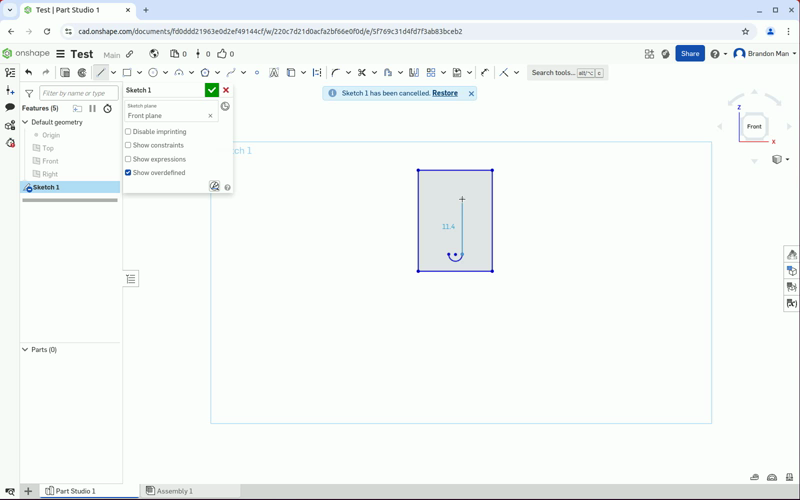
click(462, 198)
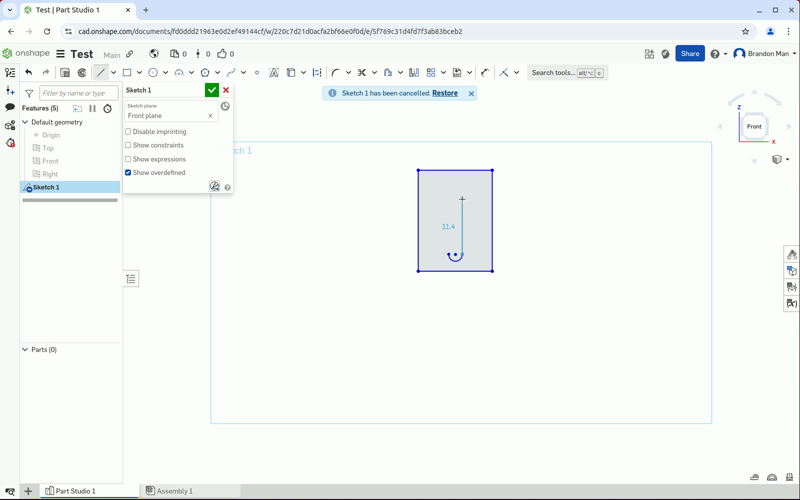
key_up(shift)
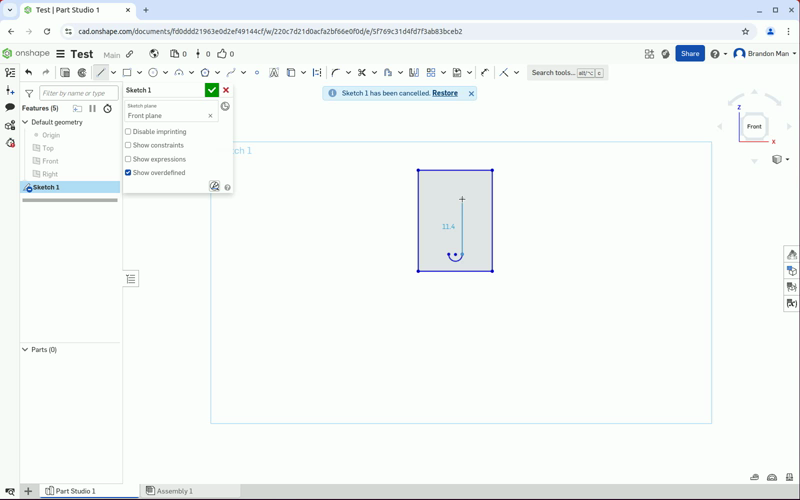
key_down(shift)
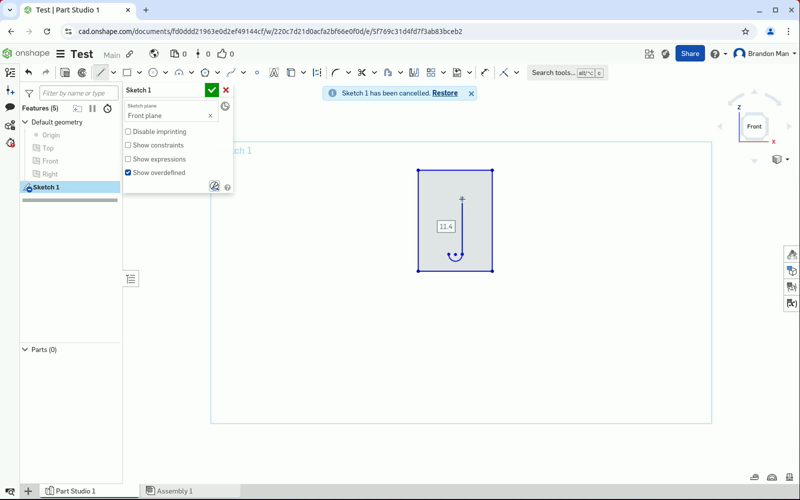
mouse_move(492, 198)
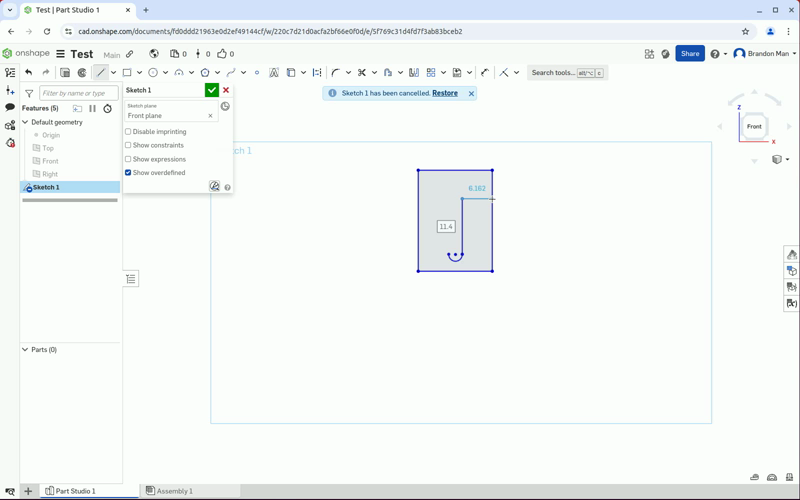
mouse_move(462, 198)
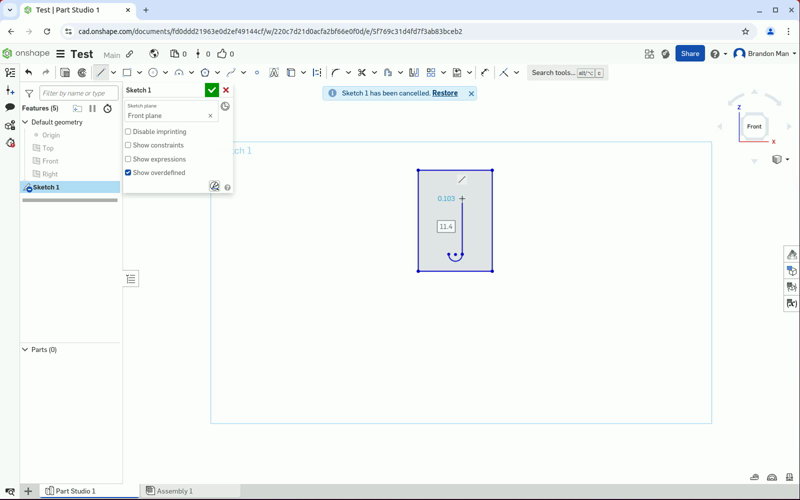
scroll(6)
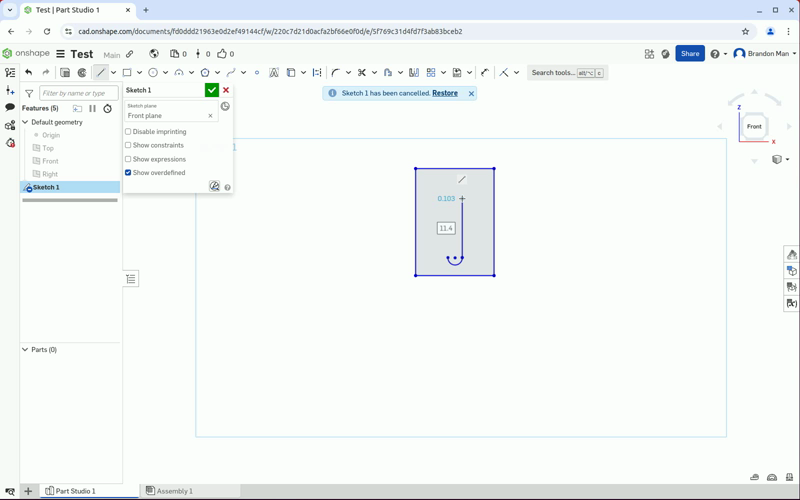
scroll(6)
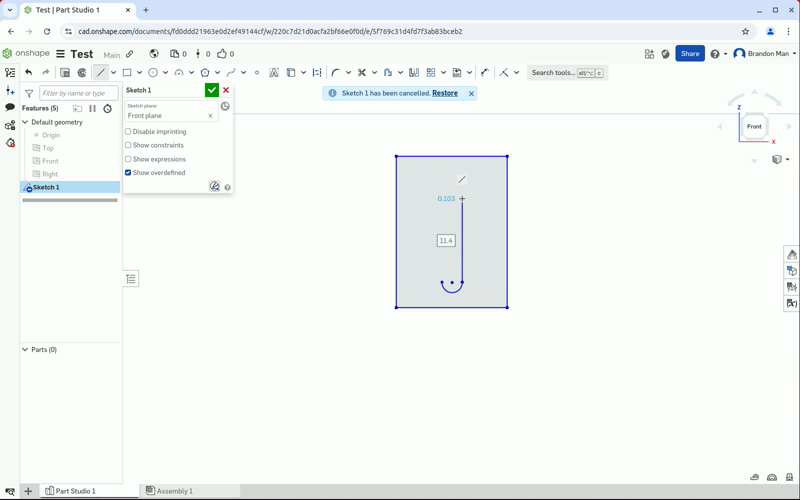
scroll(6)
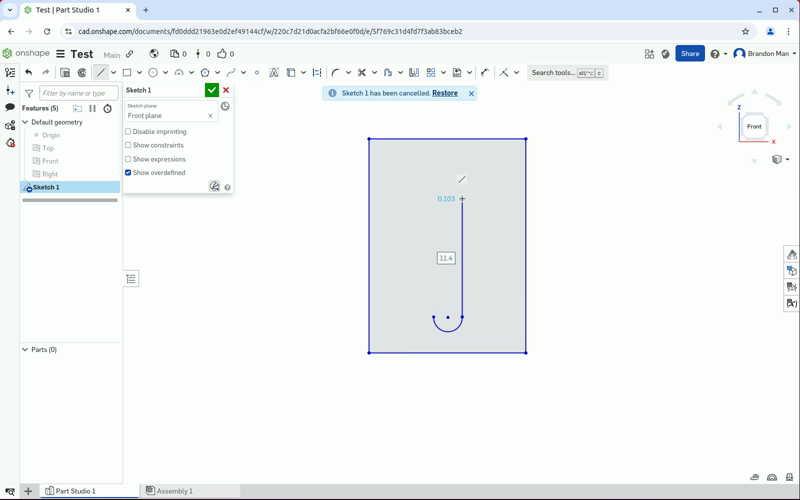
scroll(6)
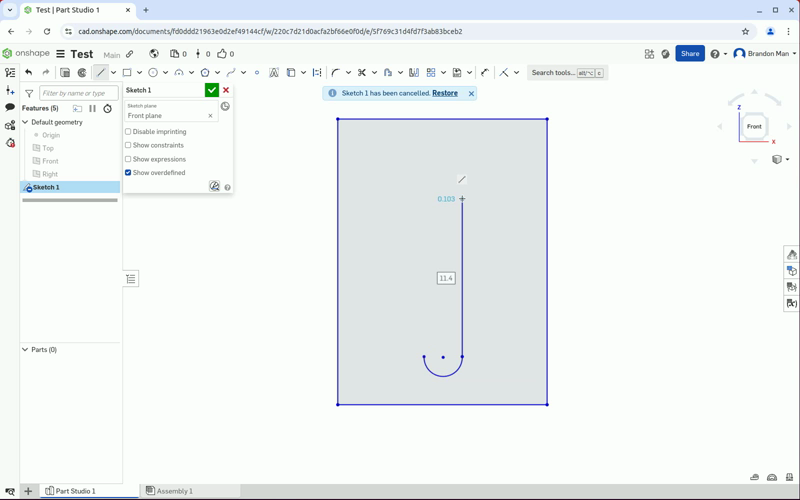
scroll(6)
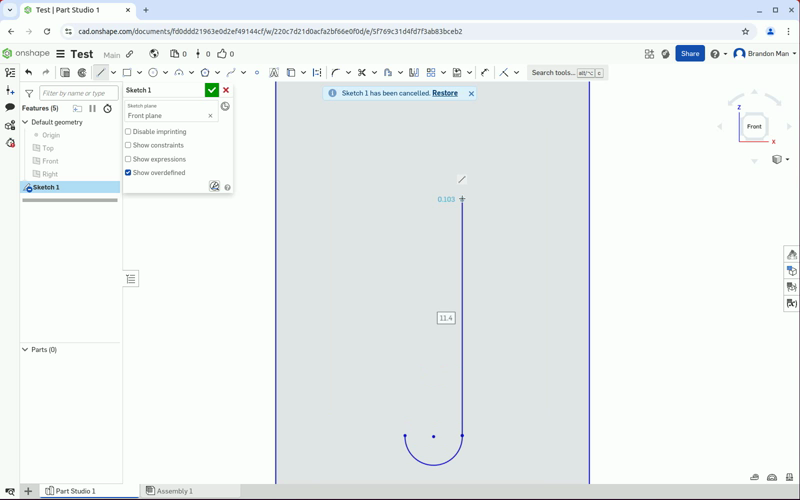
scroll(6)
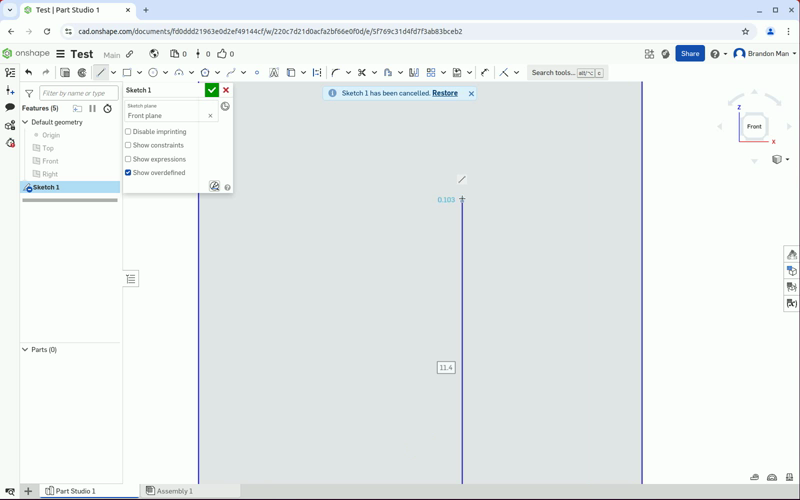
scroll(6)
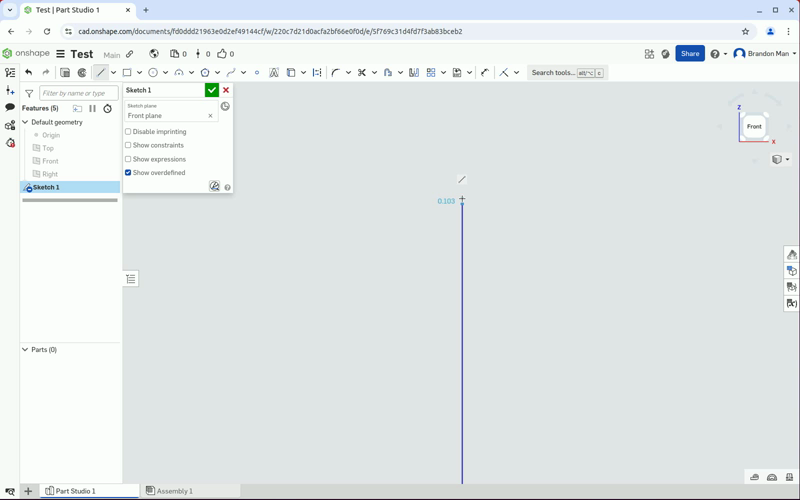
click(462, 198)
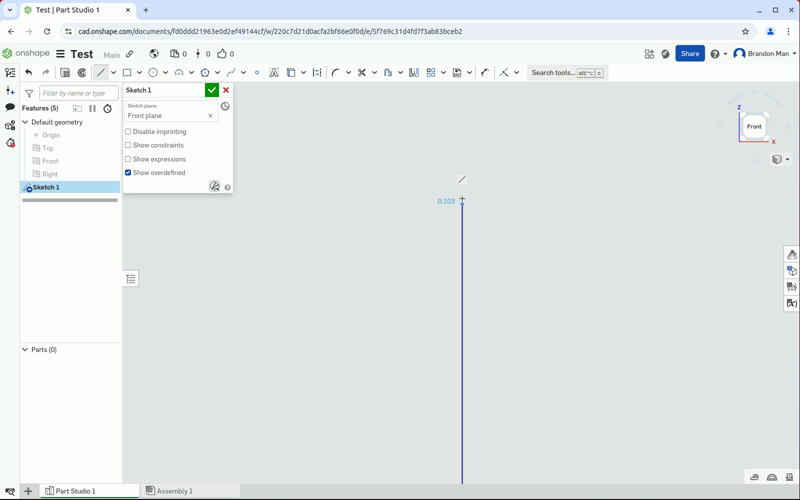
scroll(-6)
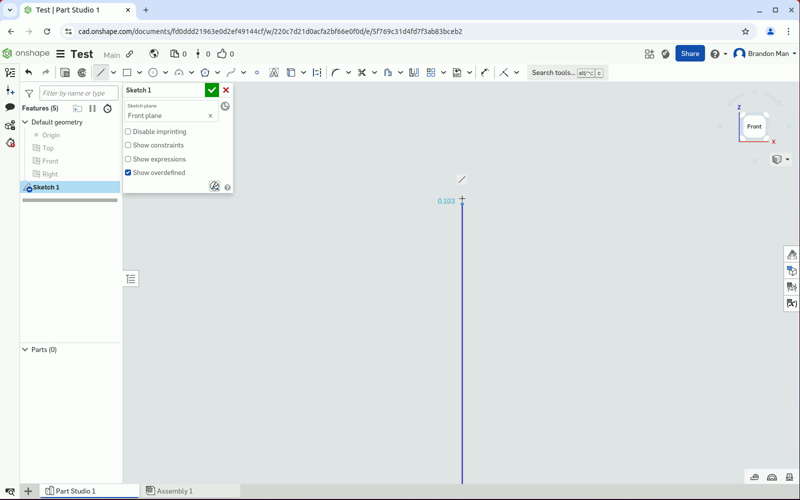
scroll(-6)
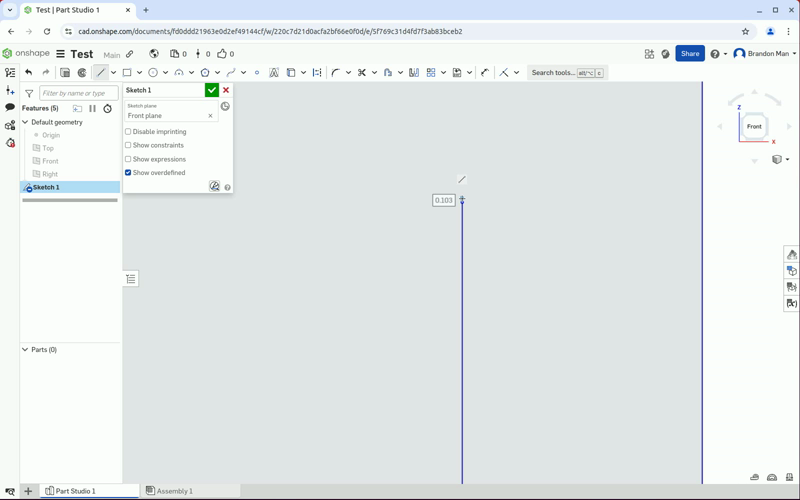
scroll(-6)
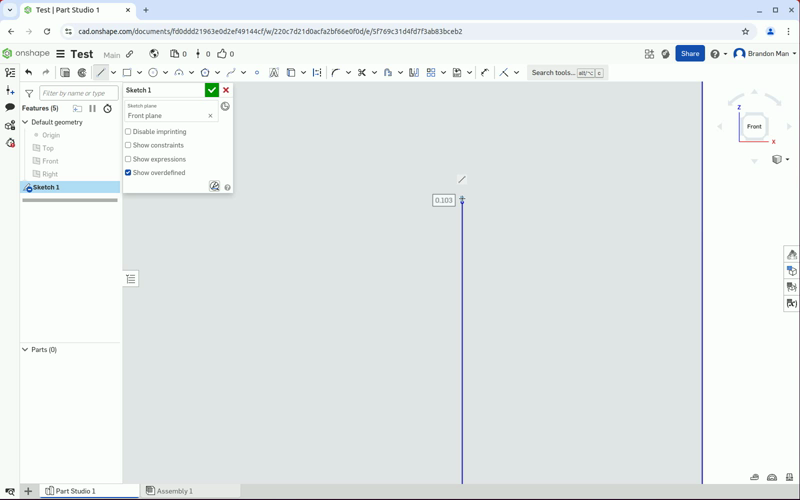
scroll(-6)
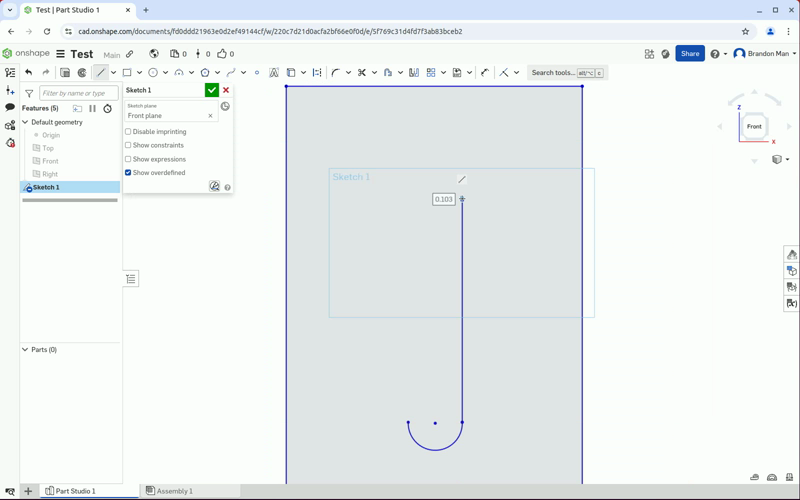
scroll(-6)
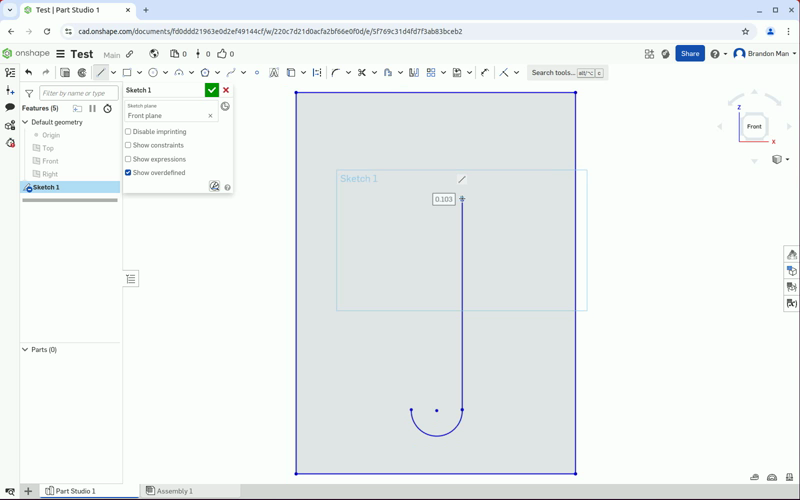
scroll(-6)
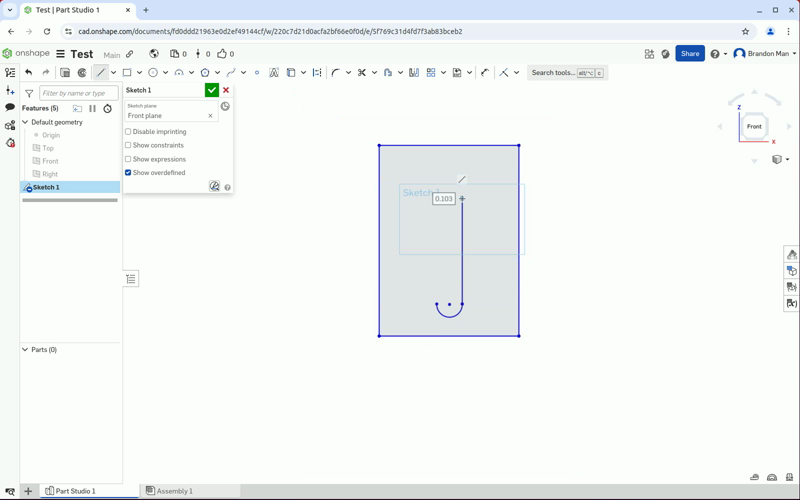
scroll(-6)
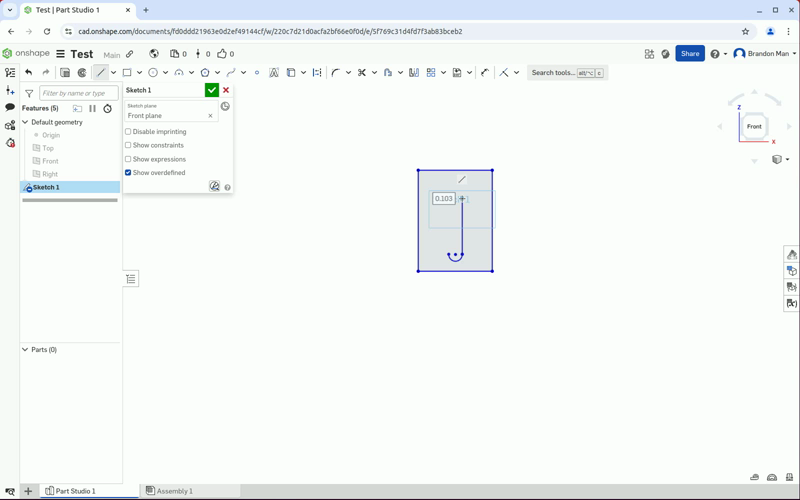
key_up(shift)
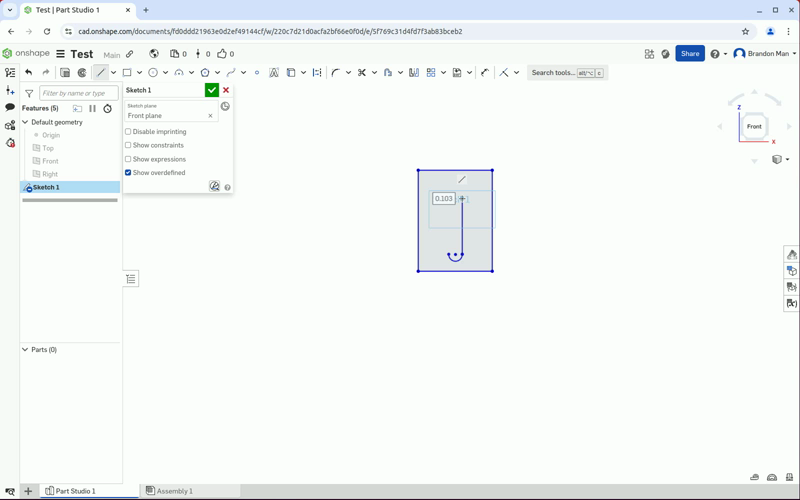
key(esc)
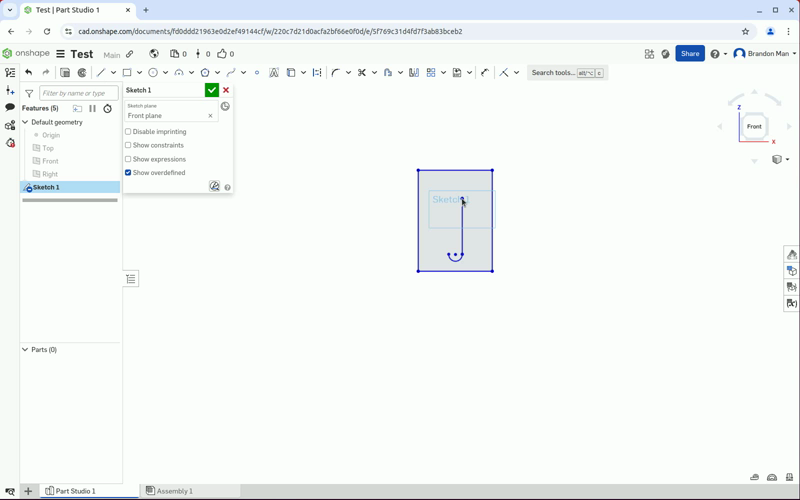
key(a)
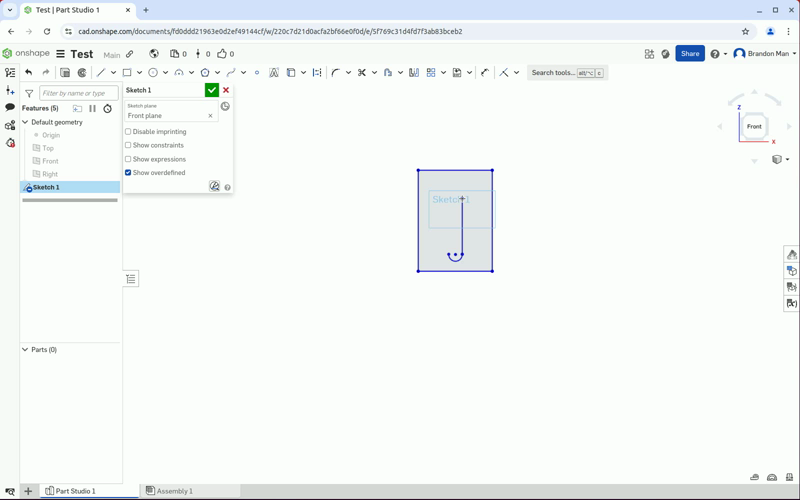
mouse_move(462, 198)
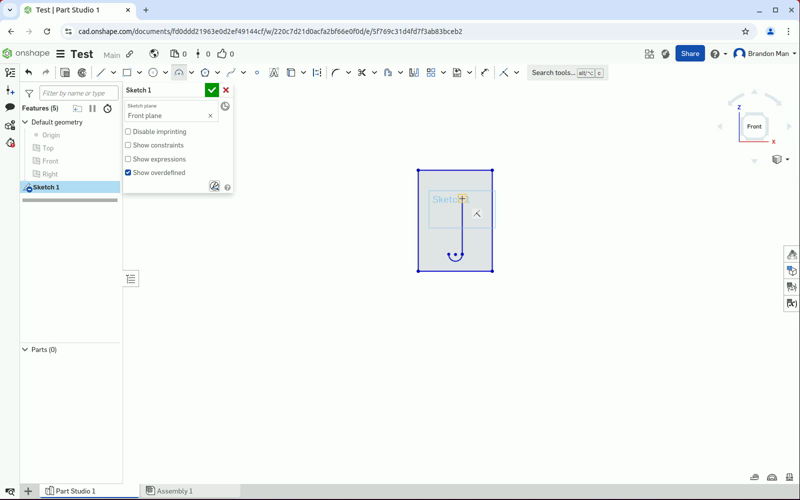
scroll(6)
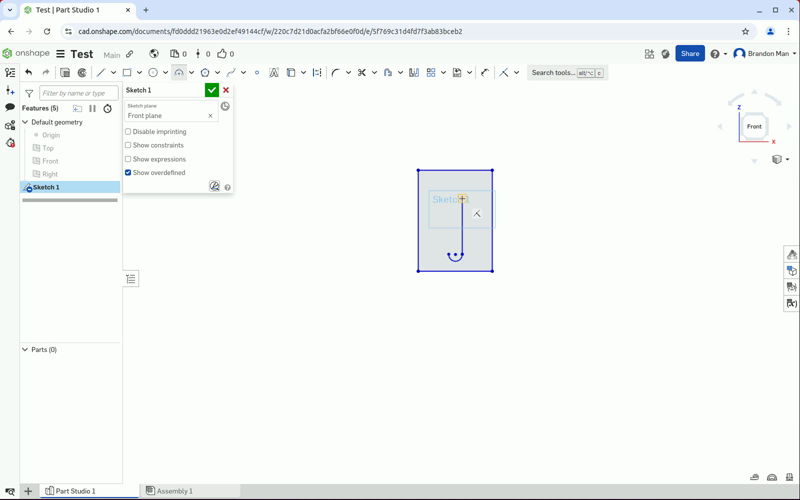
scroll(6)
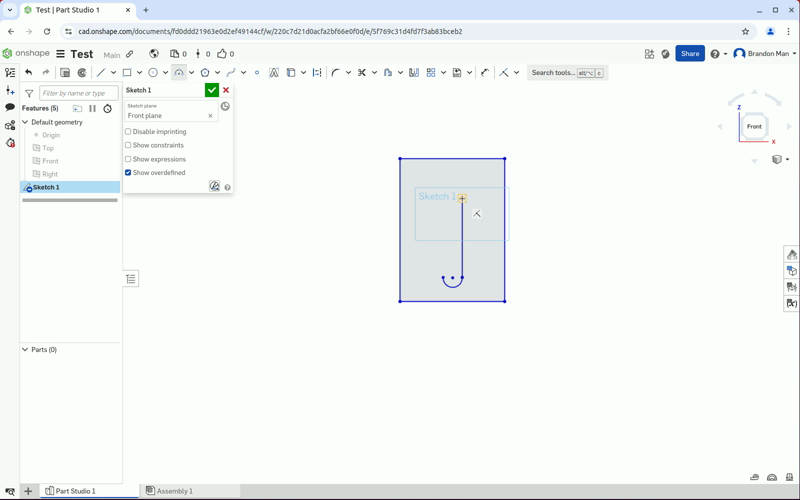
scroll(6)
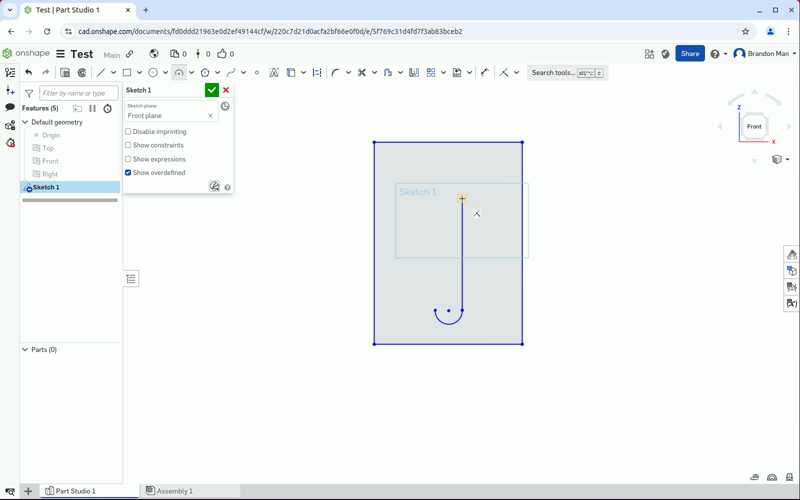
scroll(6)
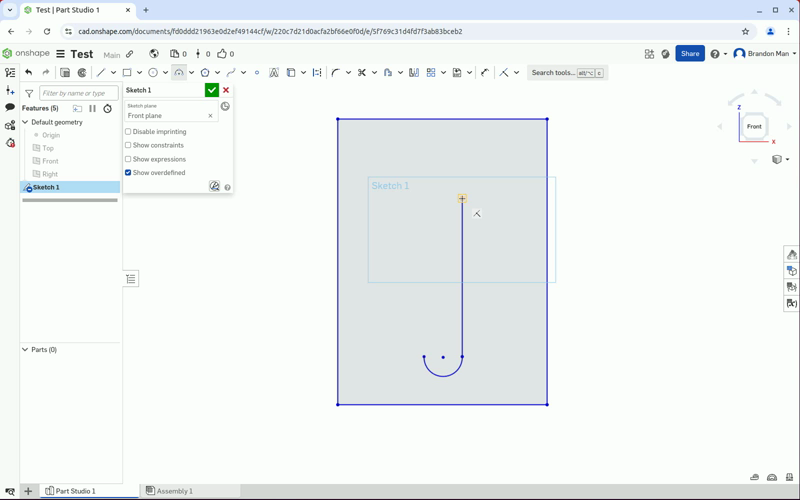
scroll(6)
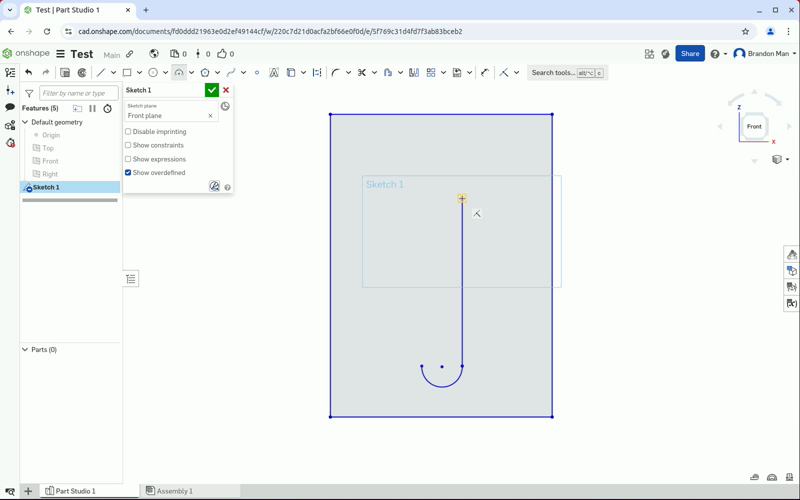
scroll(6)
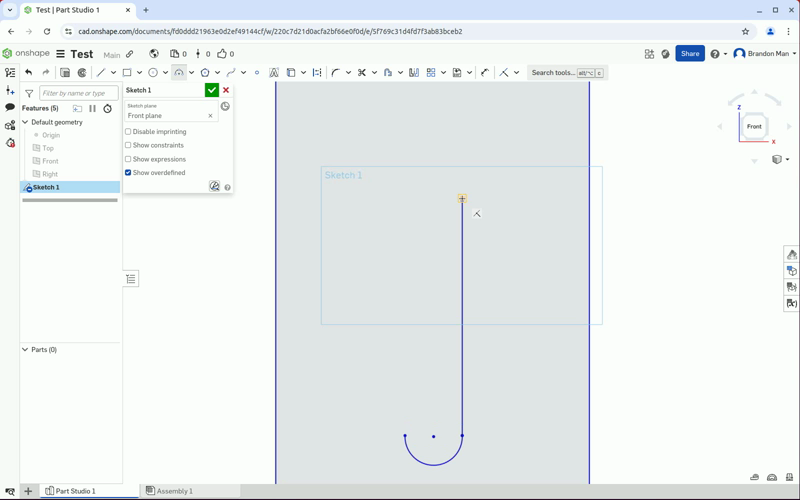
scroll(6)
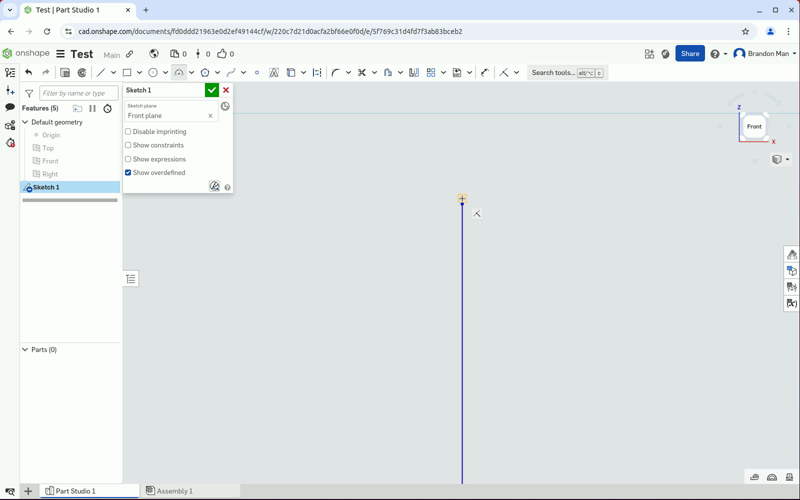
click(462, 198)
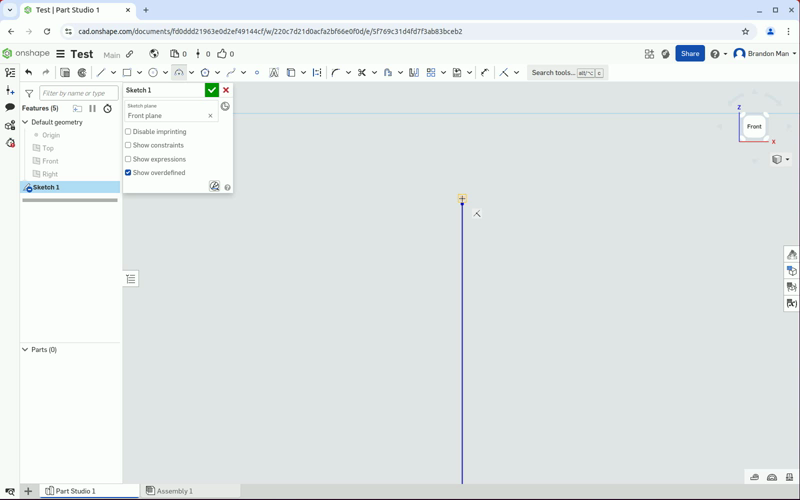
scroll(-6)
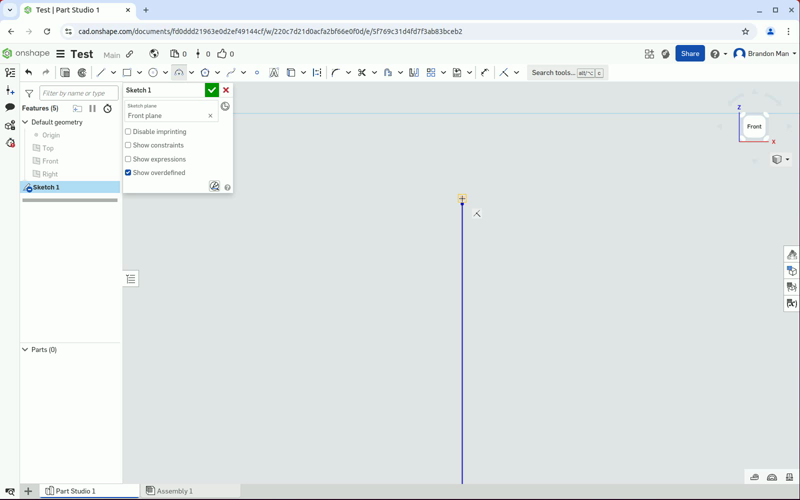
scroll(-6)
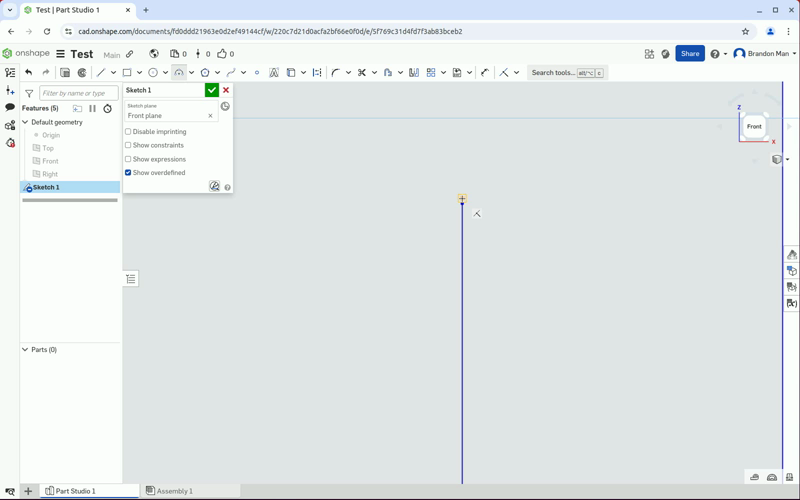
scroll(-6)
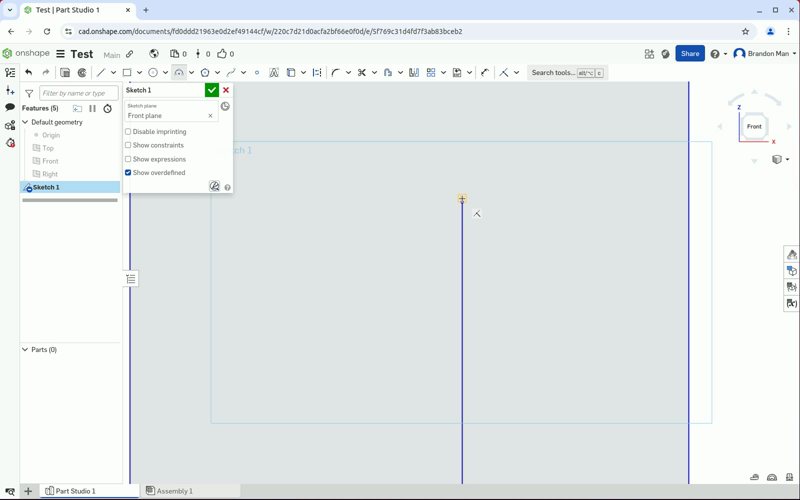
scroll(-6)
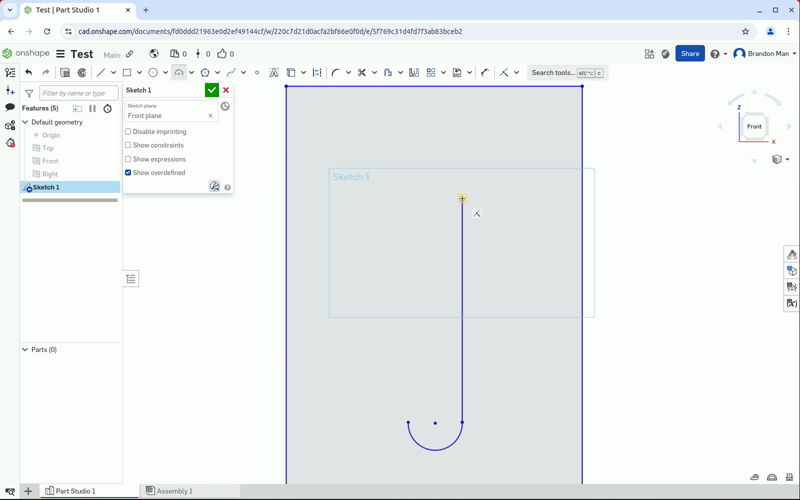
scroll(-6)
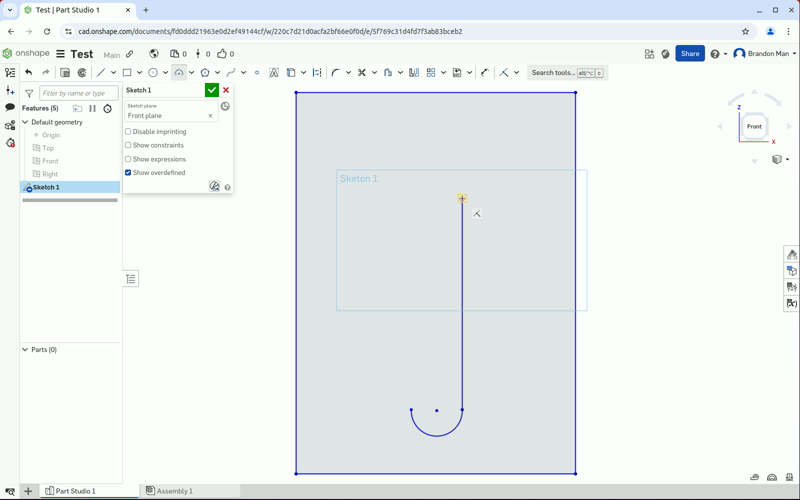
scroll(-6)
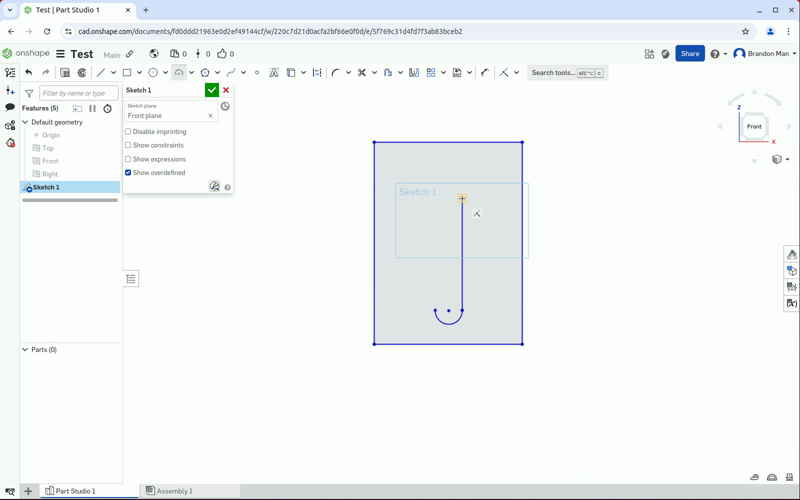
scroll(-6)
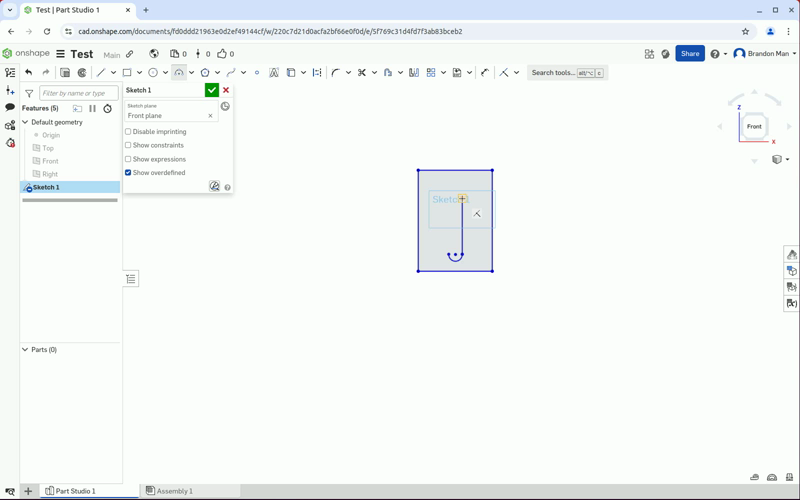
key_down(shift)
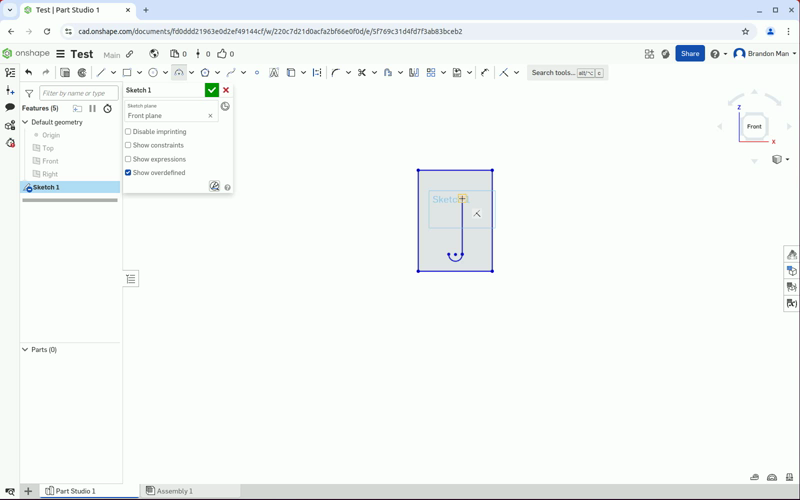
mouse_move(448, 198)
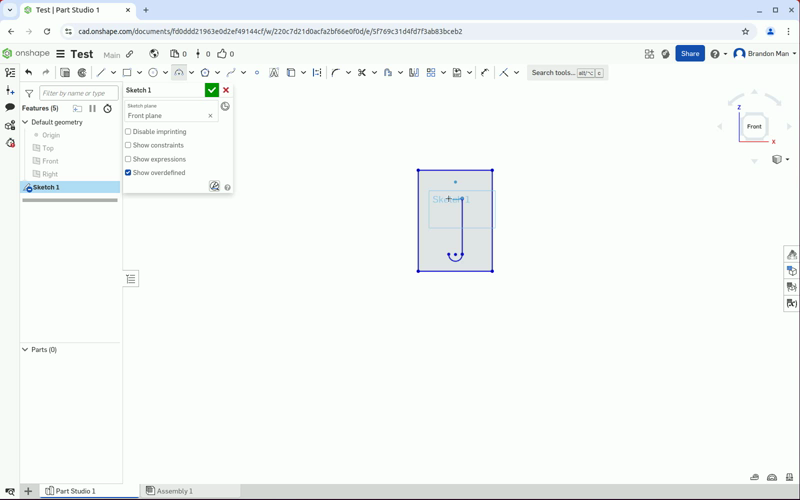
click(448, 198)
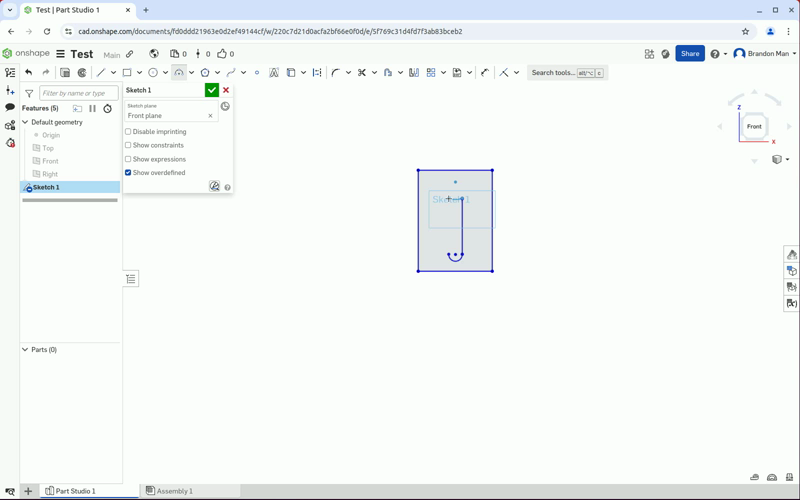
mouse_move(455, 191)
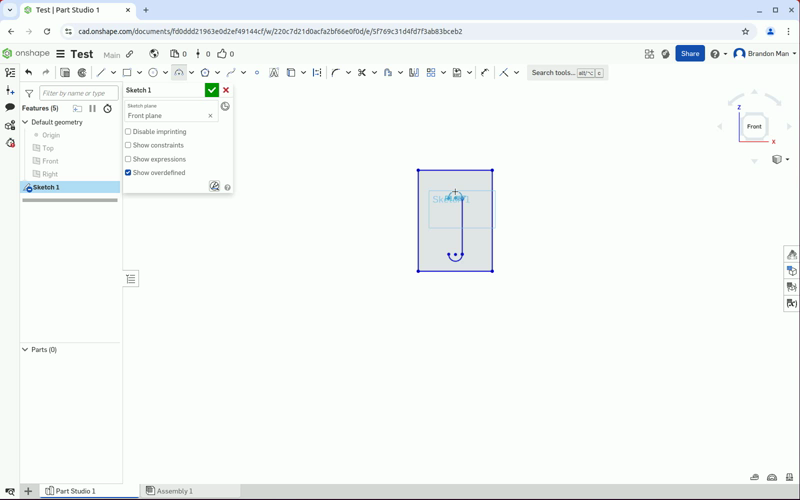
click(455, 191)
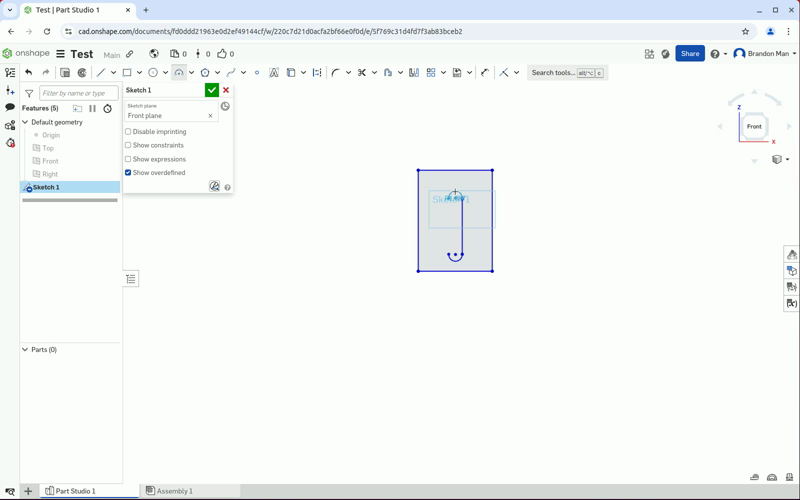
key_up(shift)
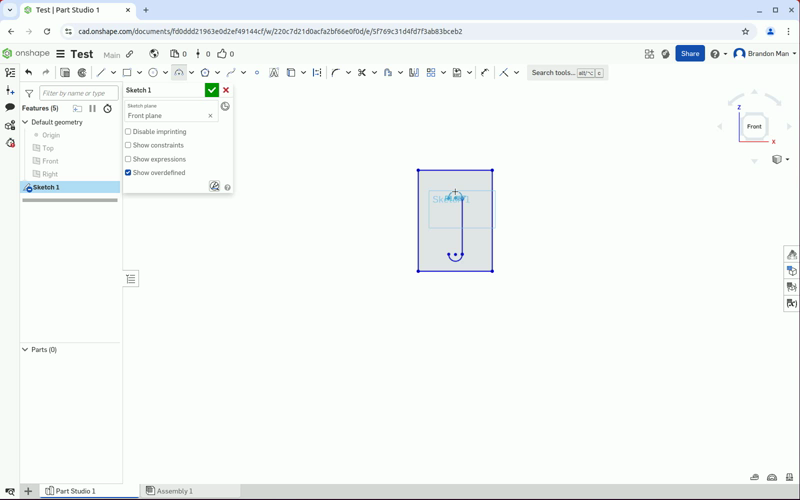
key(esc)
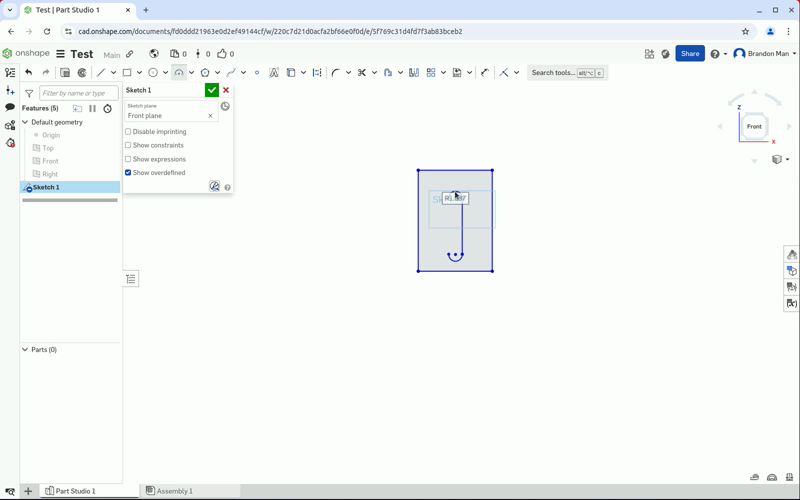
key(l)
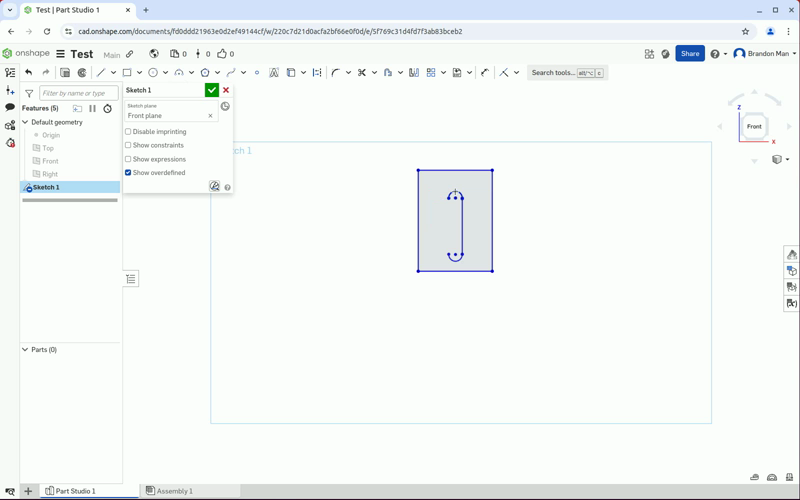
mouse_move(448, 198)
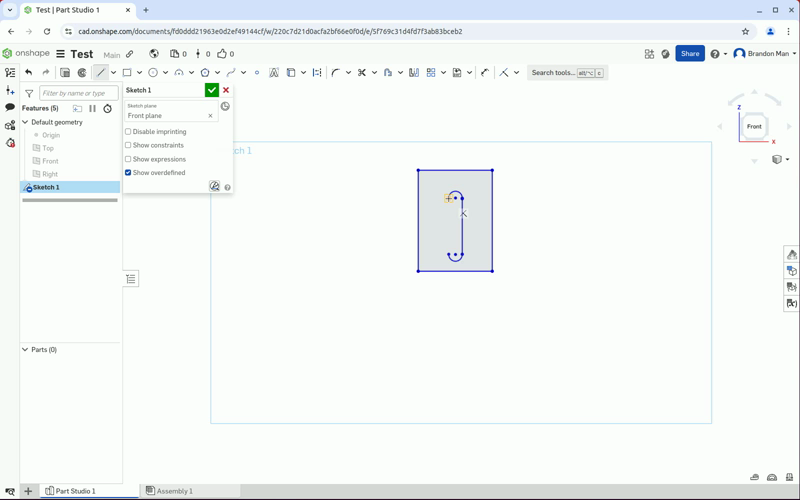
click(448, 198)
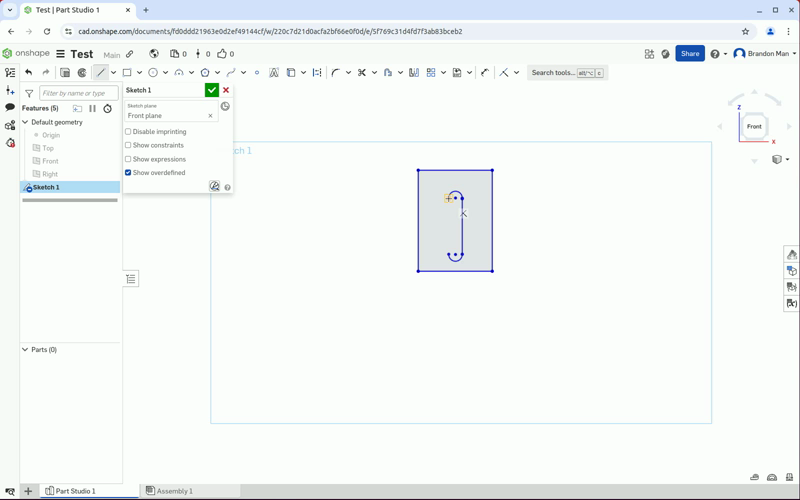
mouse_move(478, 198)
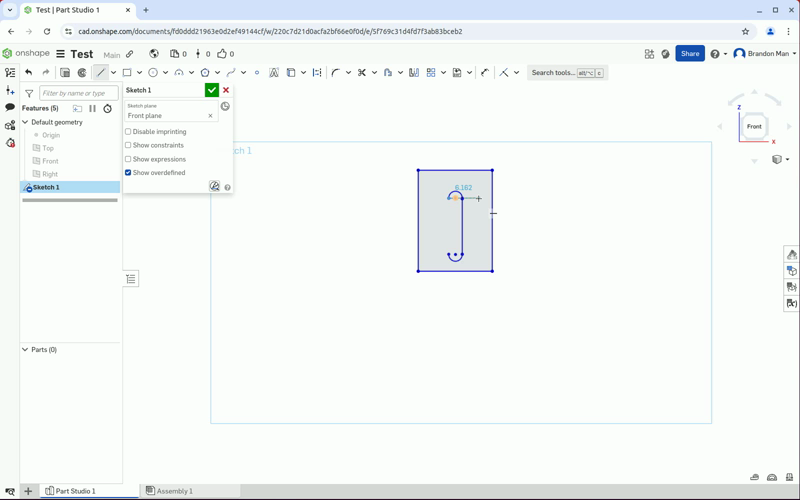
key_down(shift)
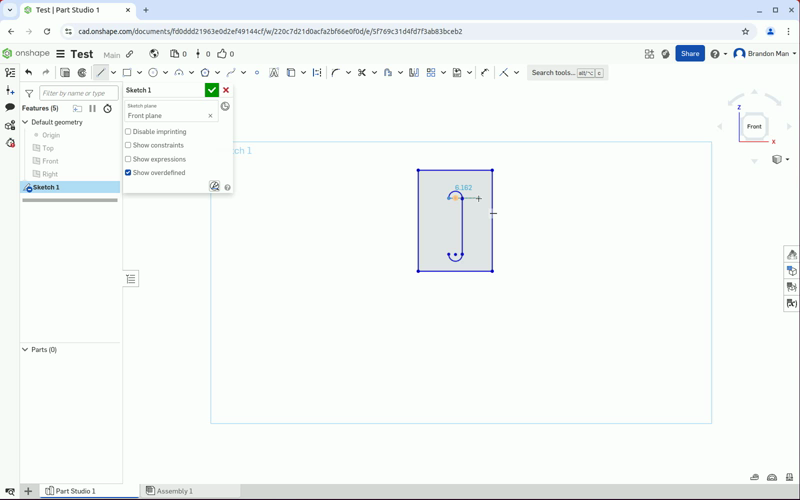
mouse_move(448, 254)
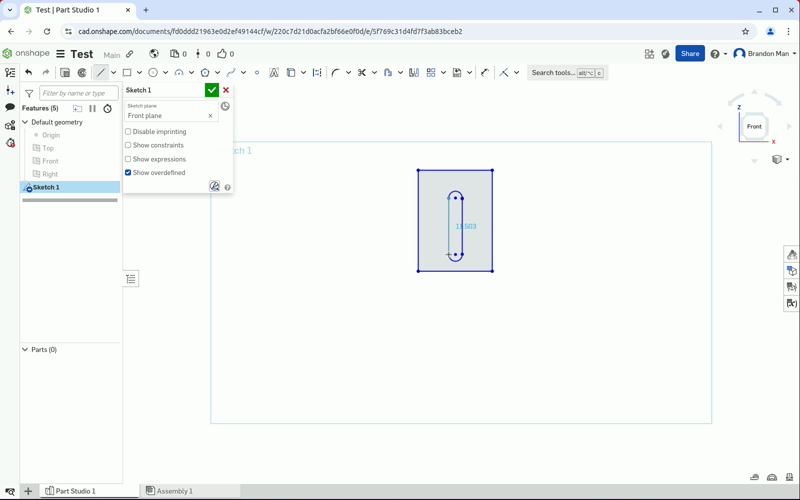
key_up(shift)
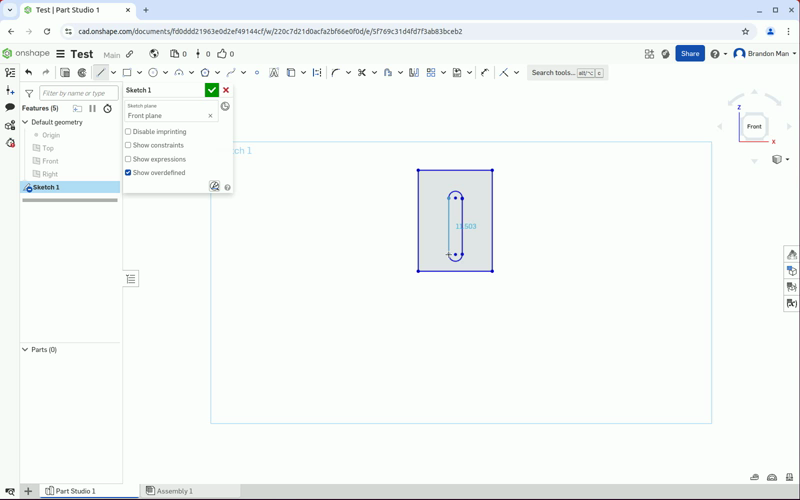
click(448, 254)
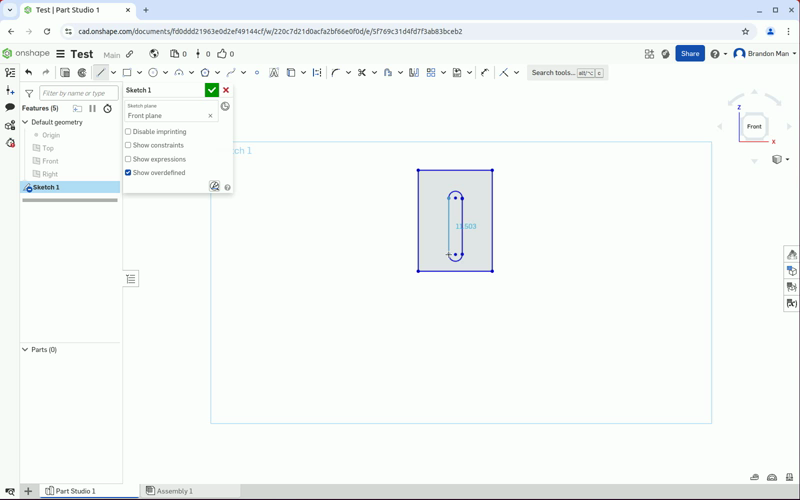
key(esc)
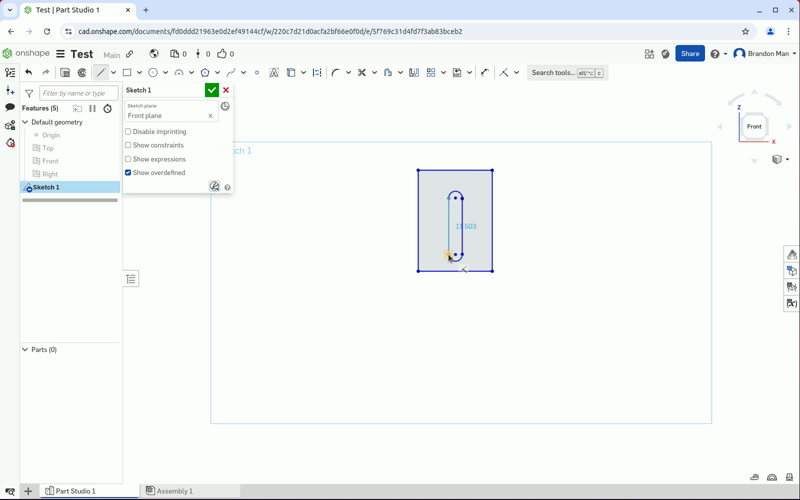
mouse_move(431, 209)
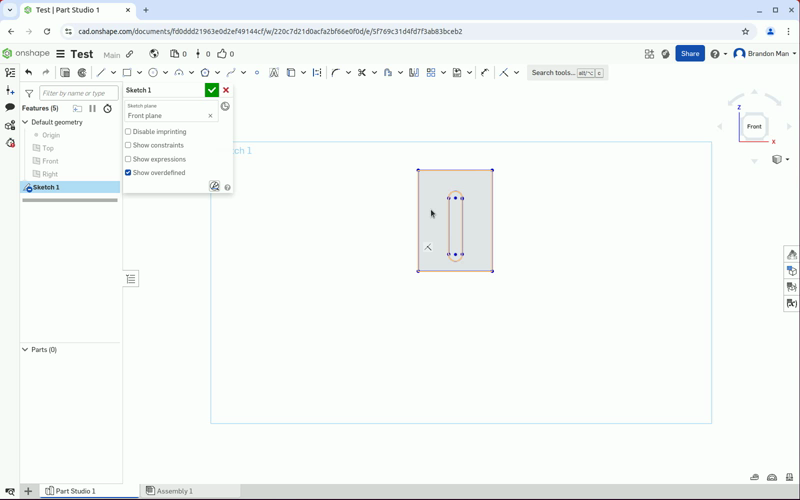
click(431, 209)
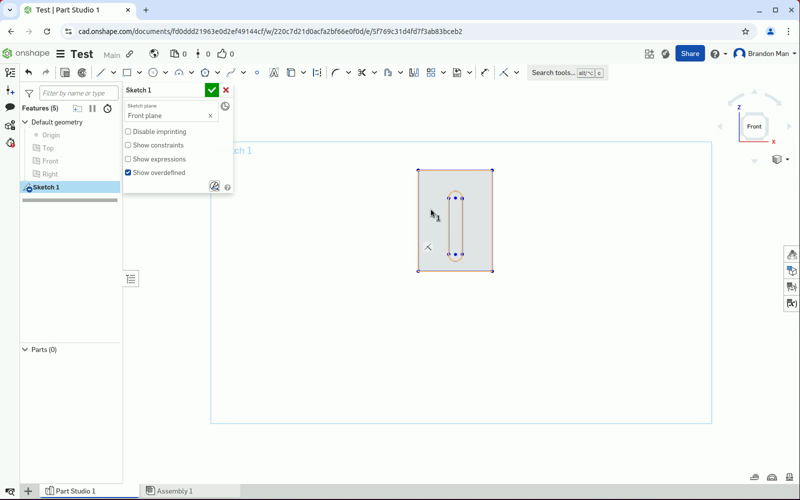
mouse_move(73, 352)
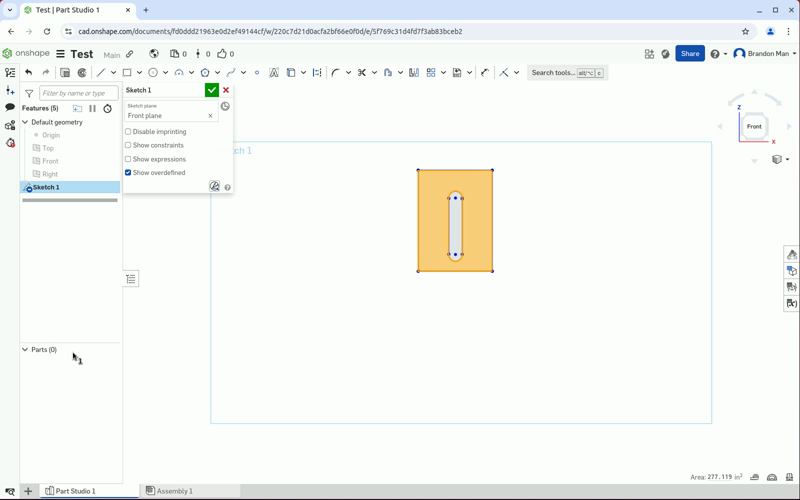
key(shift+y)
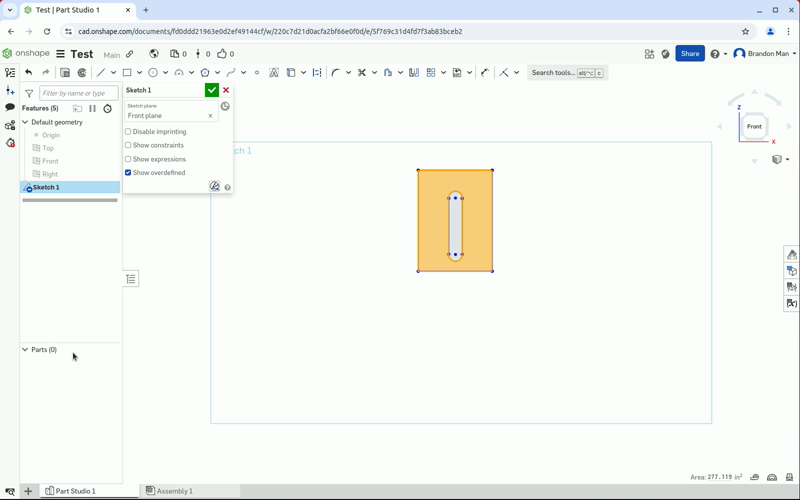
key(shift+e)
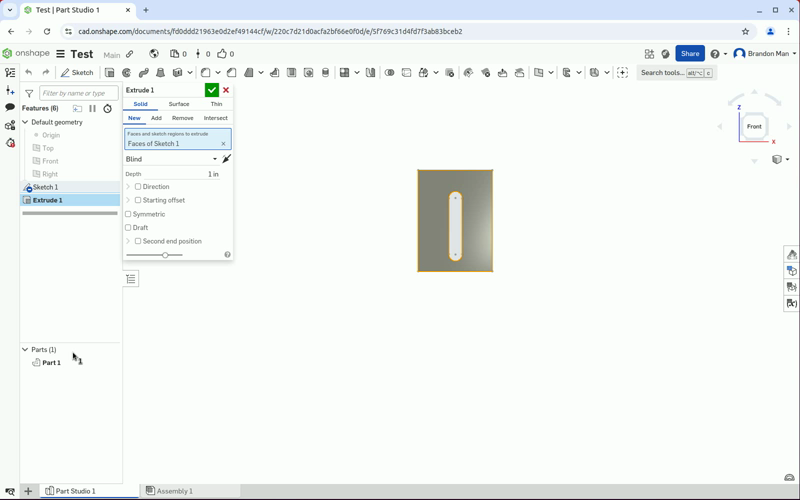
mouse_move(143, 106)
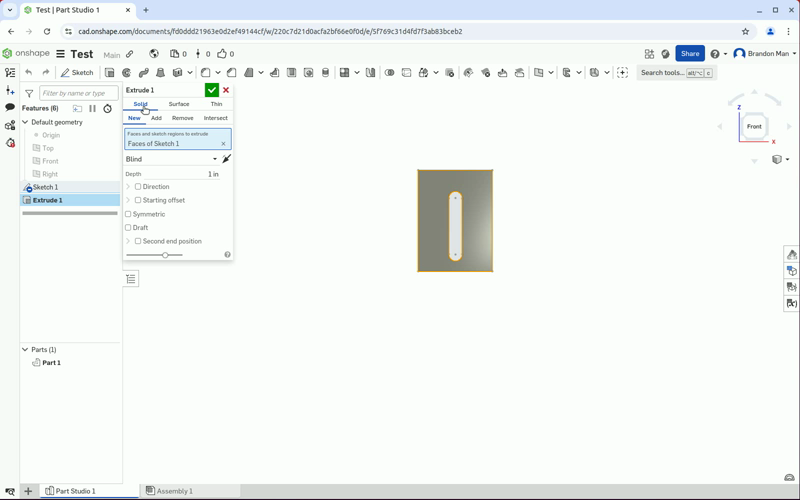
click(143, 106)
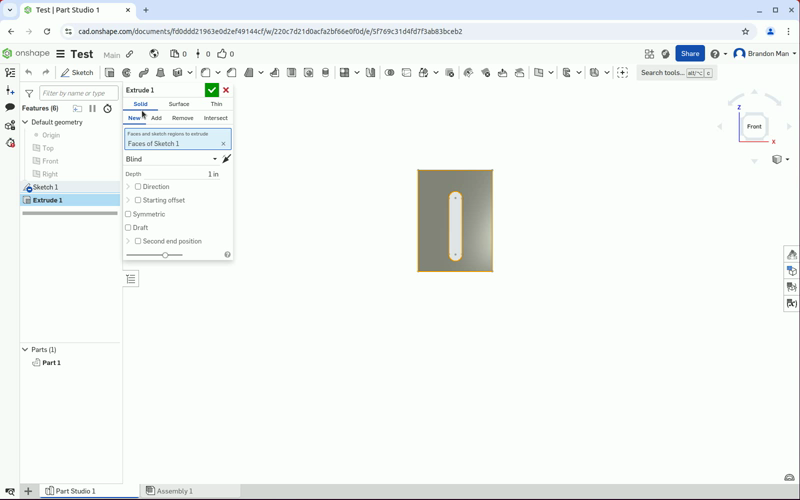
mouse_move(137, 120)
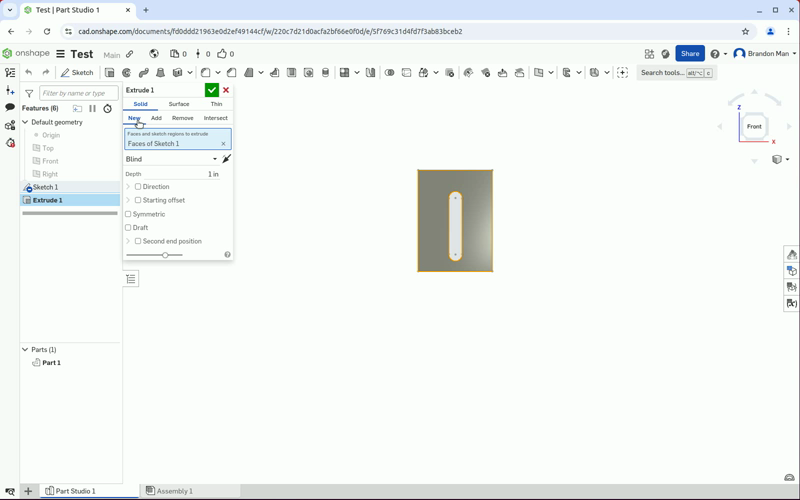
click(137, 120)
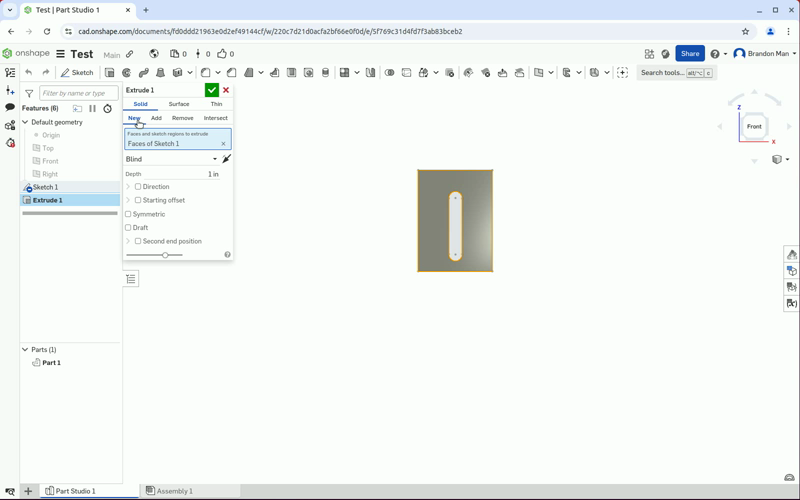
key(tab, 4)
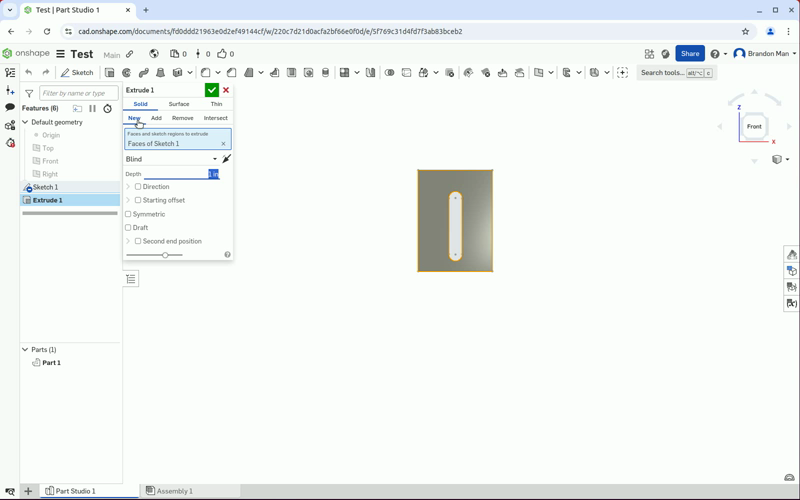
text(2.407)
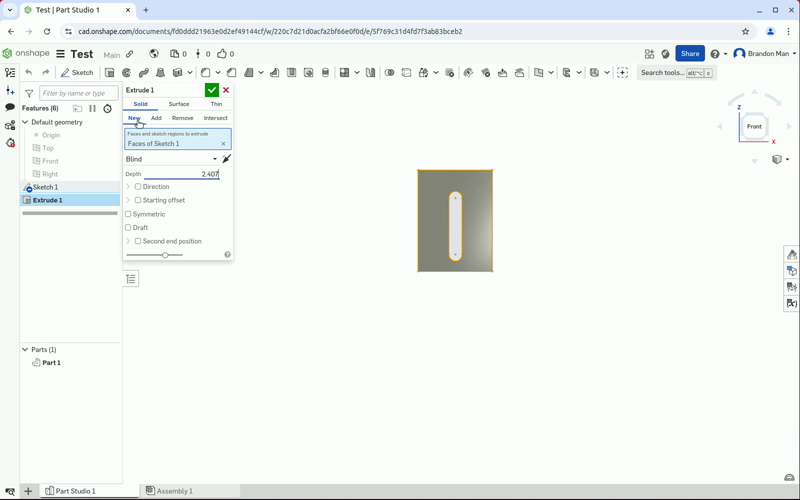
key(enter)
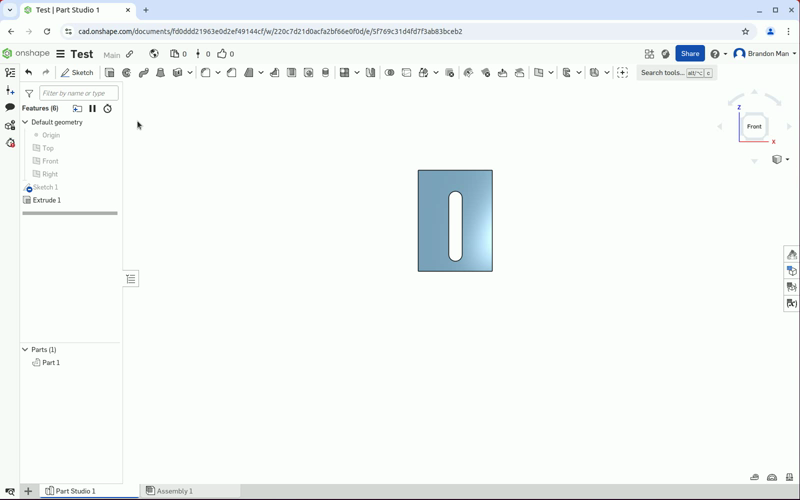
key(shift+h)
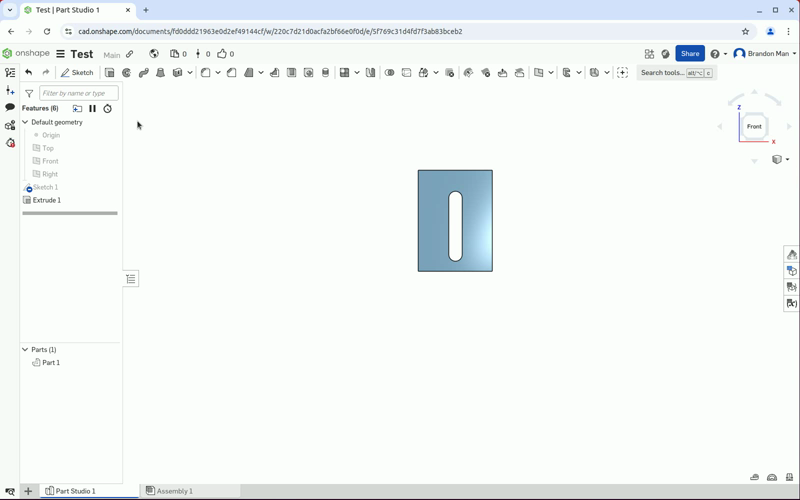
key(shift+h)
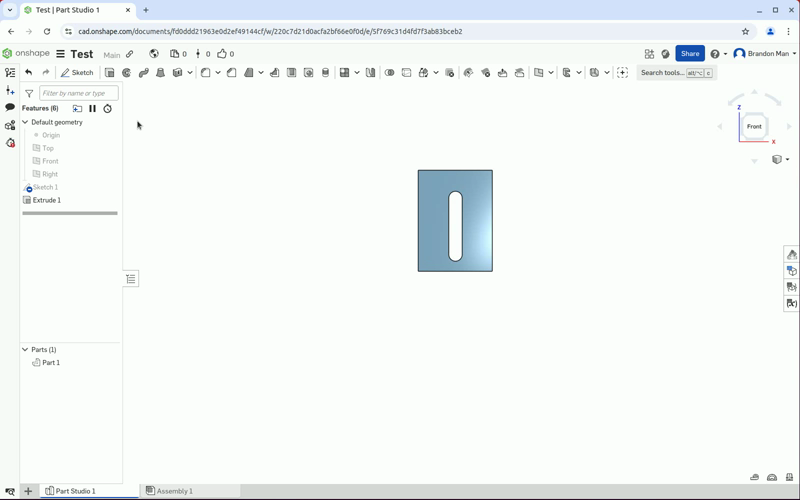
mouse_move(73, 189)
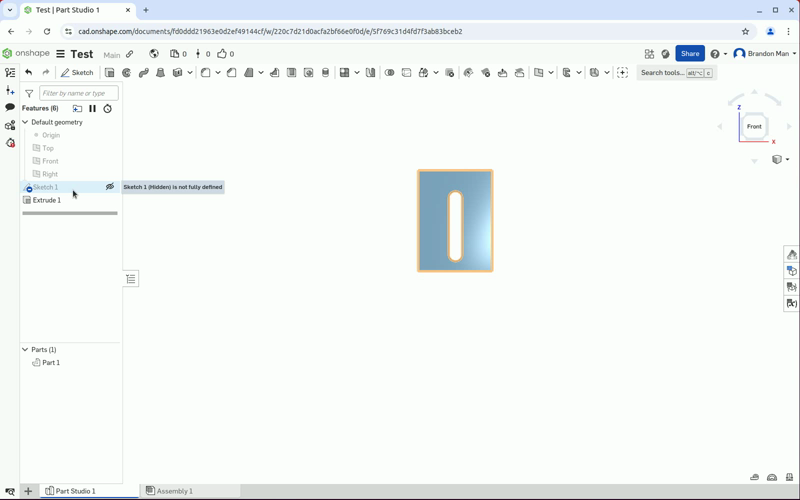
click(73, 189)
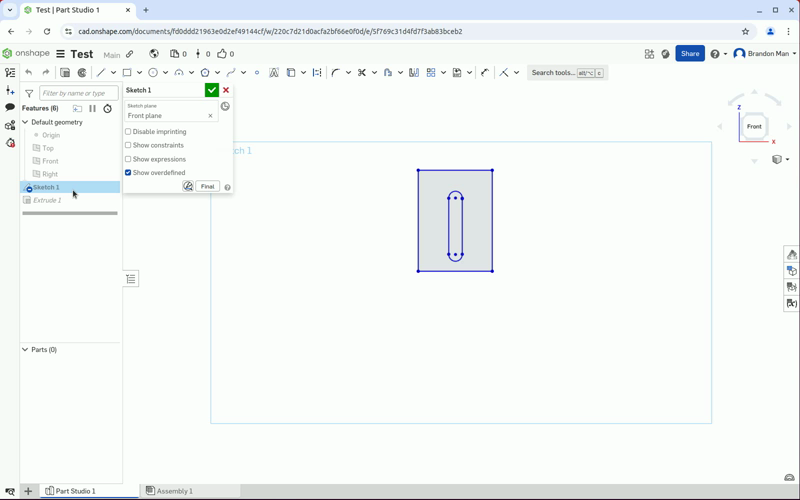
mouse_move(229, 92)
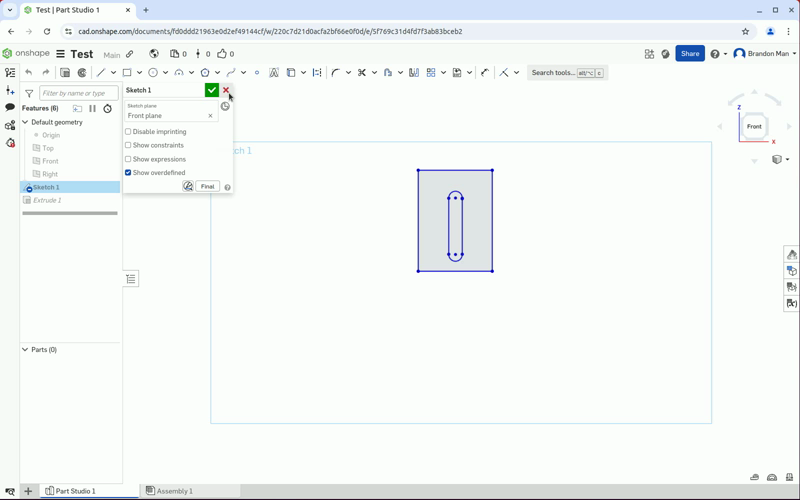
click(229, 92)
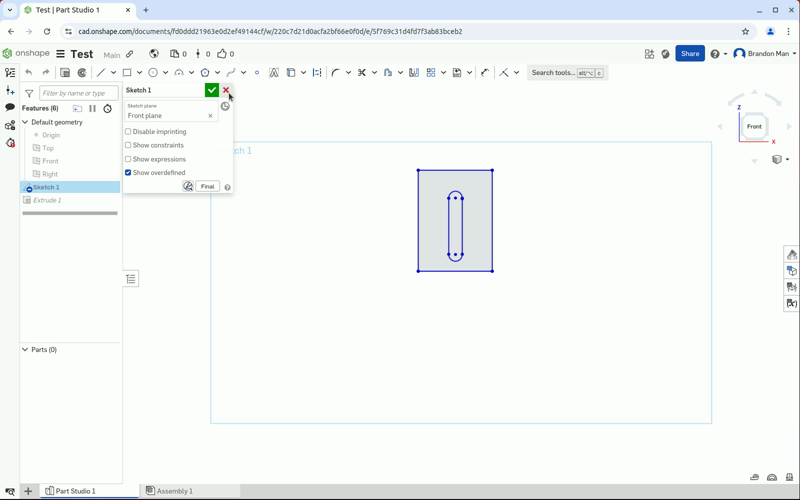
key(shift+s)
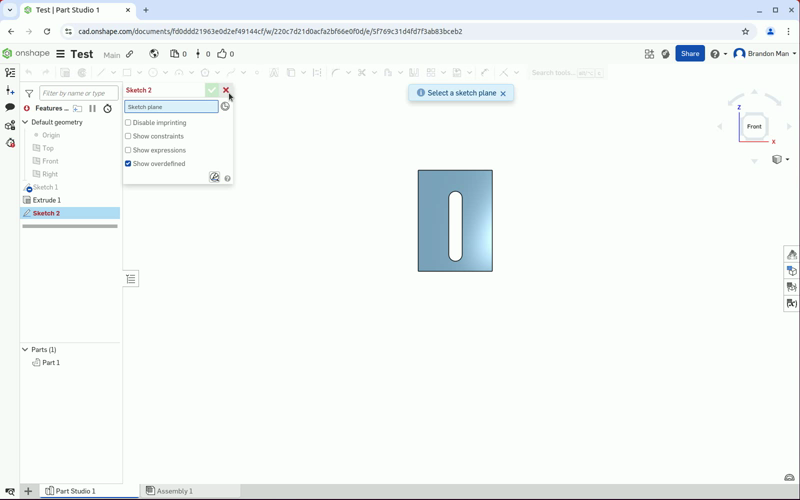
mouse_move(73, 163)
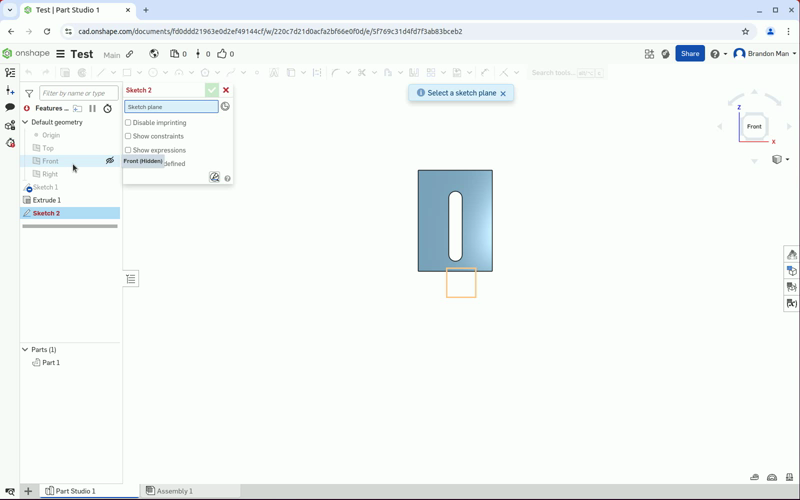
click(73, 163)
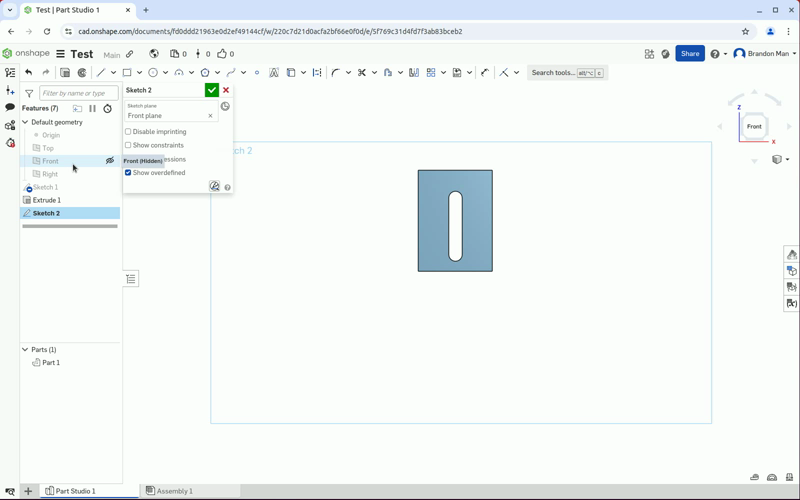
mouse_move(73, 352)
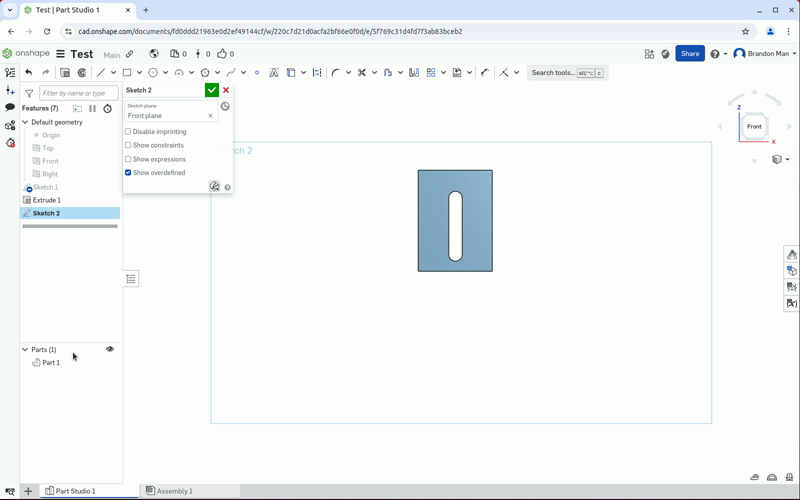
key(y)
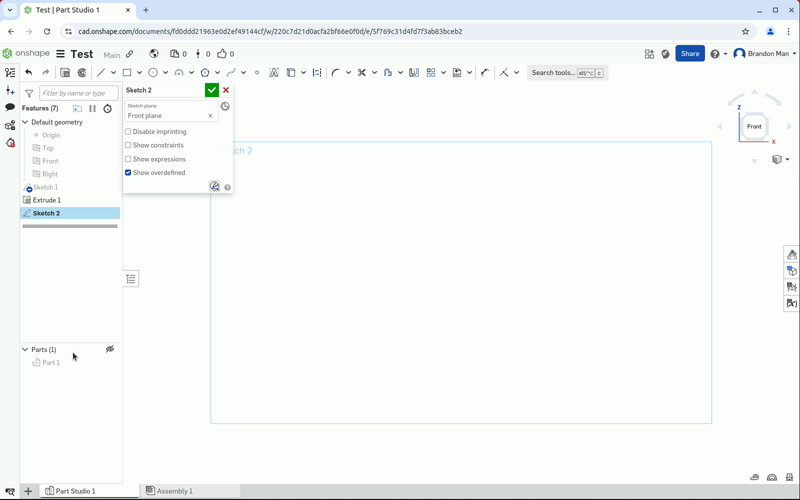
key(l)
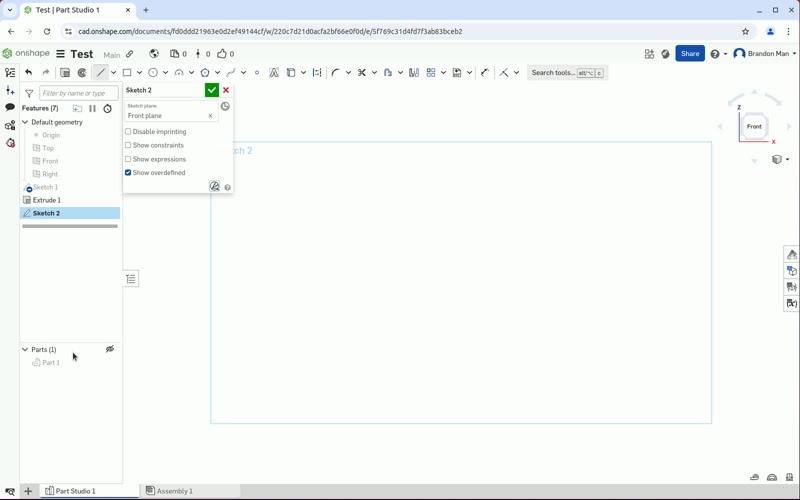
key_down(shift)
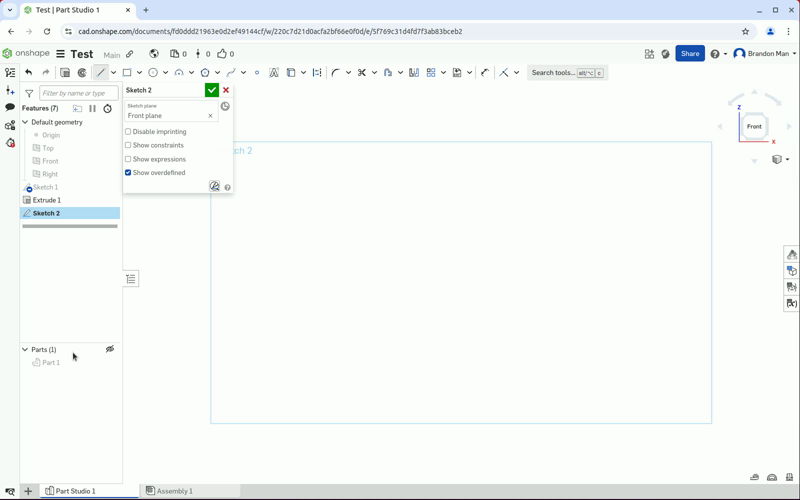
mouse_move(491, 282)
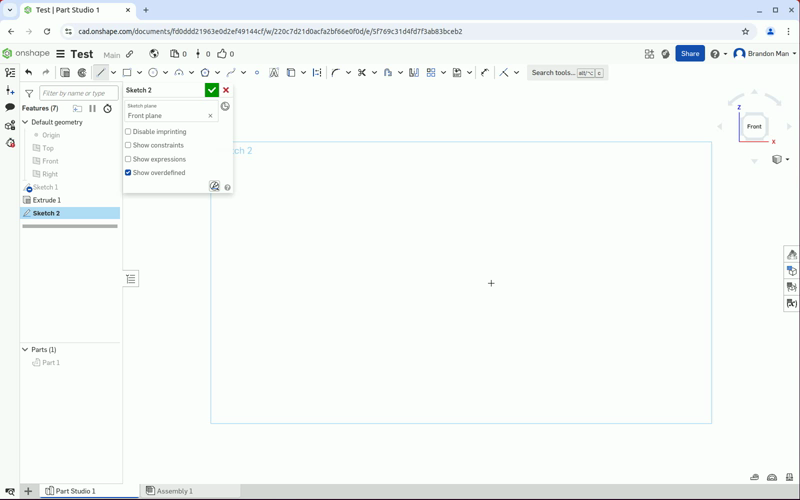
click(491, 282)
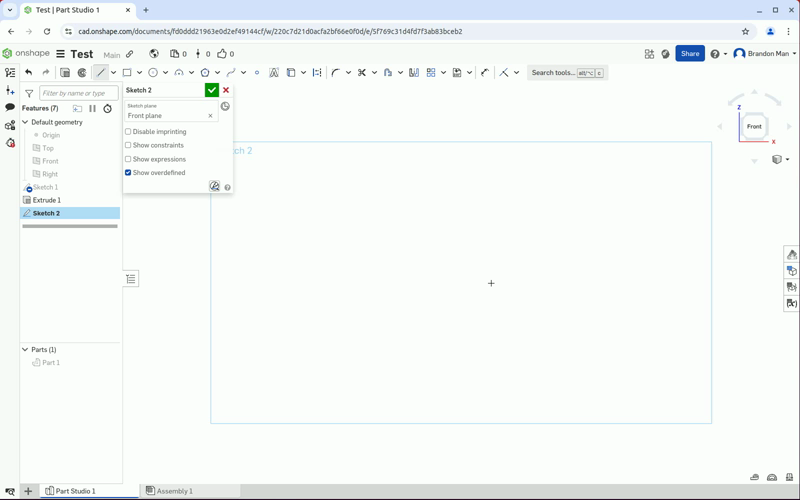
key_up(shift)
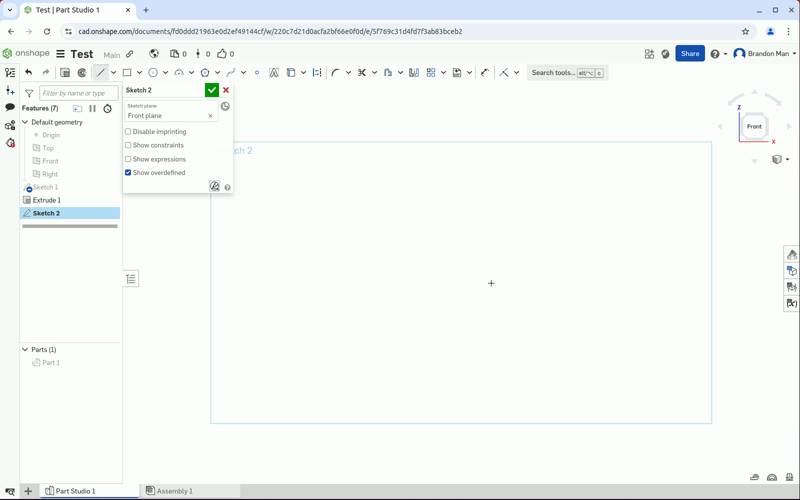
key_down(shift)
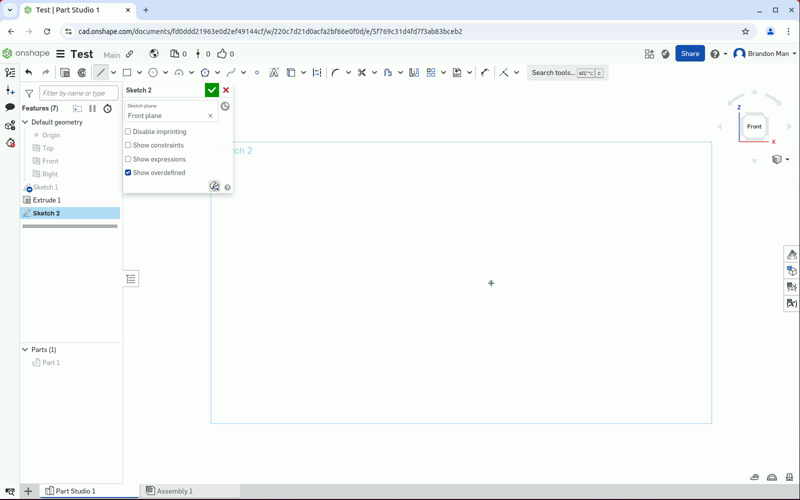
mouse_move(521, 282)
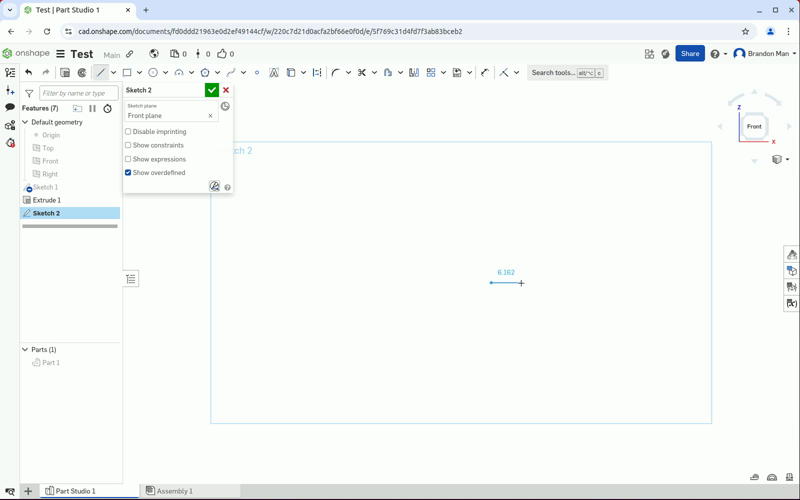
mouse_move(503, 282)
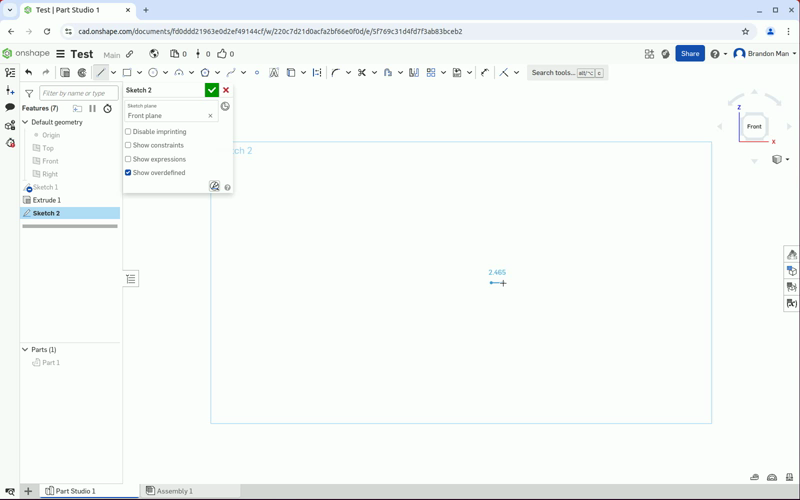
click(503, 282)
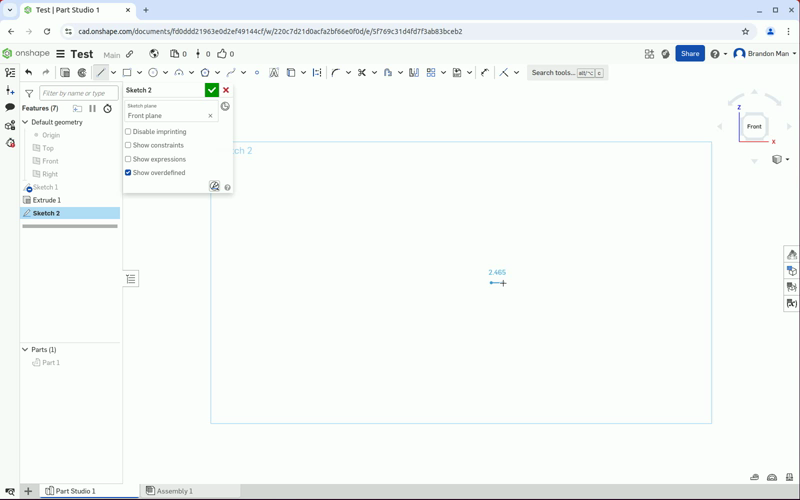
key_up(shift)
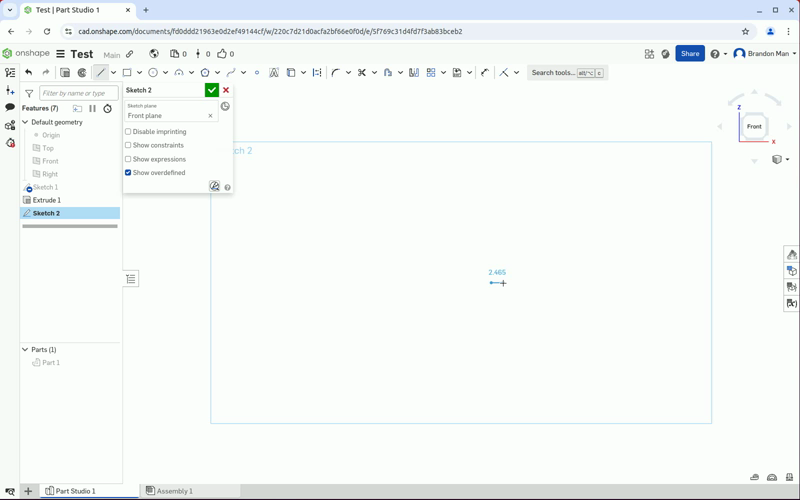
key_down(shift)
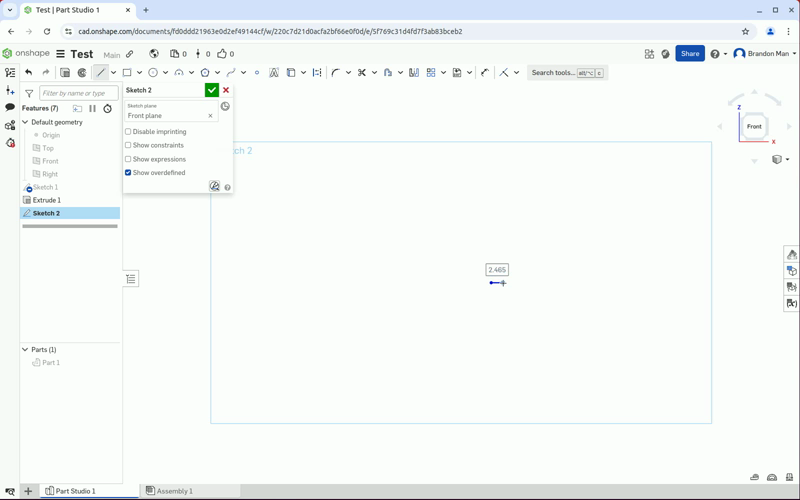
mouse_move(503, 170)
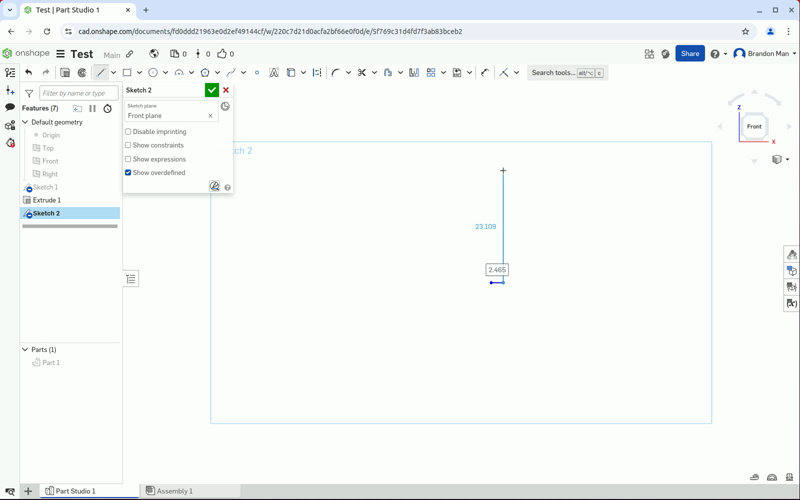
click(503, 170)
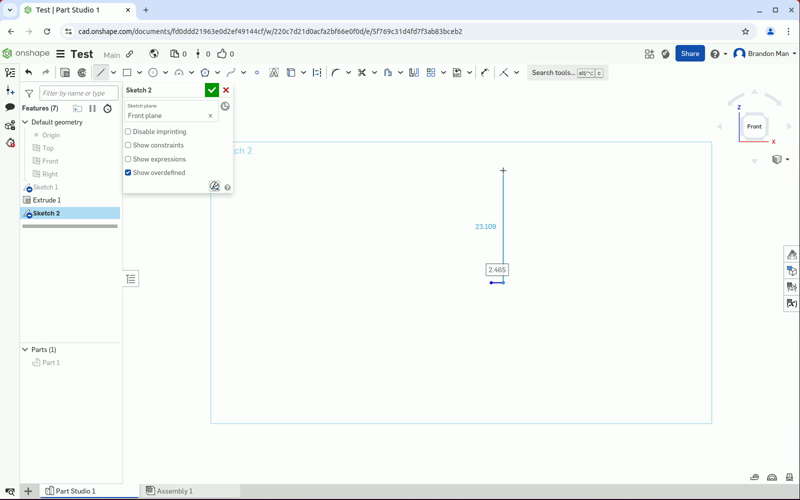
key_up(shift)
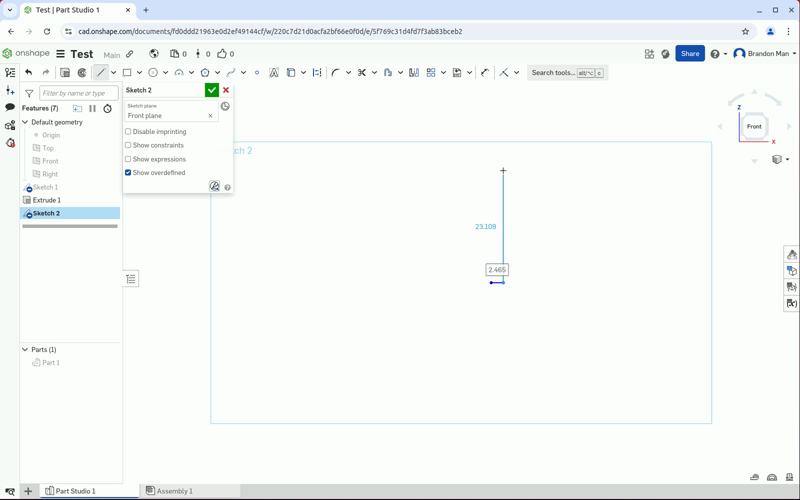
key_down(shift)
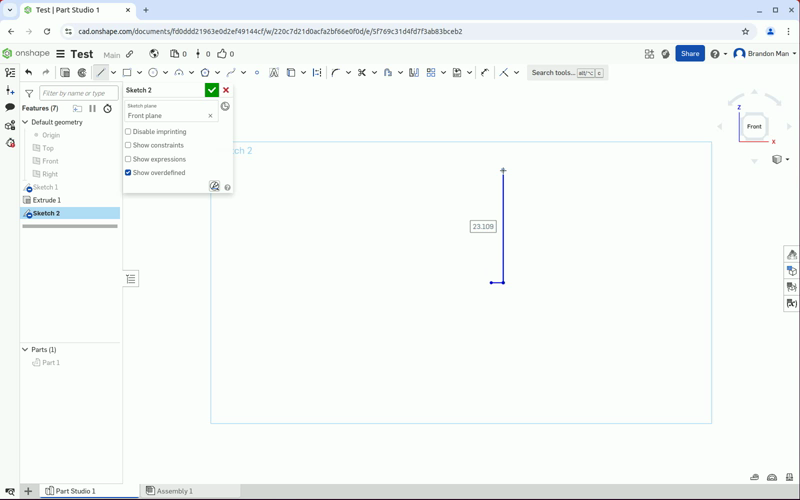
mouse_move(533, 170)
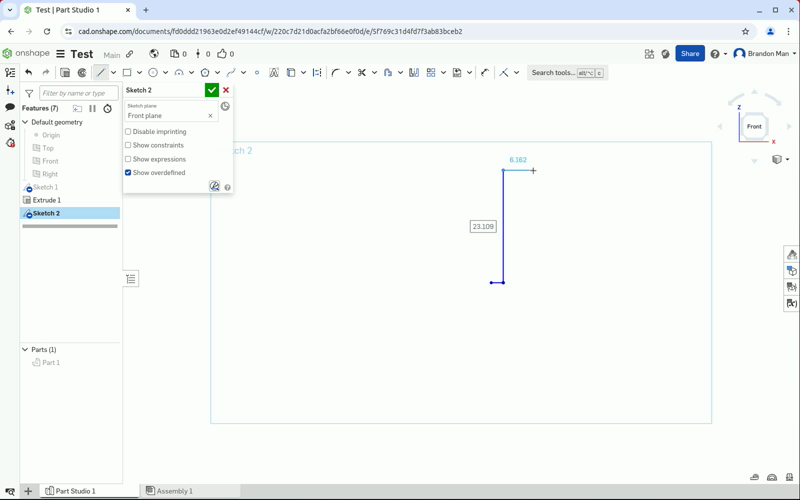
mouse_move(491, 170)
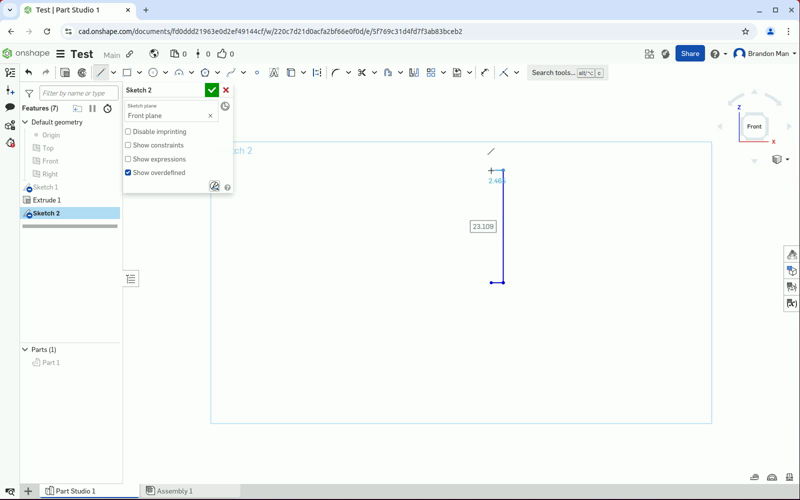
click(491, 170)
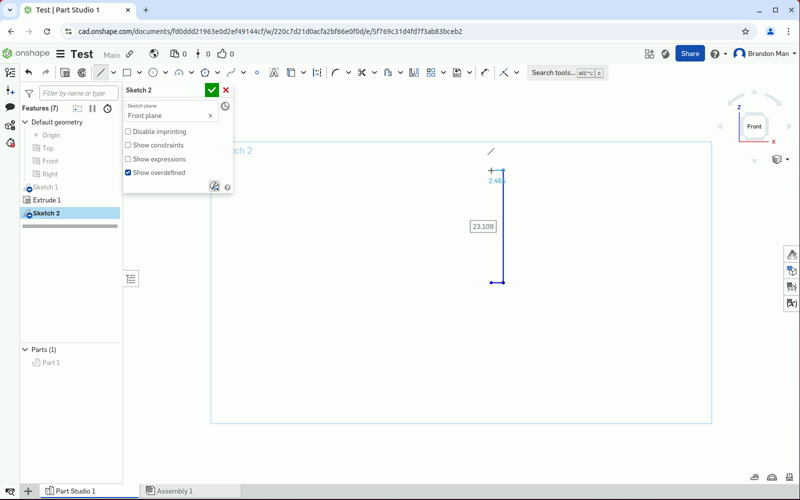
key_up(shift)
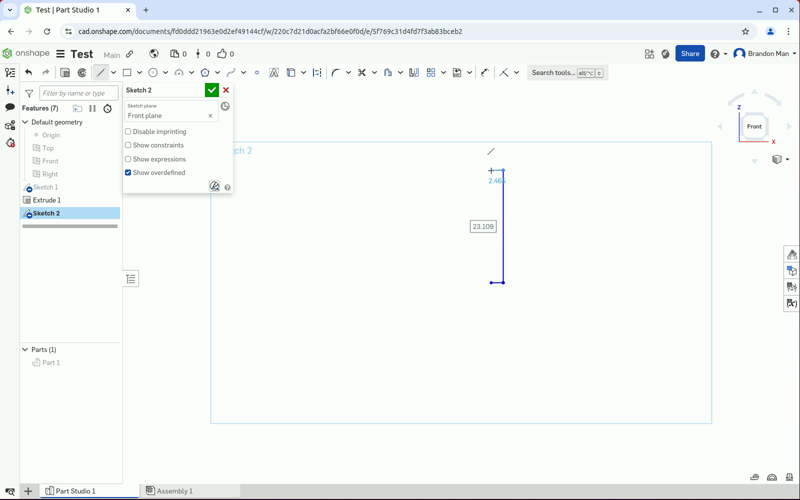
key_down(shift)
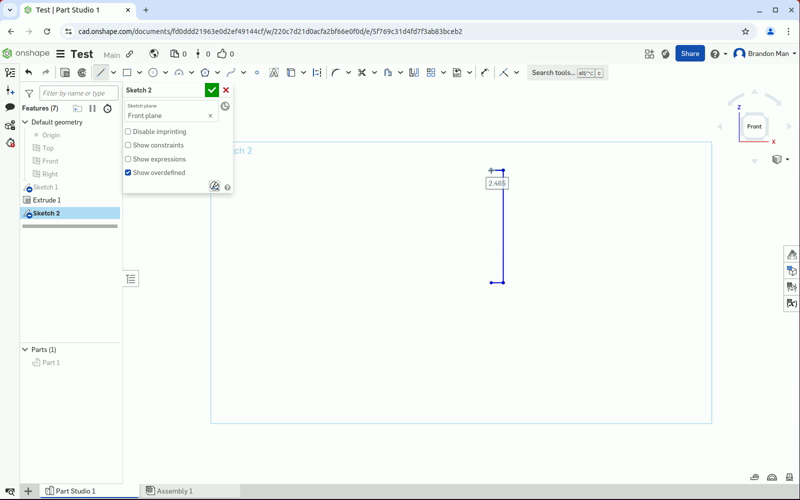
mouse_move(491, 271)
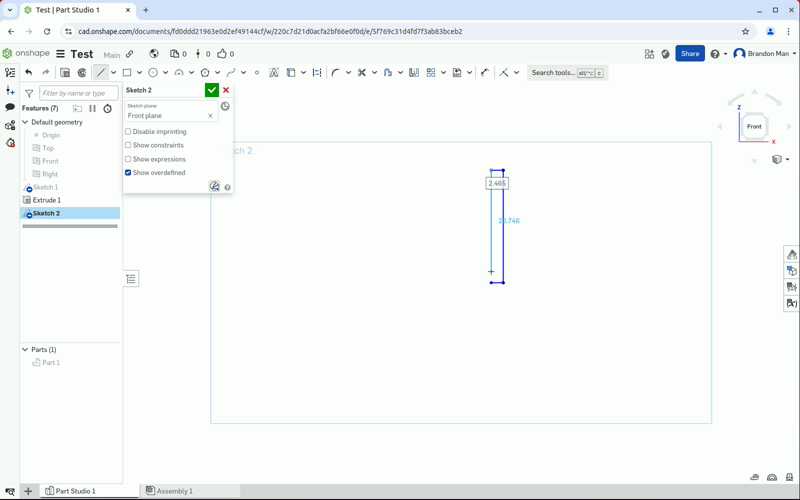
click(491, 271)
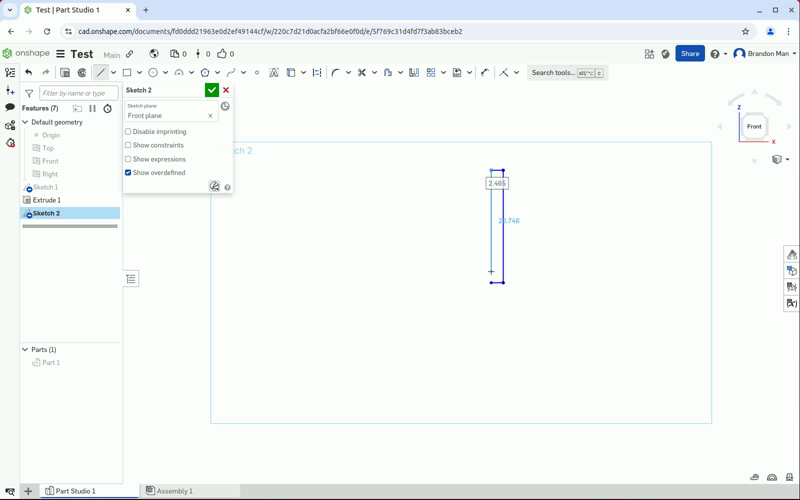
key_up(shift)
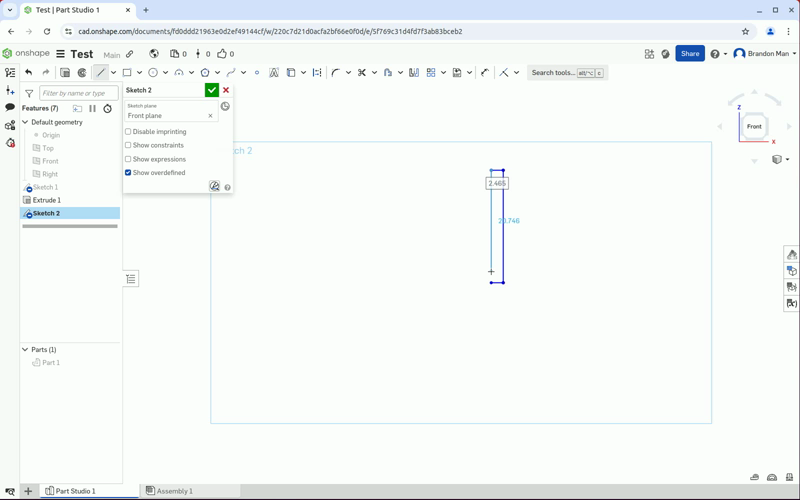
mouse_move(521, 271)
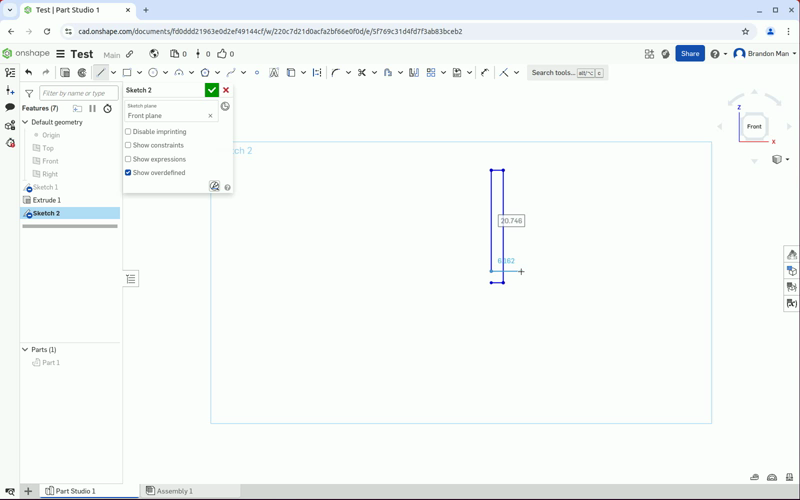
key_down(shift)
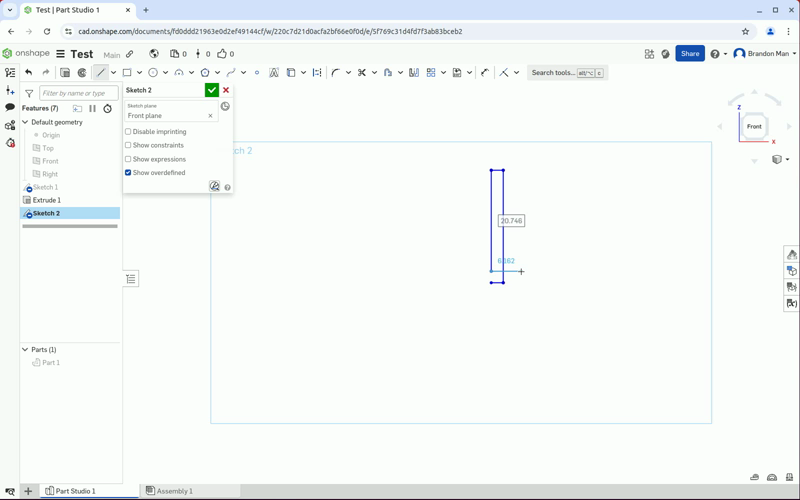
mouse_move(491, 282)
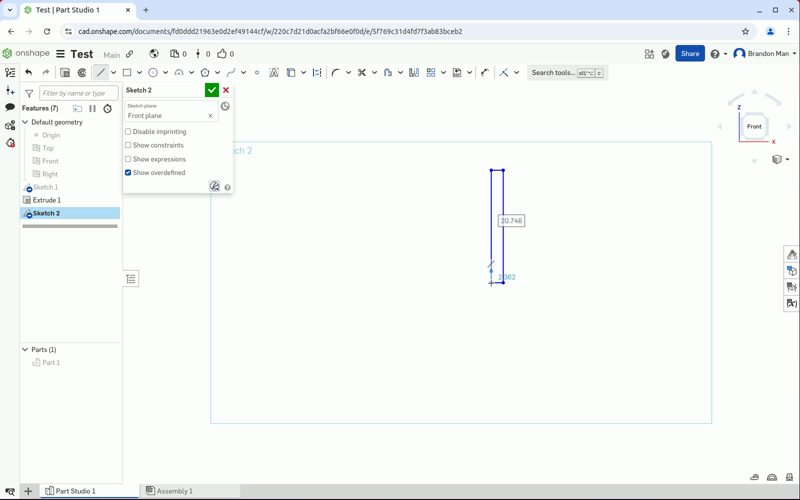
key_up(shift)
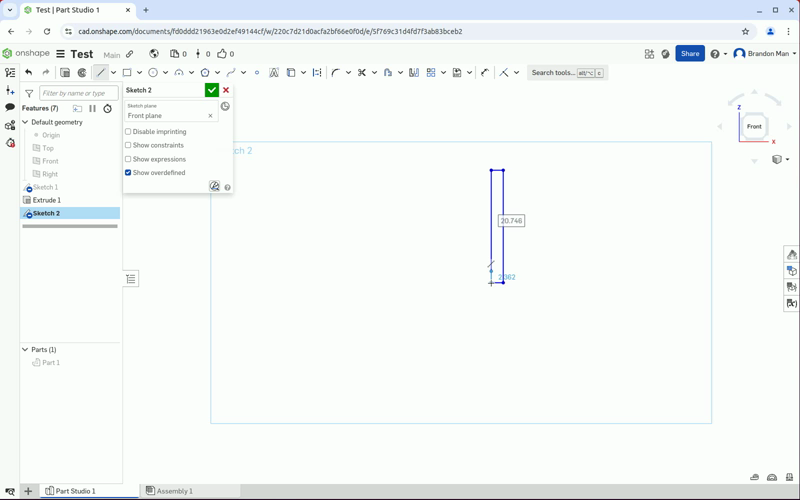
click(491, 282)
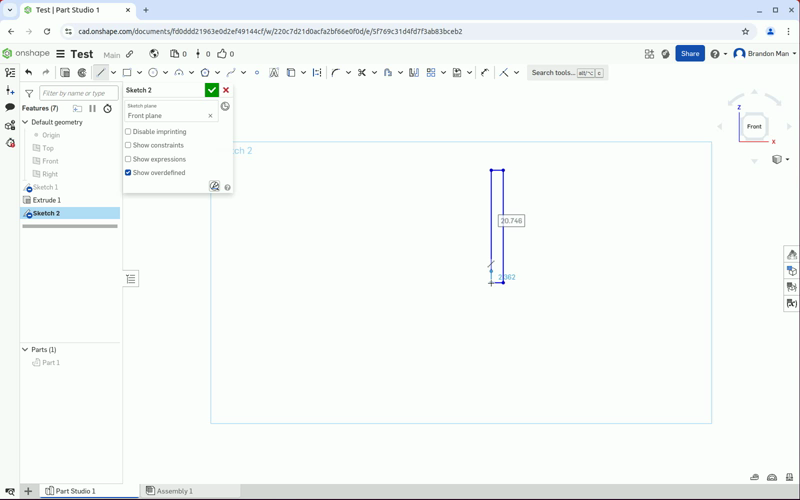
key(esc)
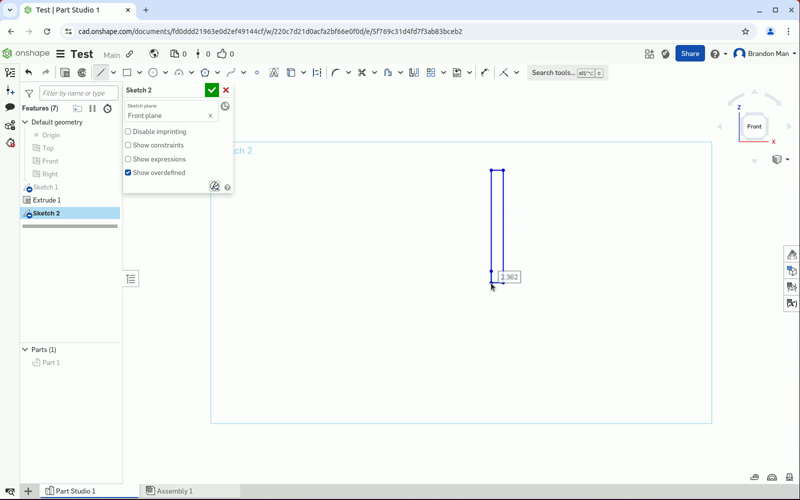
mouse_move(495, 259)
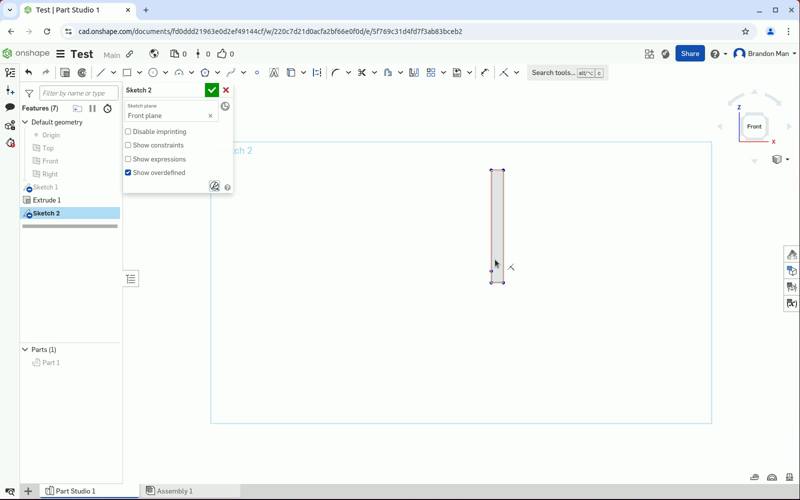
scroll(6)
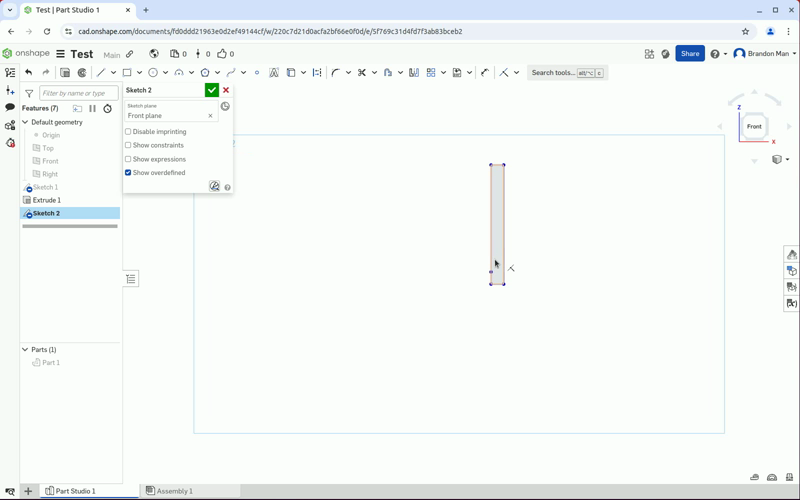
scroll(6)
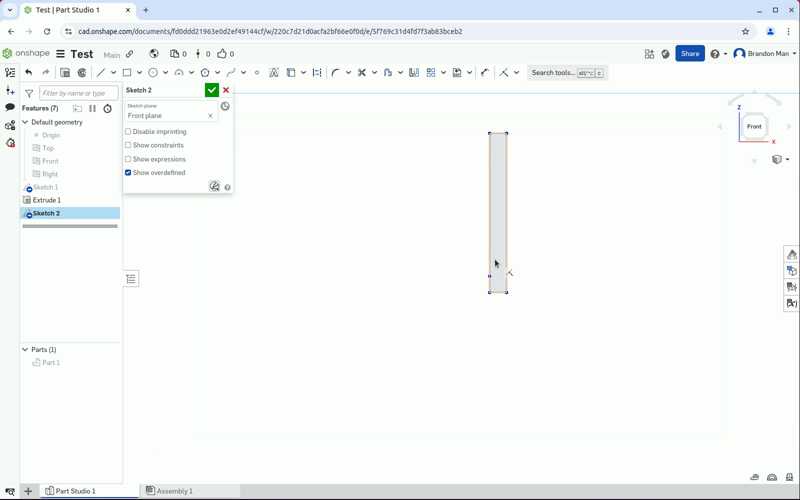
scroll(6)
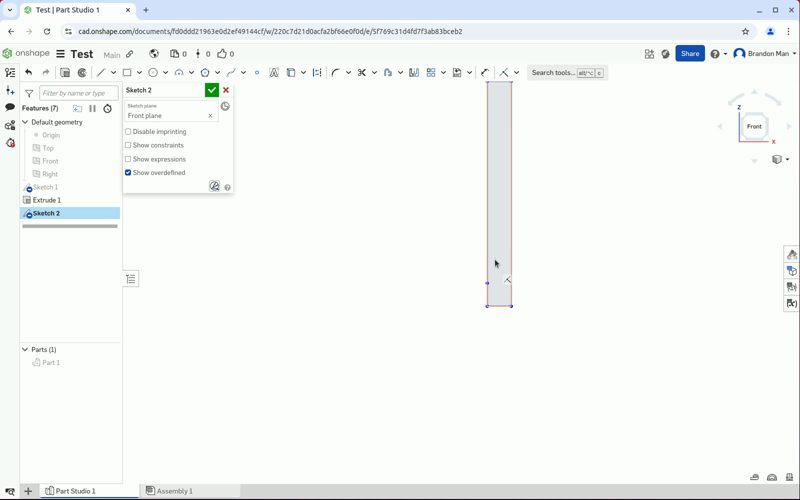
scroll(6)
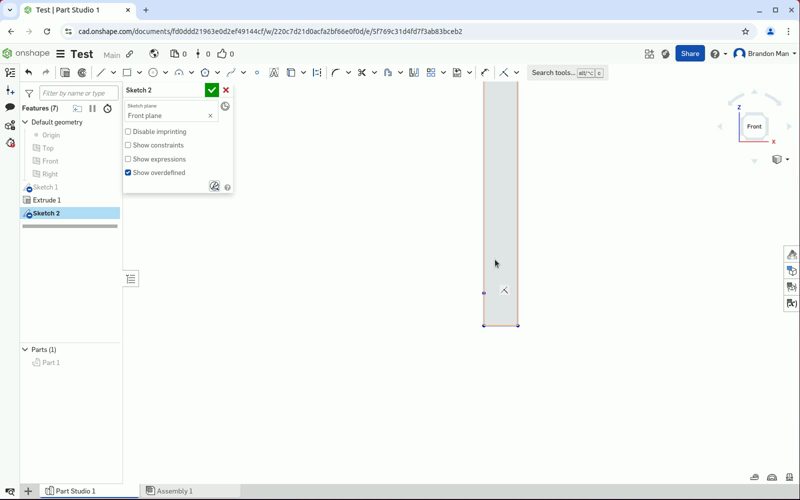
scroll(6)
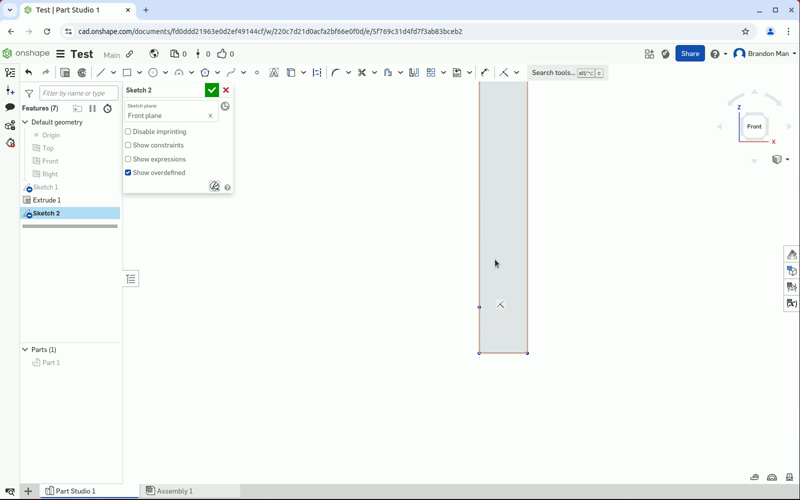
scroll(6)
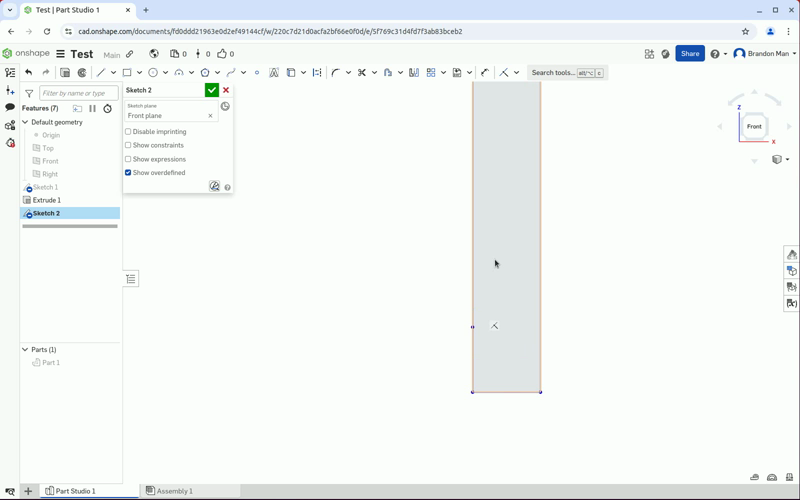
scroll(6)
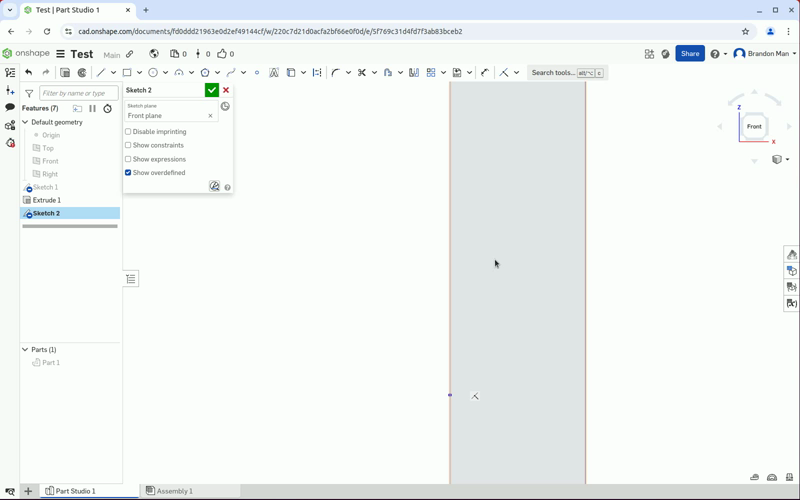
click(495, 259)
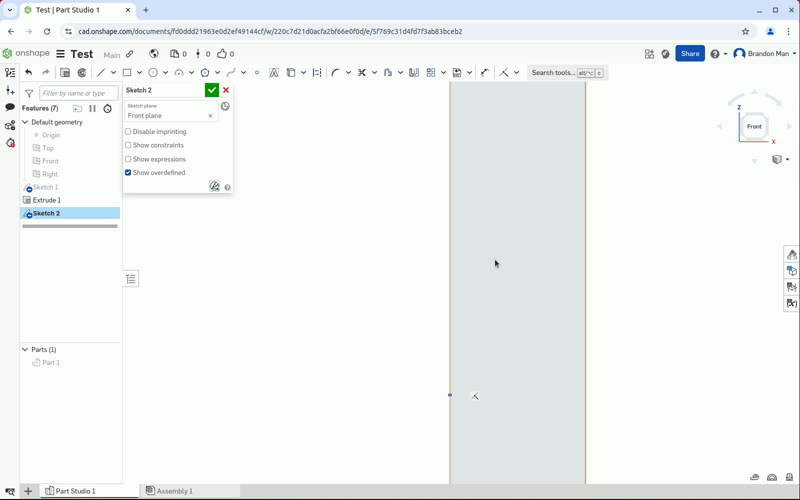
scroll(-6)
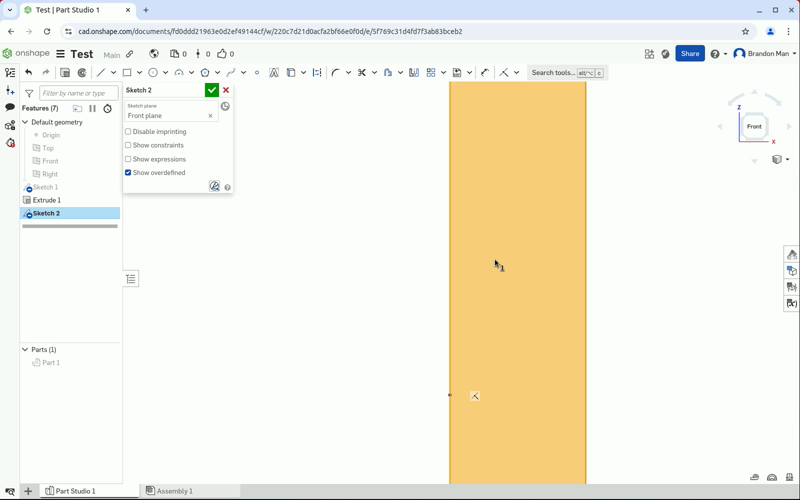
scroll(-6)
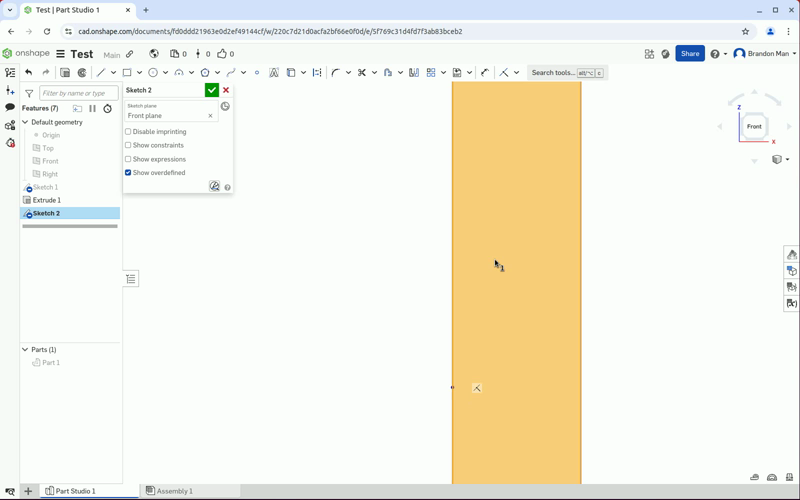
scroll(-6)
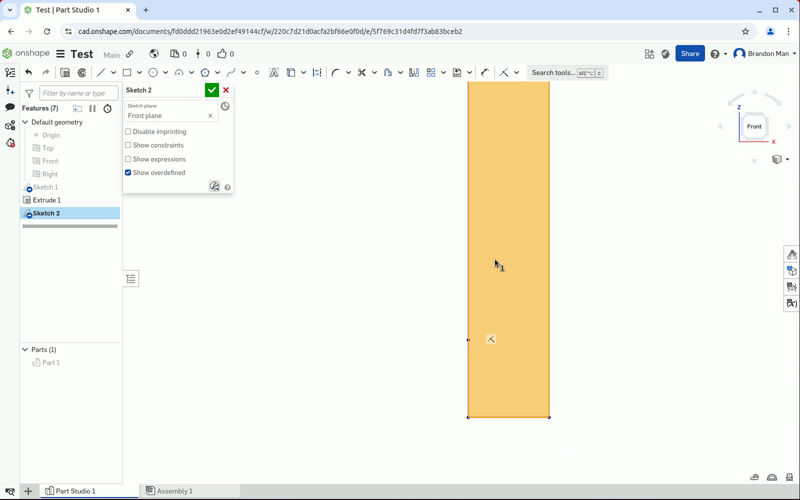
scroll(-6)
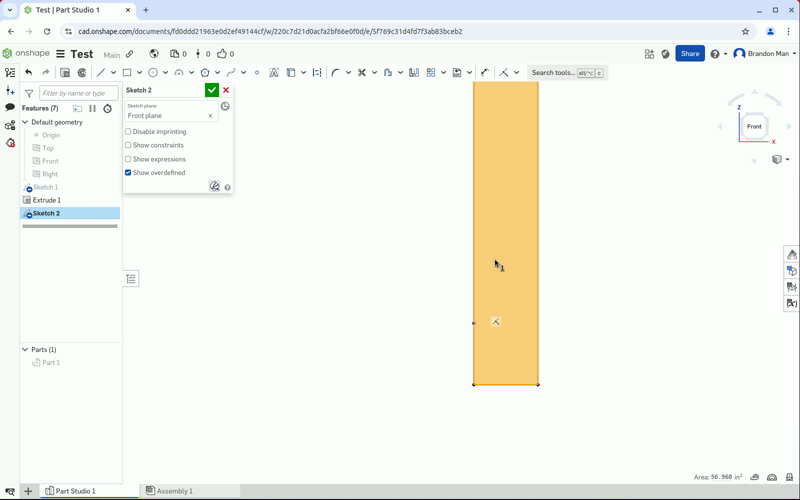
scroll(-6)
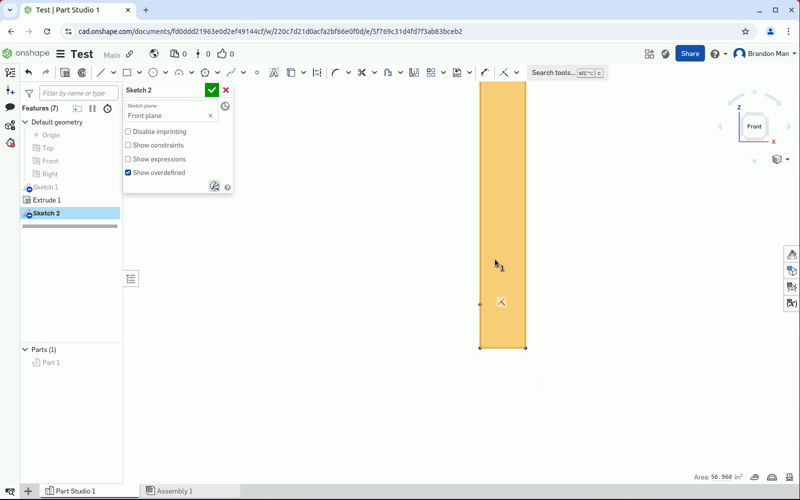
scroll(-6)
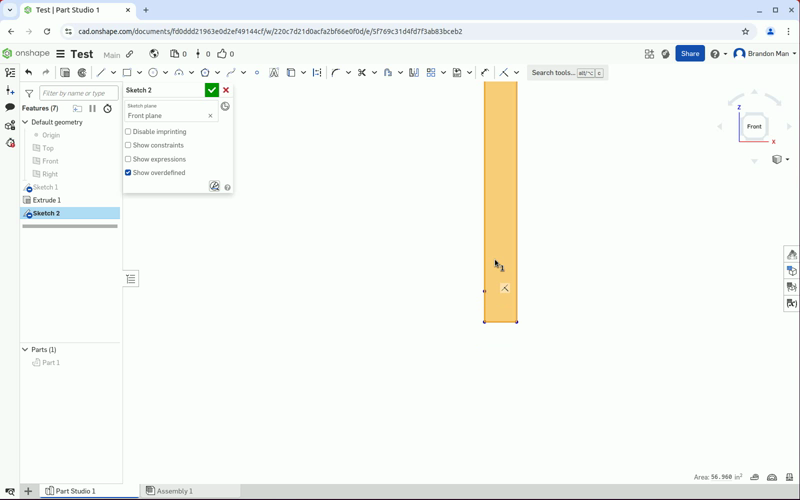
scroll(-6)
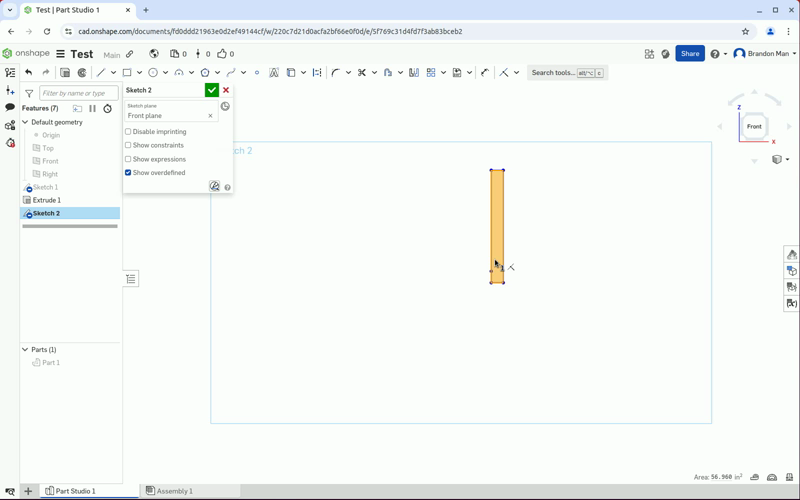
mouse_move(73, 352)
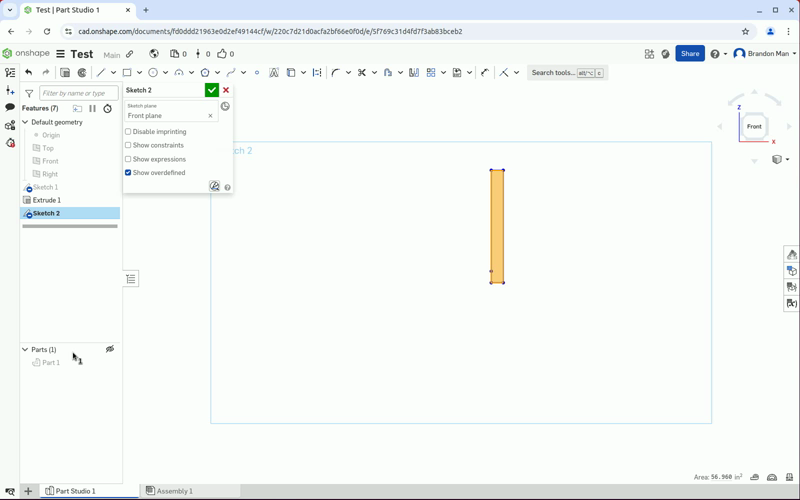
key(shift+y)
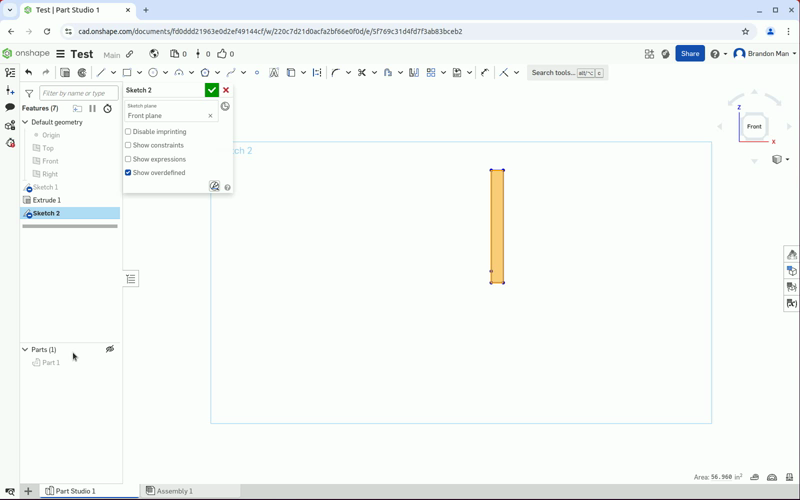
key(shift+e)
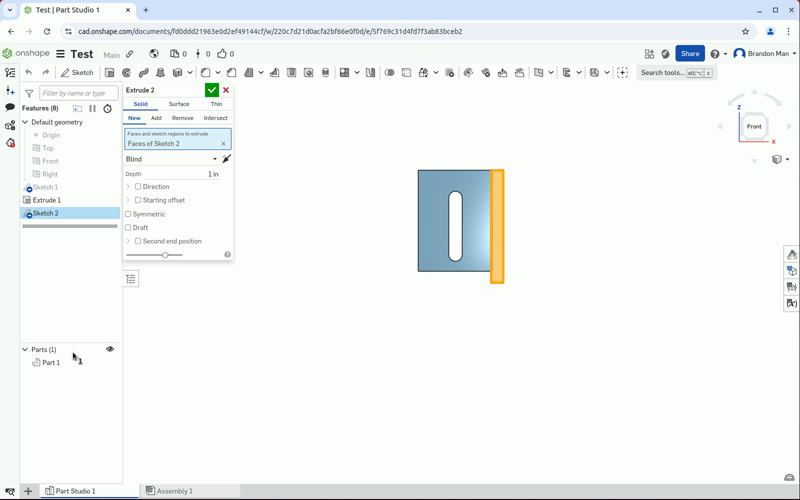
mouse_move(143, 106)
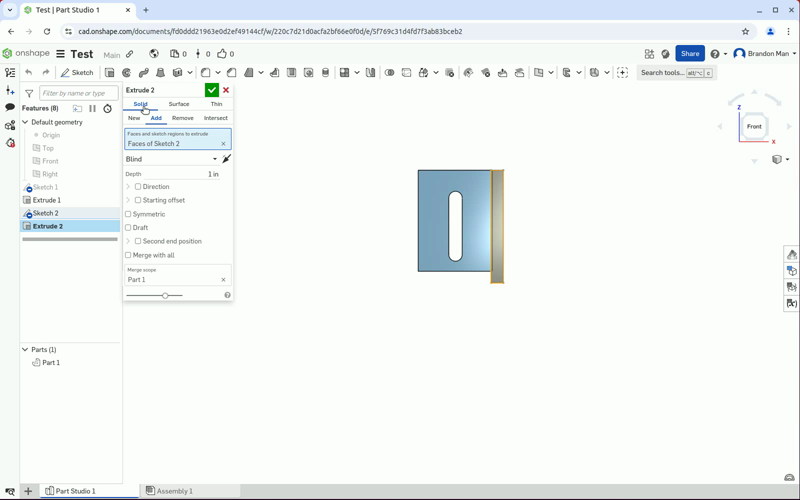
click(143, 106)
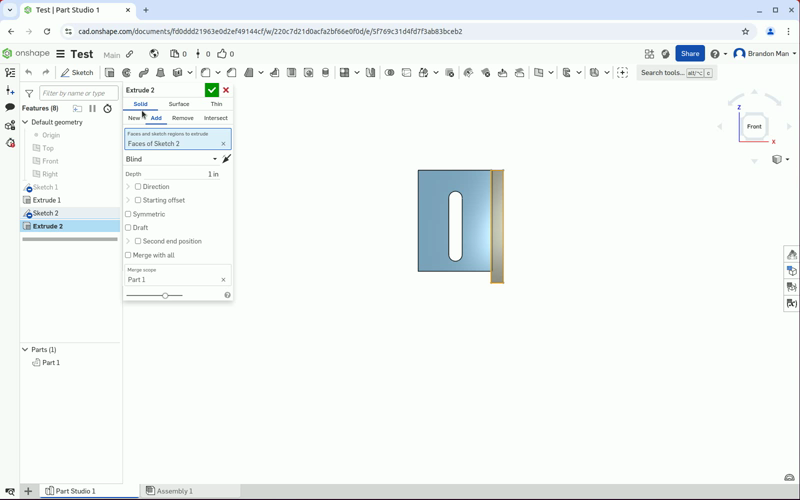
mouse_move(137, 120)
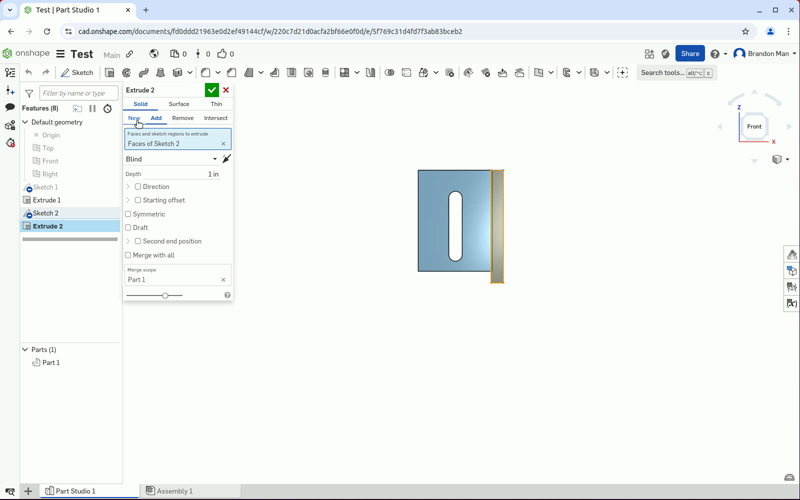
click(137, 120)
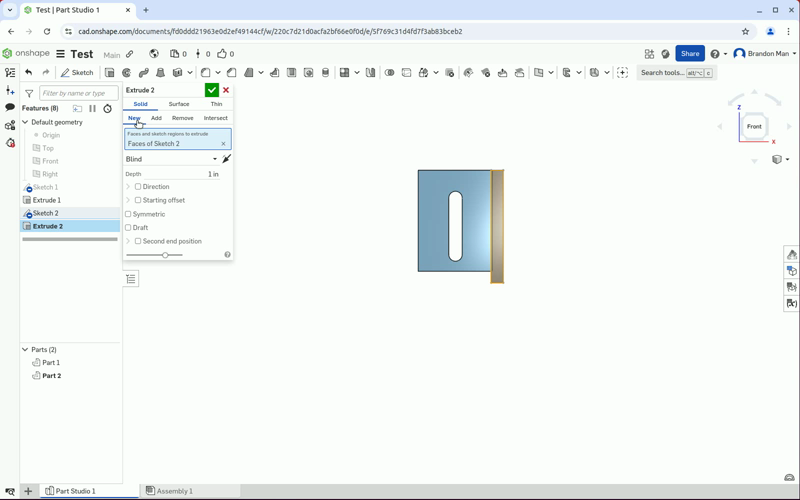
key(tab, 4)
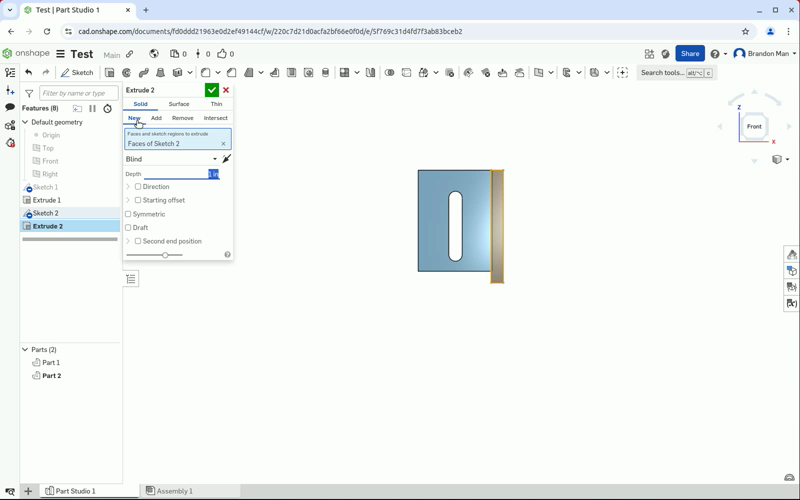
text(19.738)
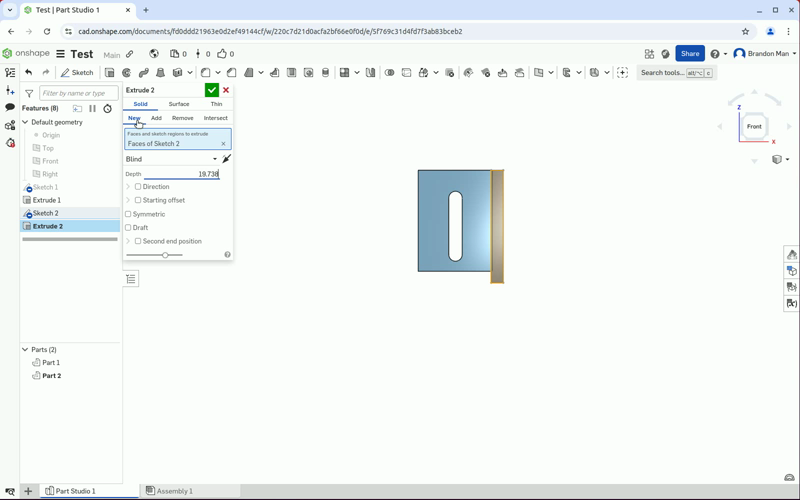
key(enter)
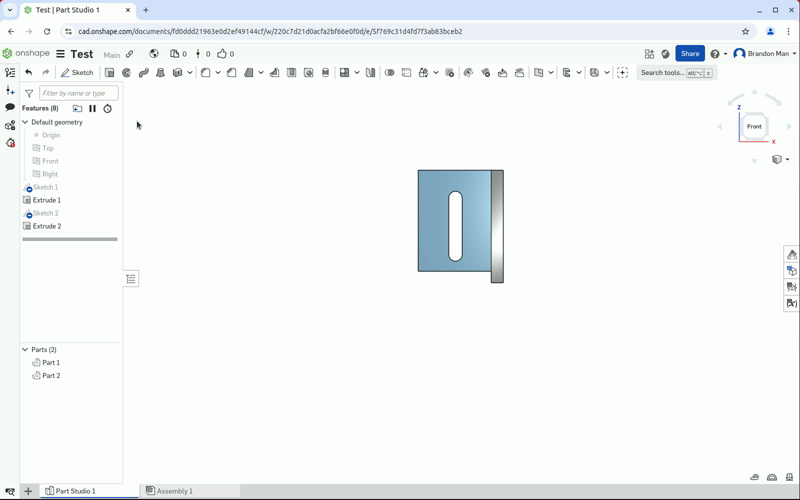
key(shift+h)
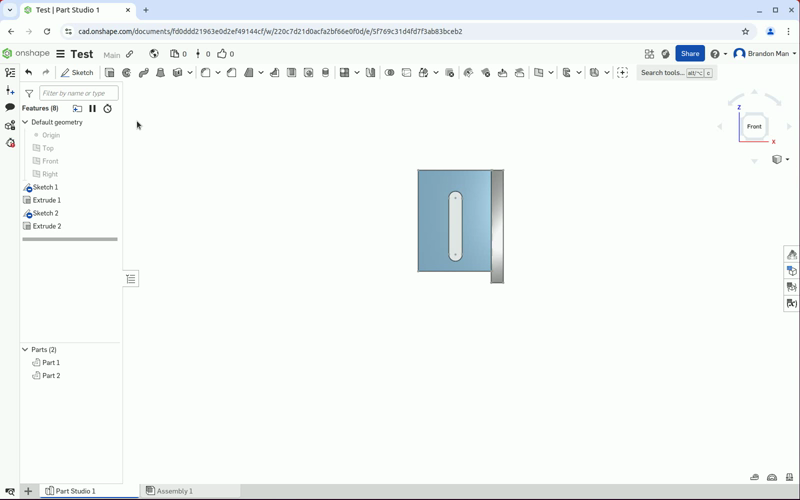
key(shift+h)
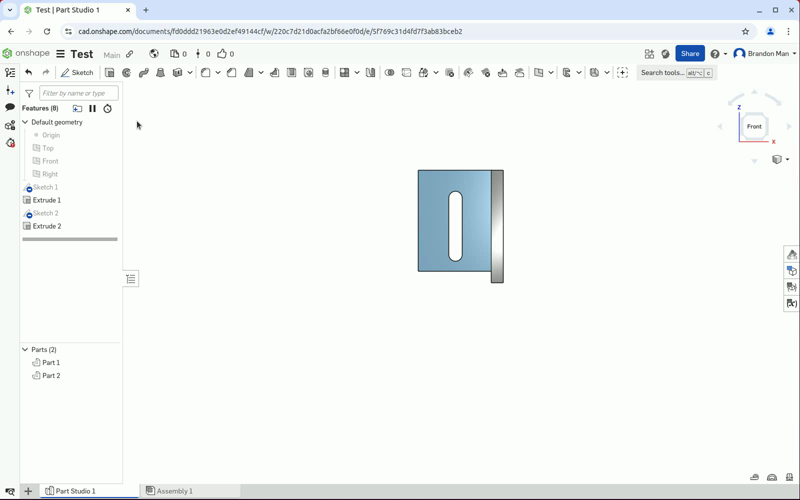
mouse_move(73, 189)
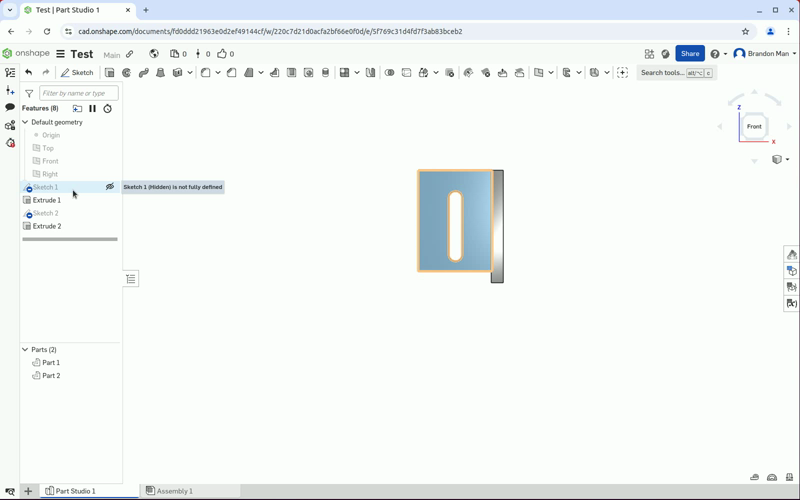
click(73, 189)
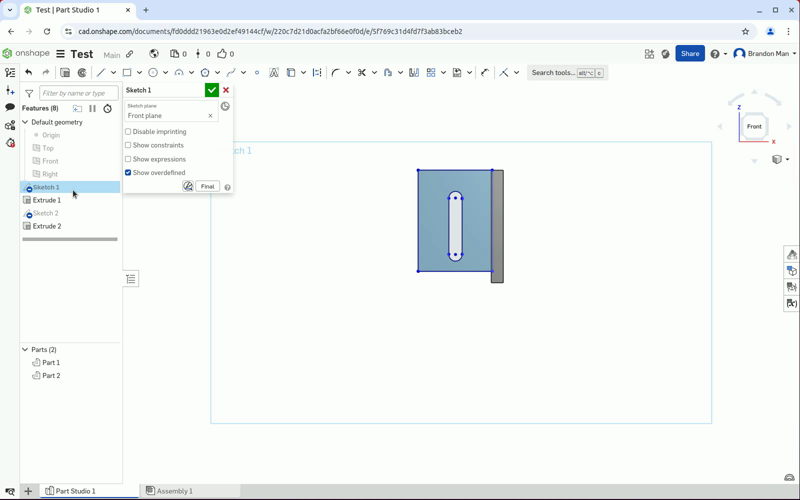
mouse_move(229, 92)
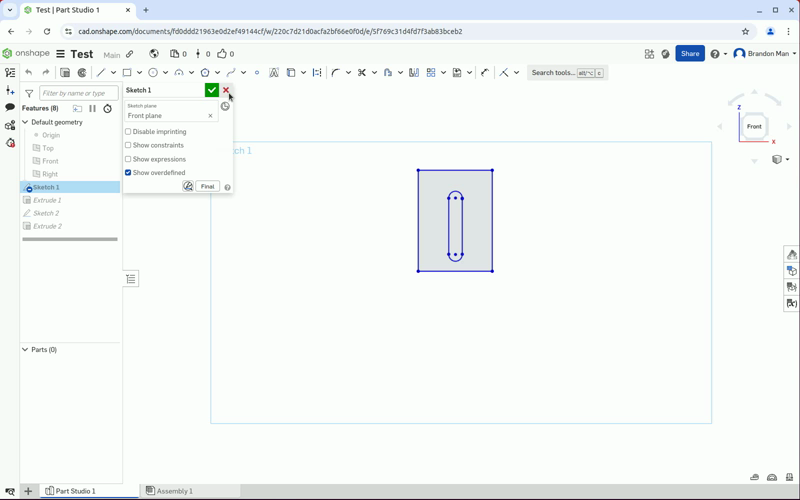
click(229, 92)
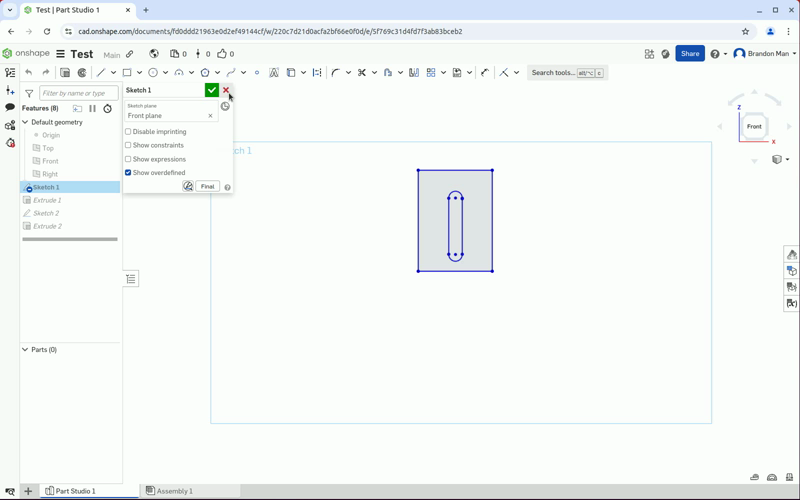
key(shift+s)
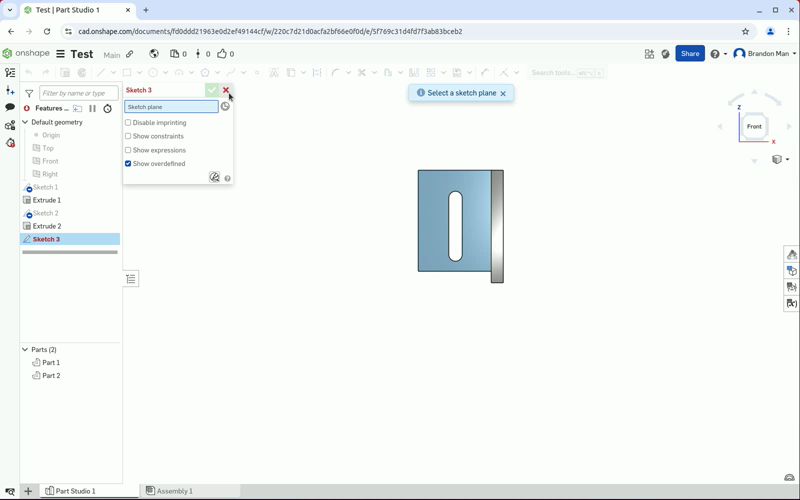
mouse_move(73, 163)
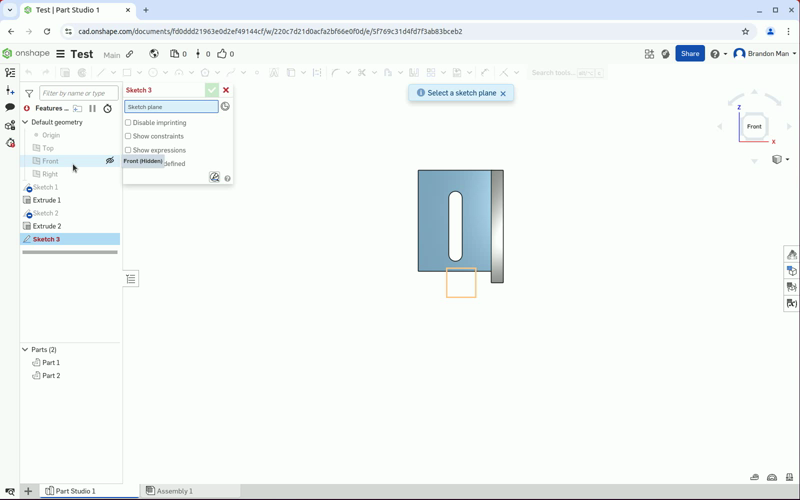
click(73, 163)
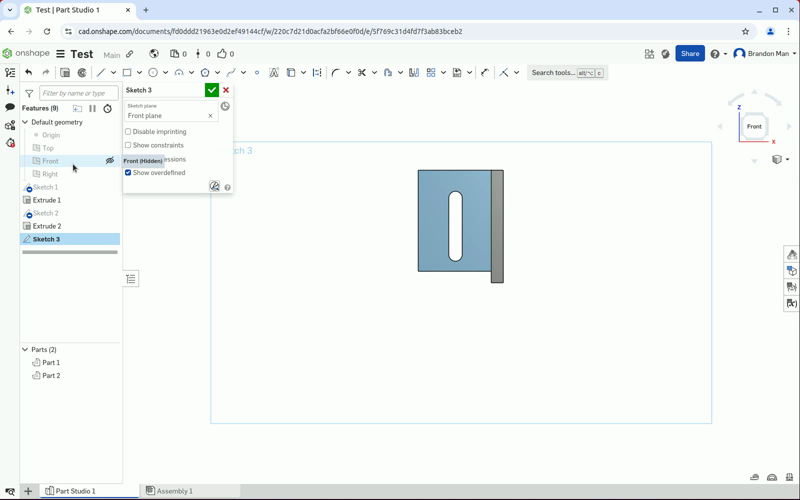
mouse_move(73, 352)
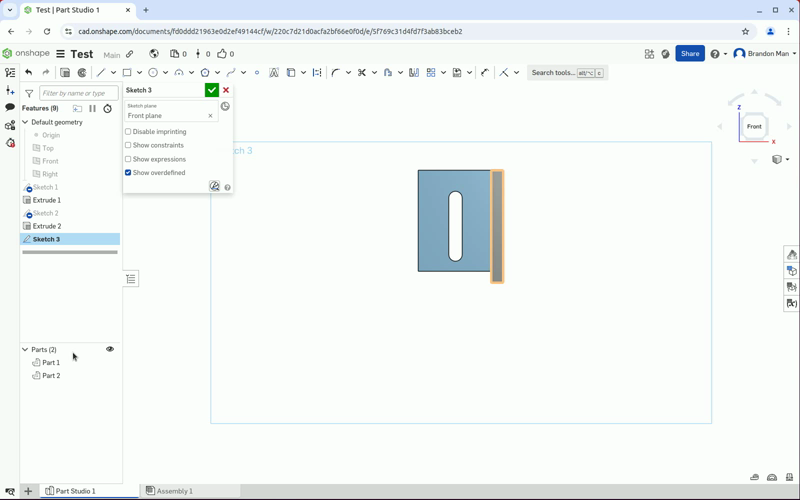
key(y)
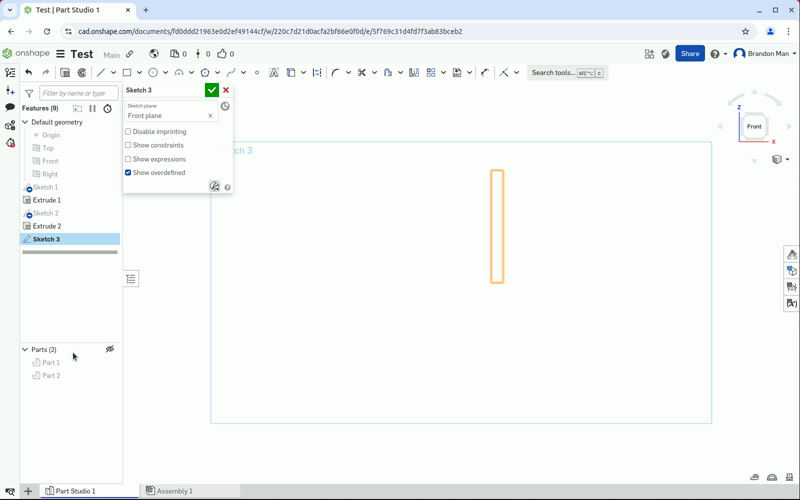
key(l)
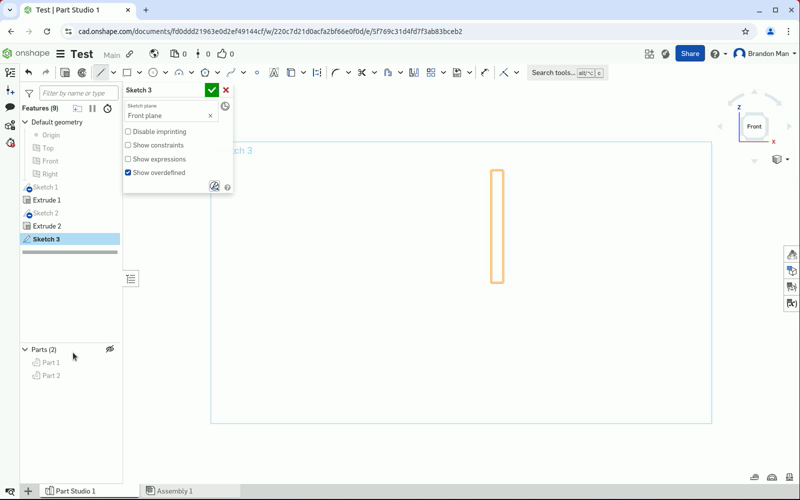
key_down(shift)
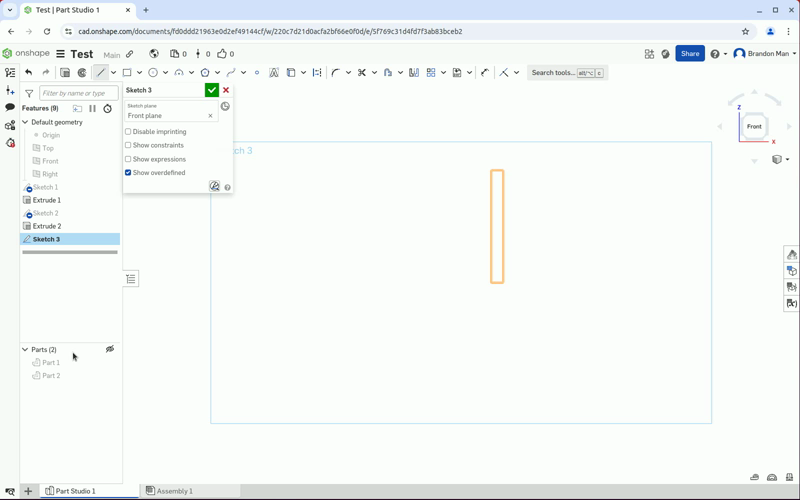
mouse_move(418, 282)
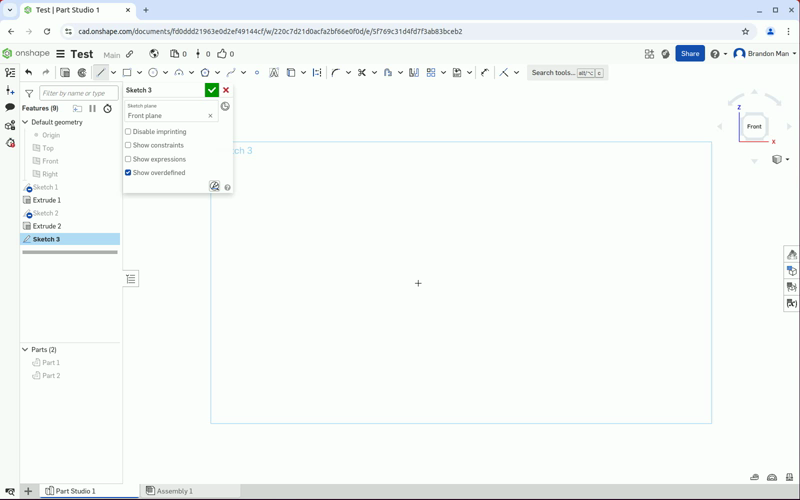
click(418, 282)
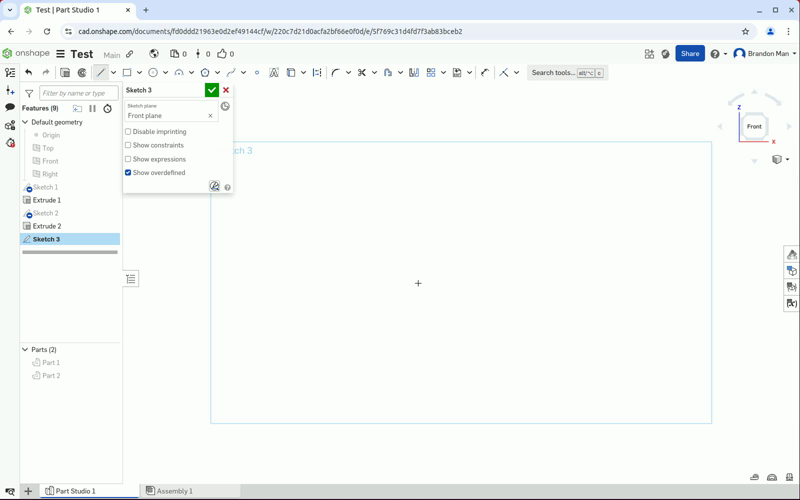
key_up(shift)
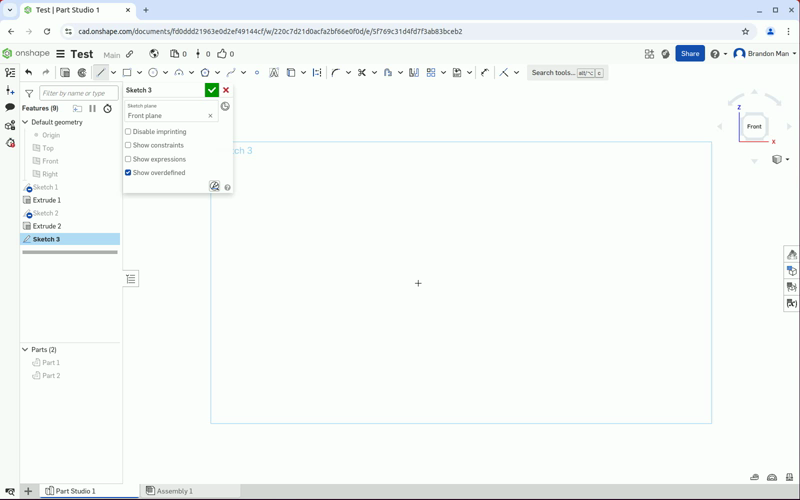
key_down(shift)
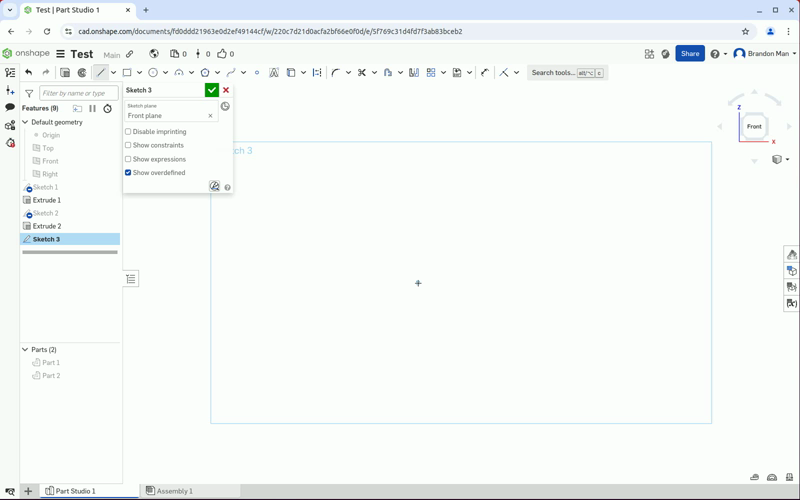
mouse_move(491, 282)
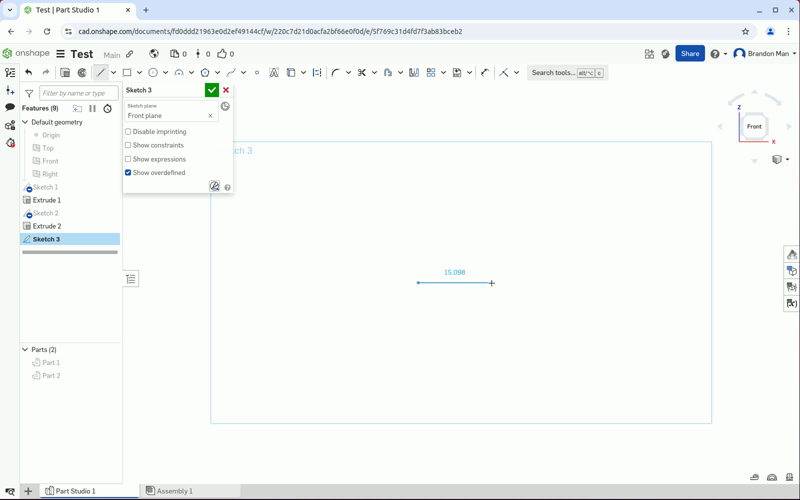
click(491, 282)
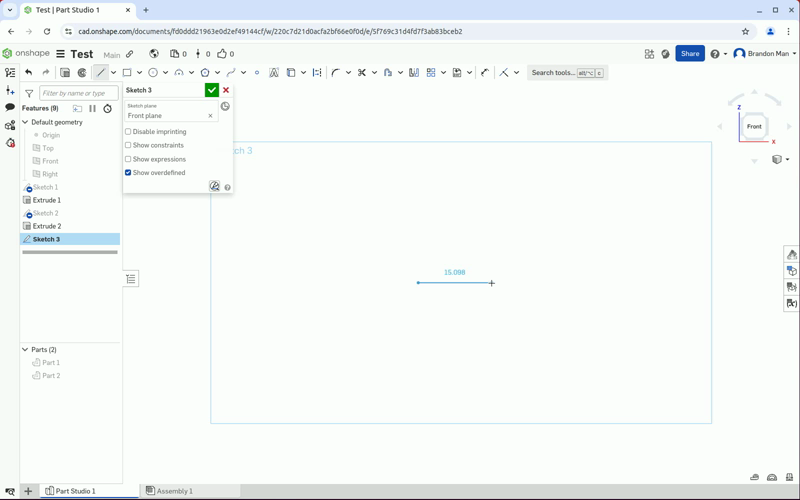
key_up(shift)
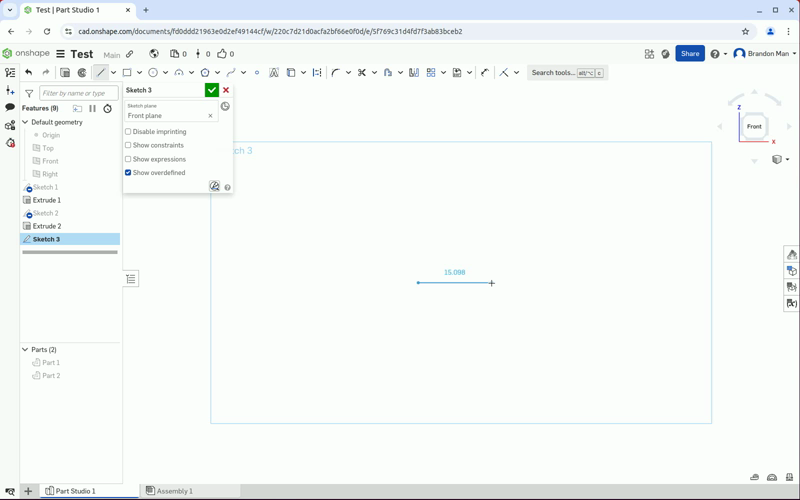
key_down(shift)
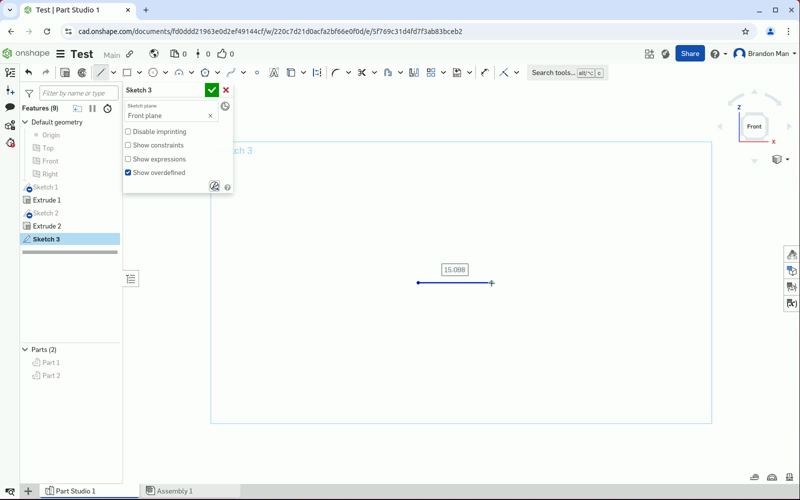
mouse_move(521, 282)
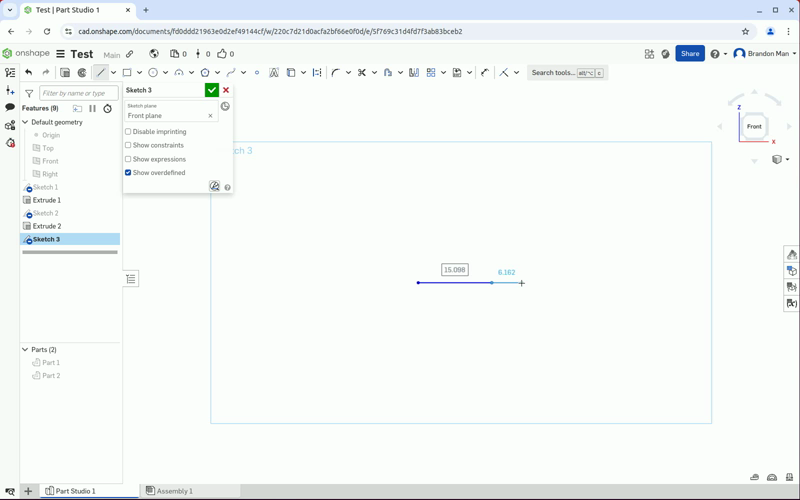
mouse_move(491, 271)
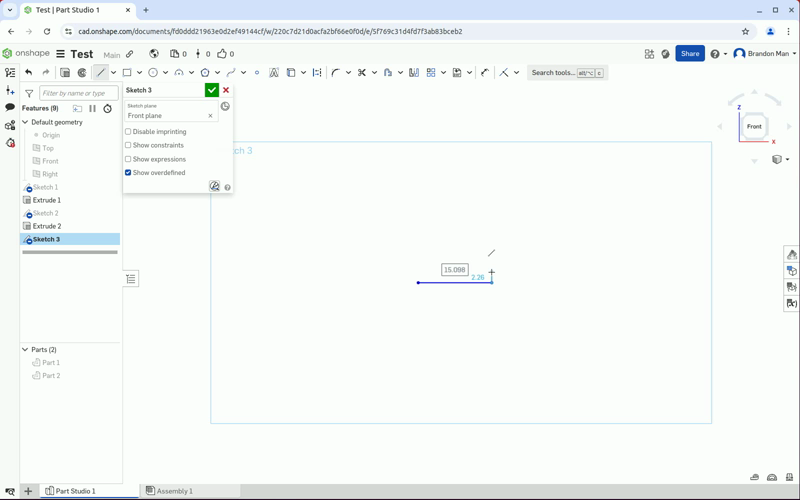
click(491, 271)
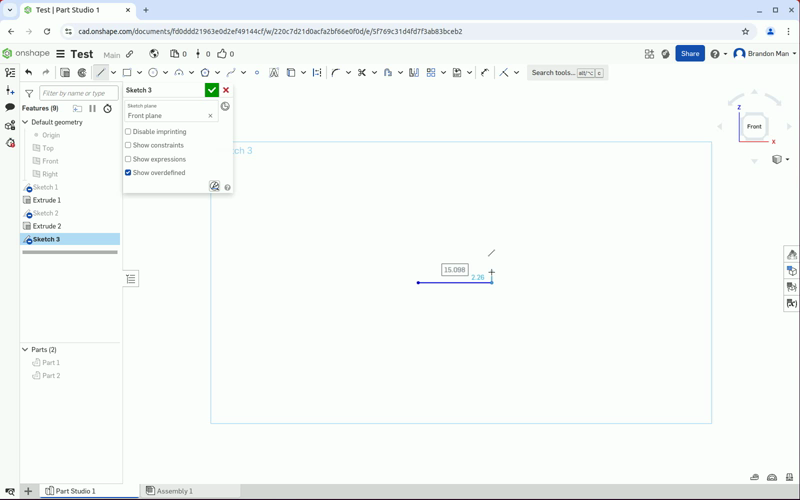
key_up(shift)
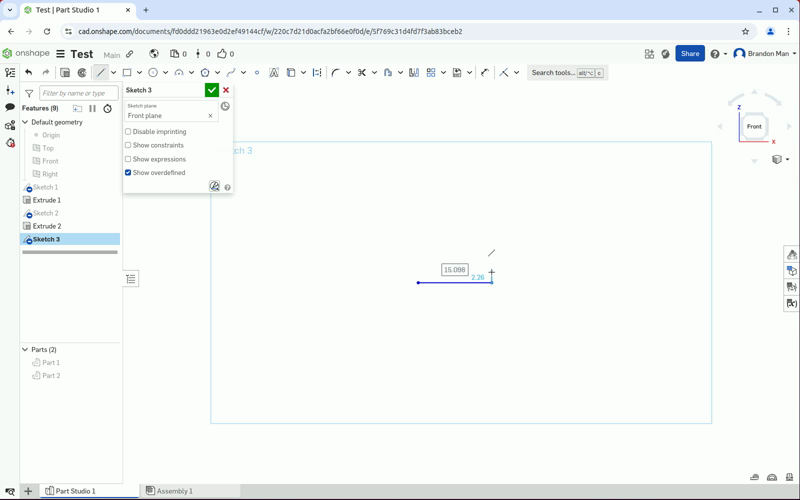
key_down(shift)
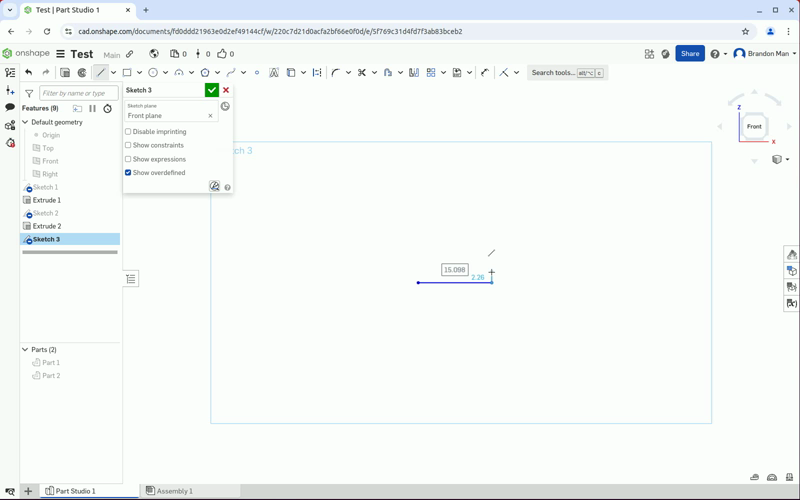
mouse_move(418, 271)
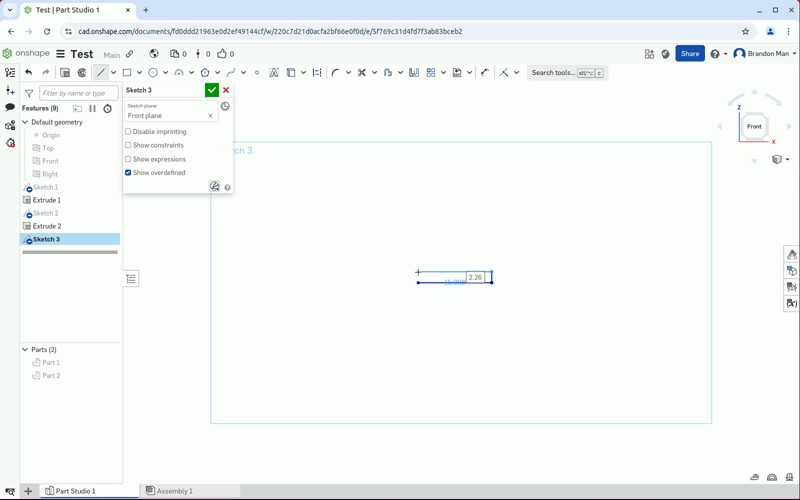
click(418, 271)
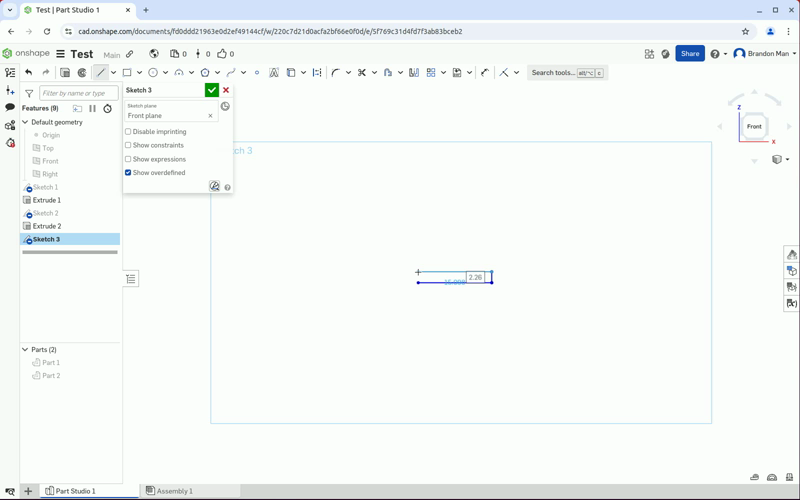
key_up(shift)
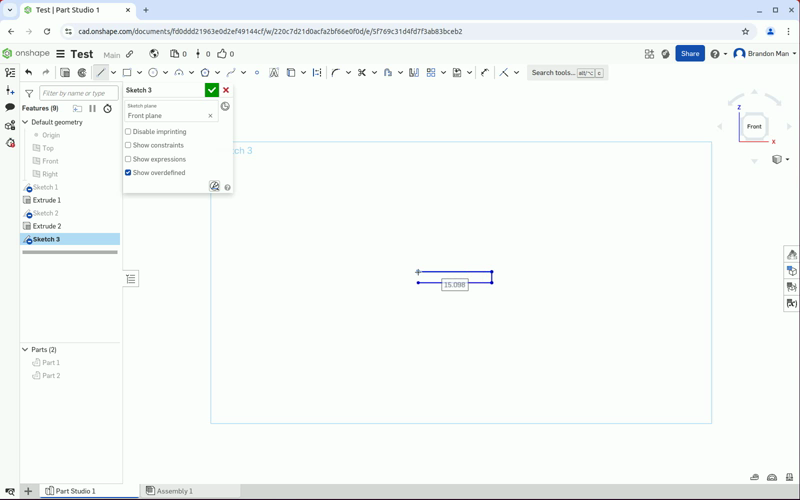
mouse_move(448, 271)
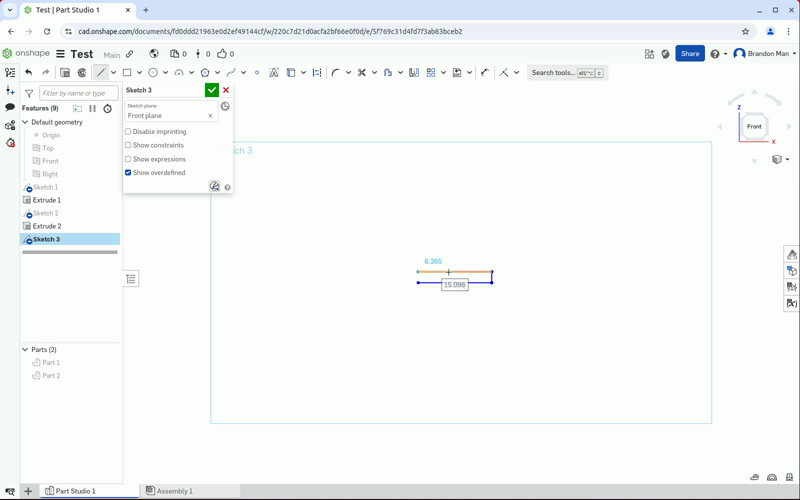
key_down(shift)
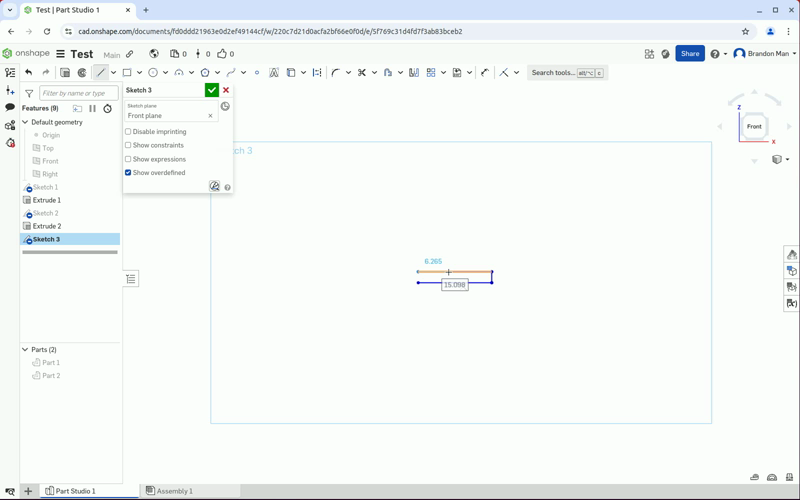
mouse_move(418, 282)
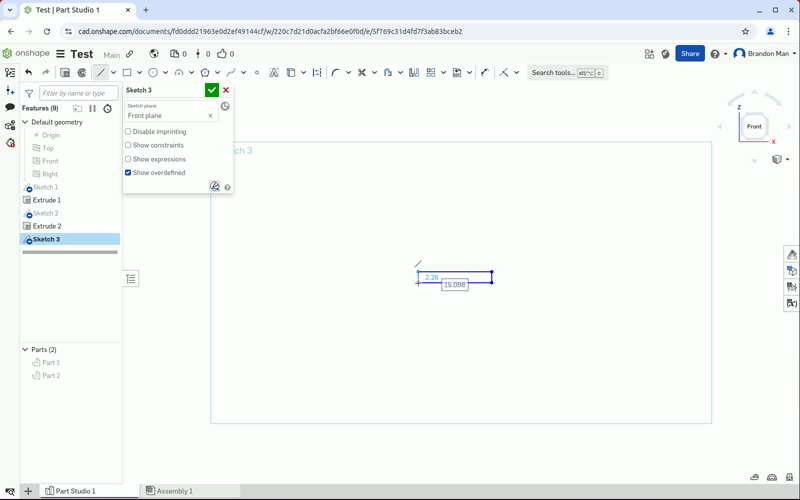
key_up(shift)
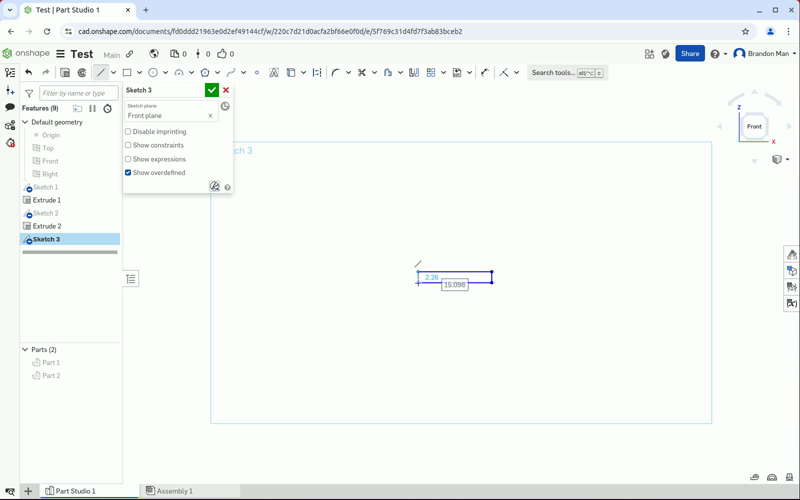
click(418, 282)
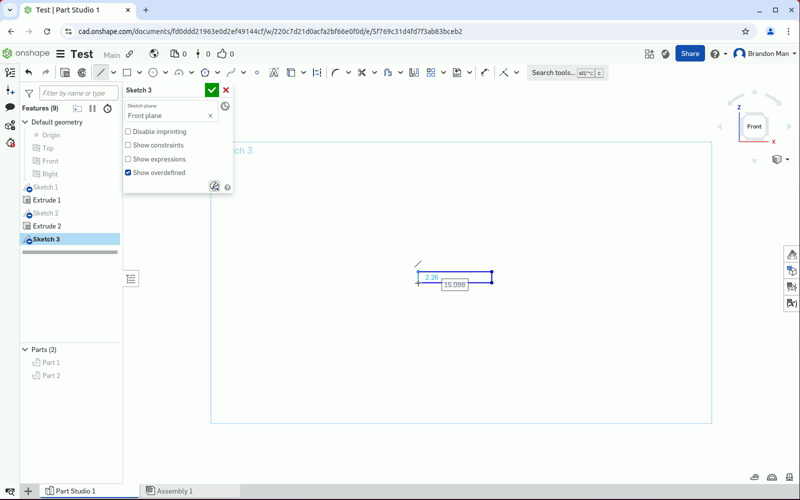
key(esc)
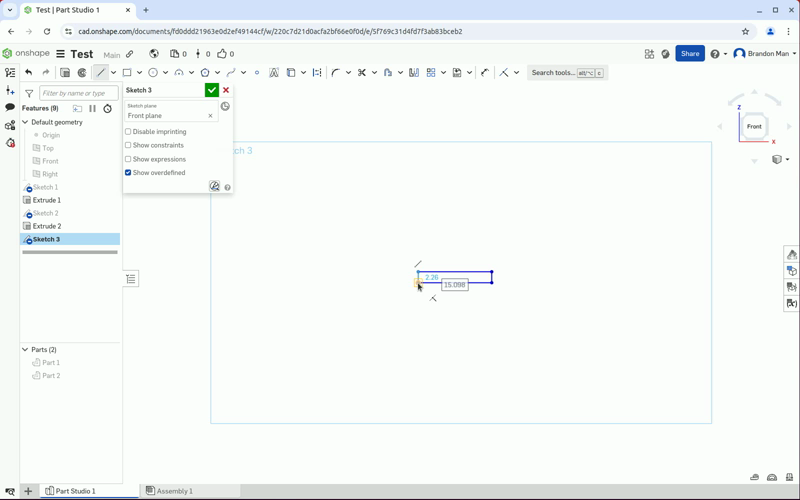
mouse_move(428, 279)
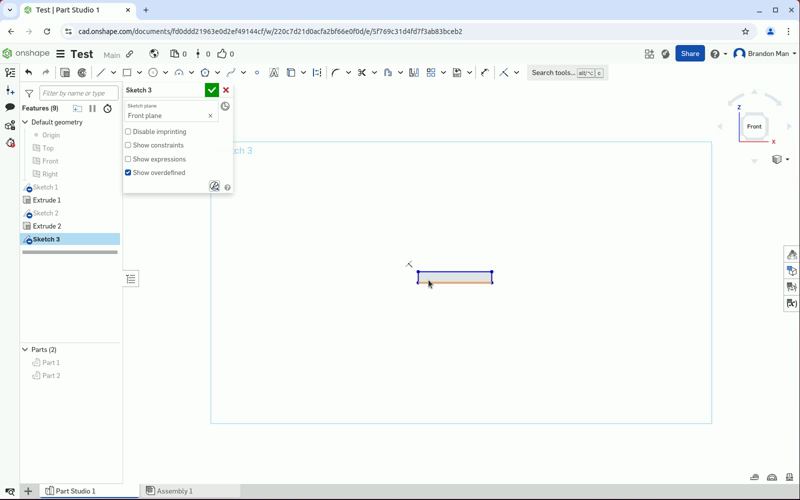
scroll(6)
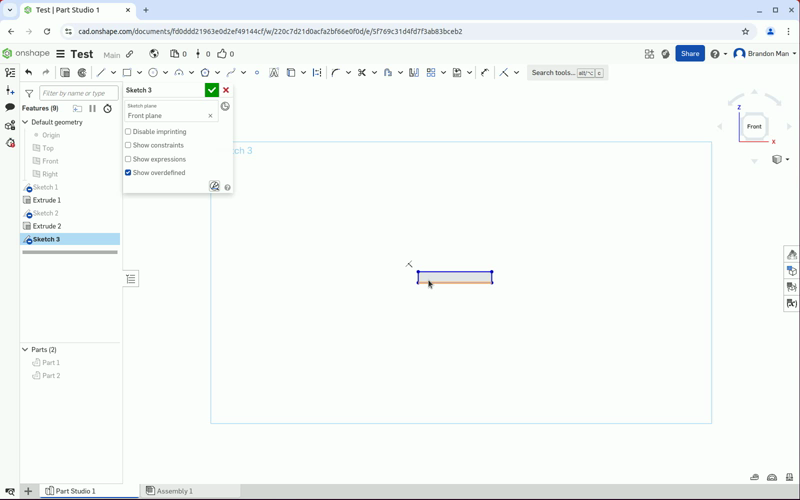
scroll(6)
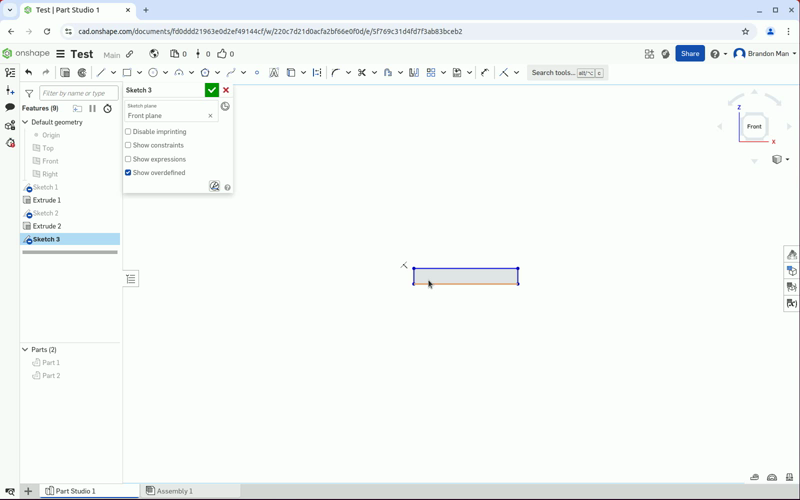
scroll(6)
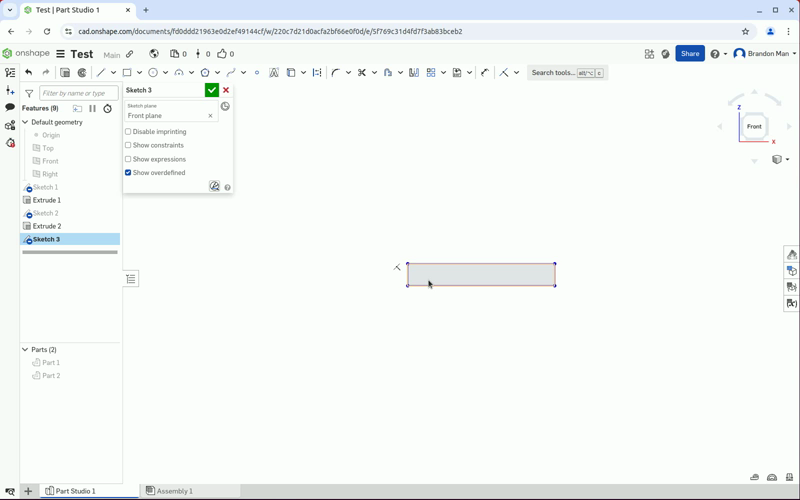
scroll(6)
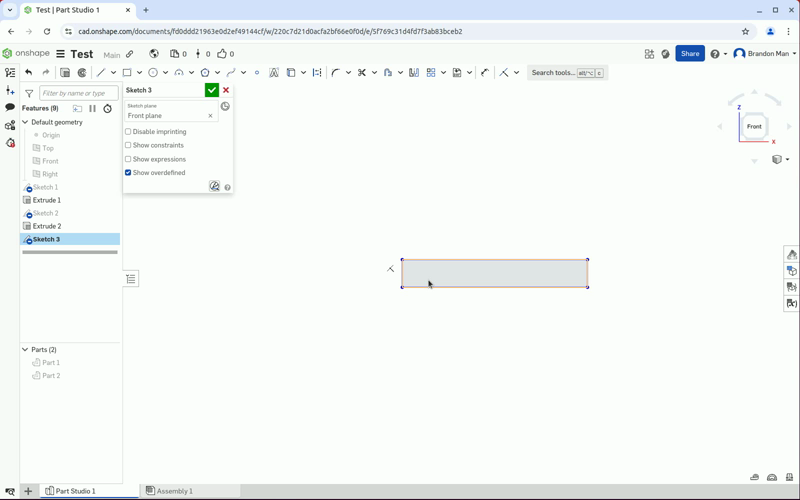
scroll(6)
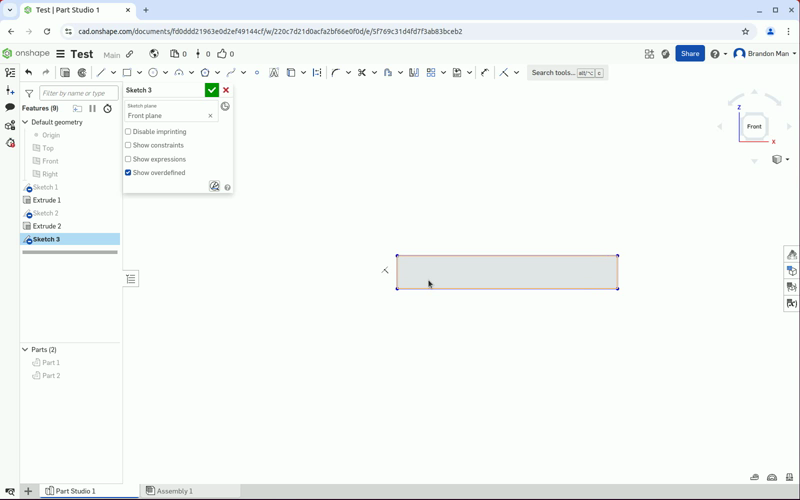
scroll(6)
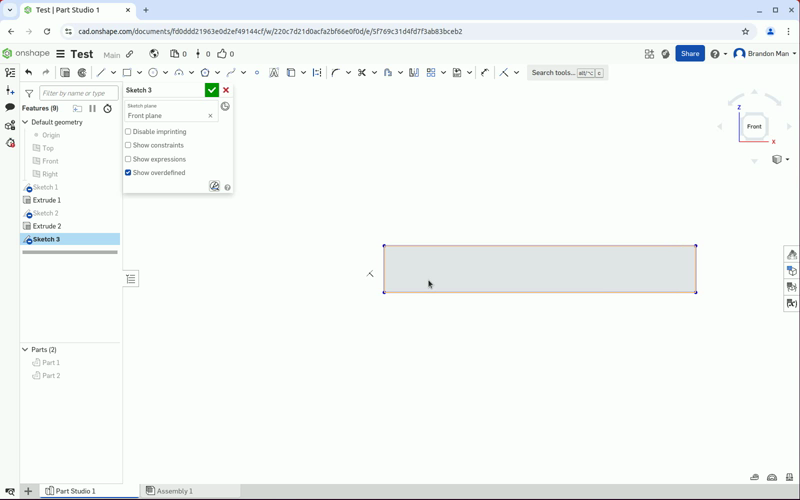
scroll(6)
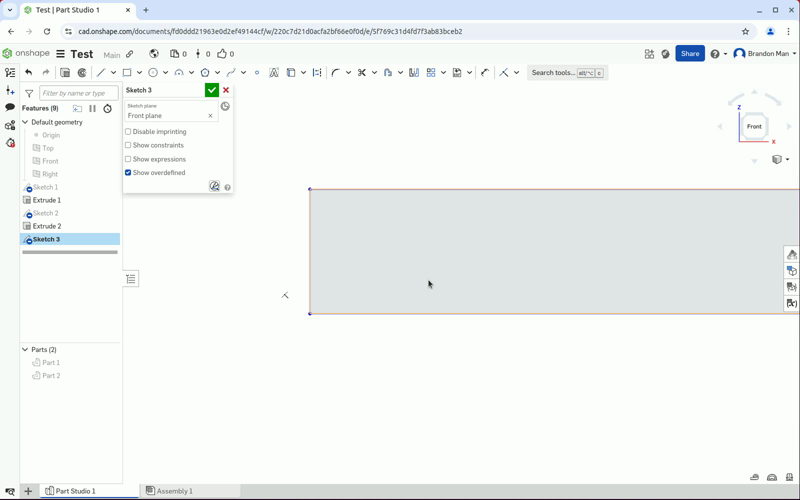
click(428, 279)
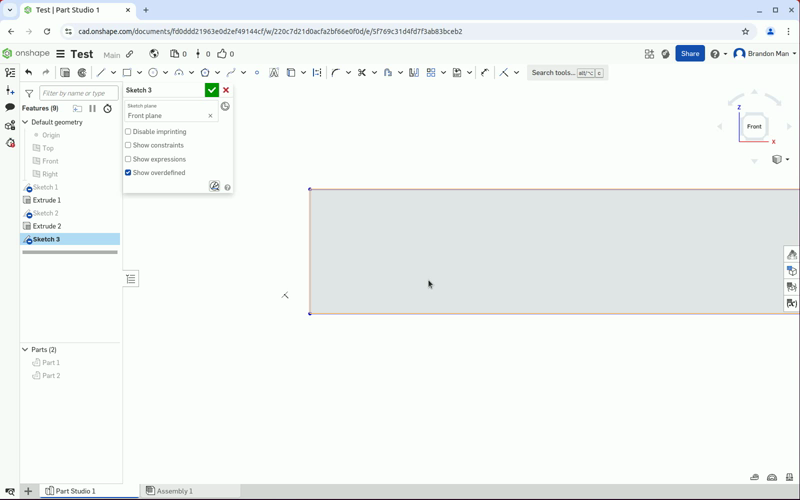
scroll(-6)
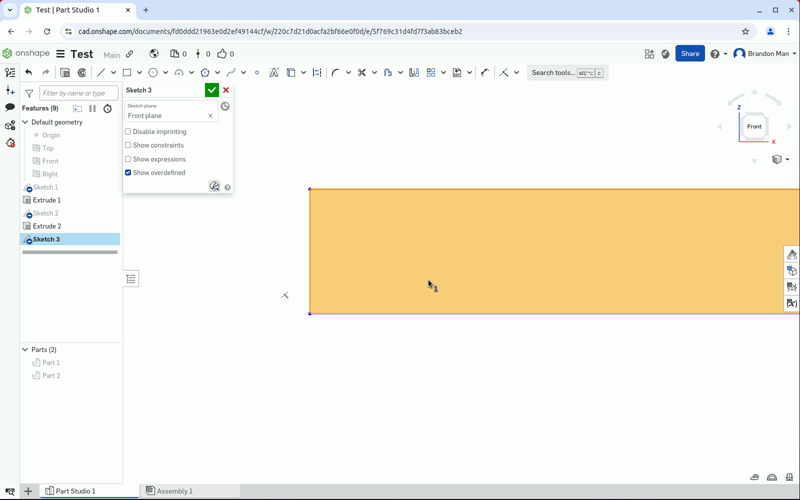
scroll(-6)
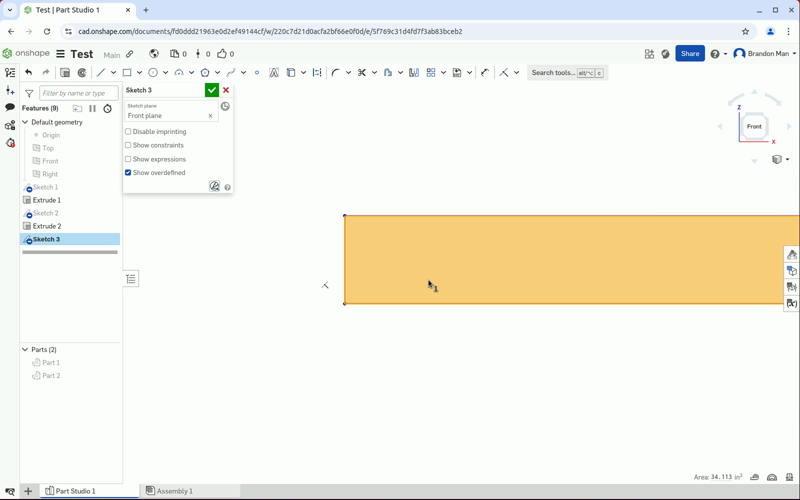
scroll(-6)
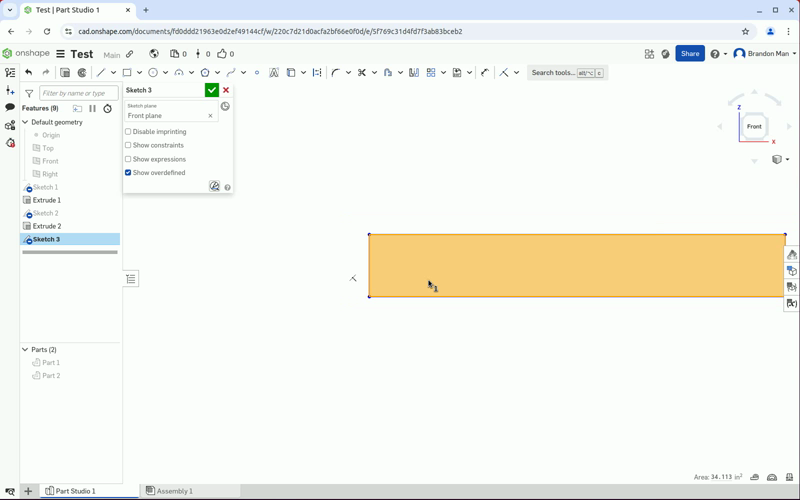
scroll(-6)
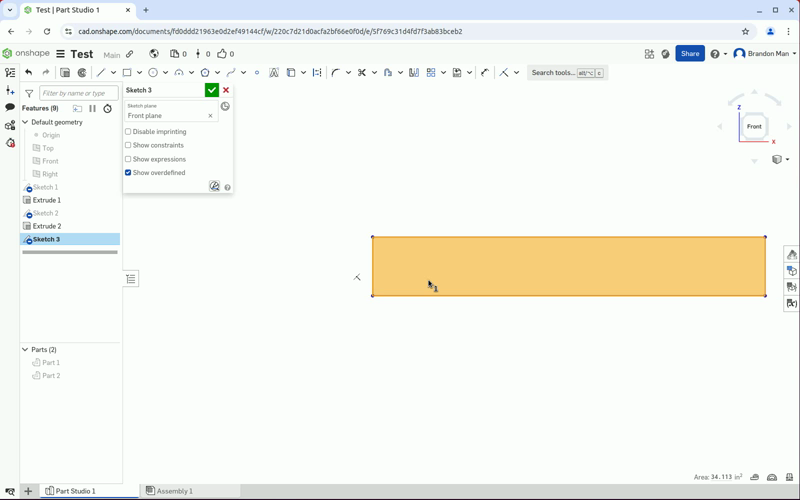
scroll(-6)
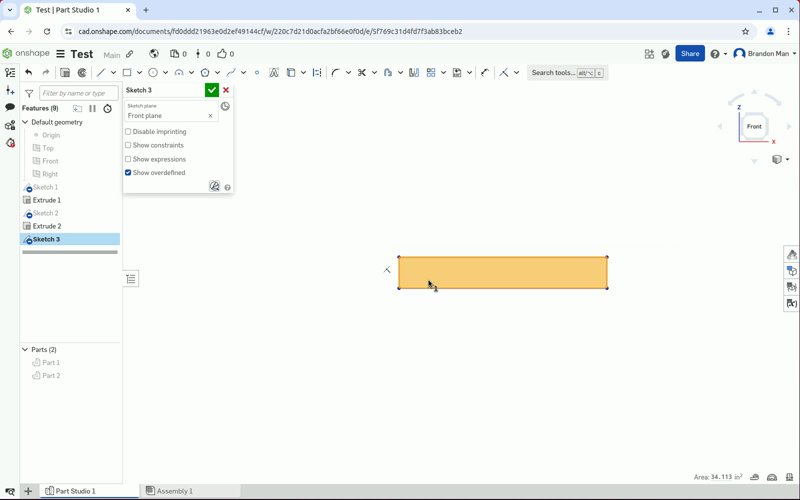
scroll(-6)
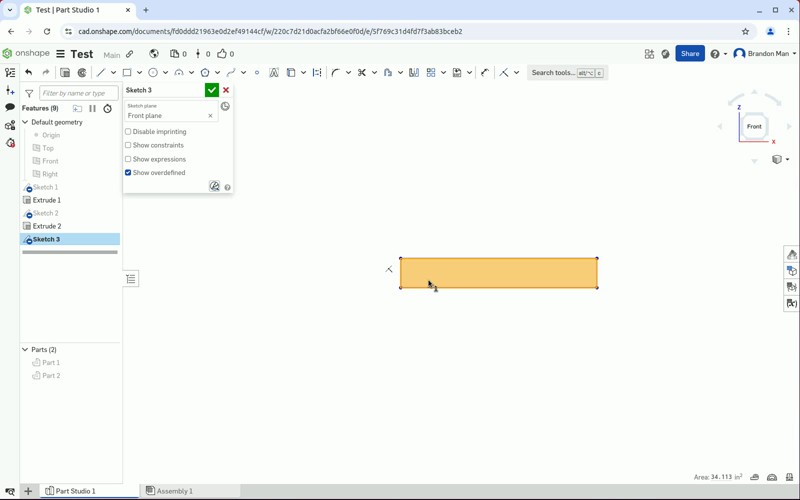
scroll(-6)
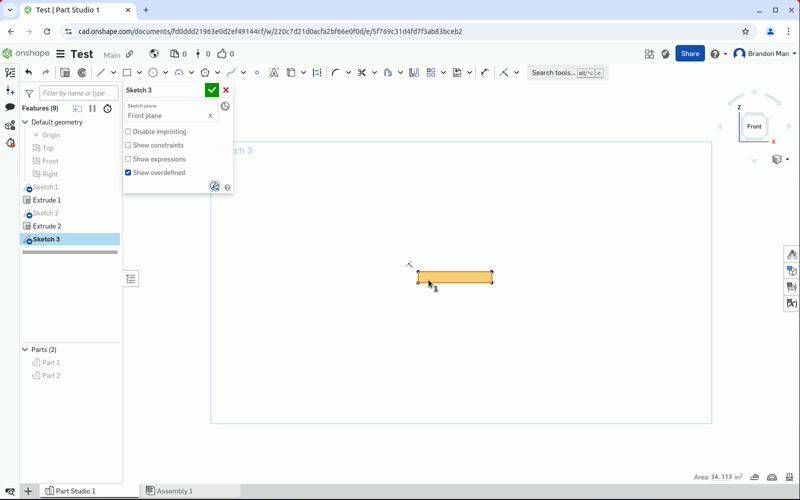
mouse_move(73, 352)
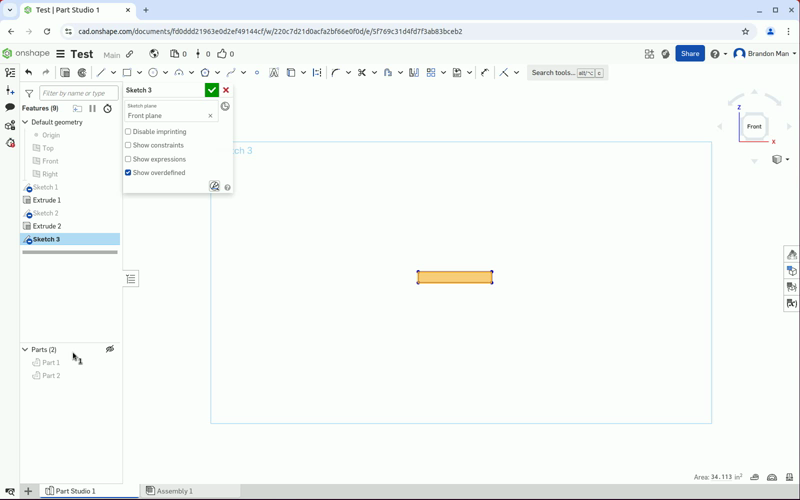
key(shift+y)
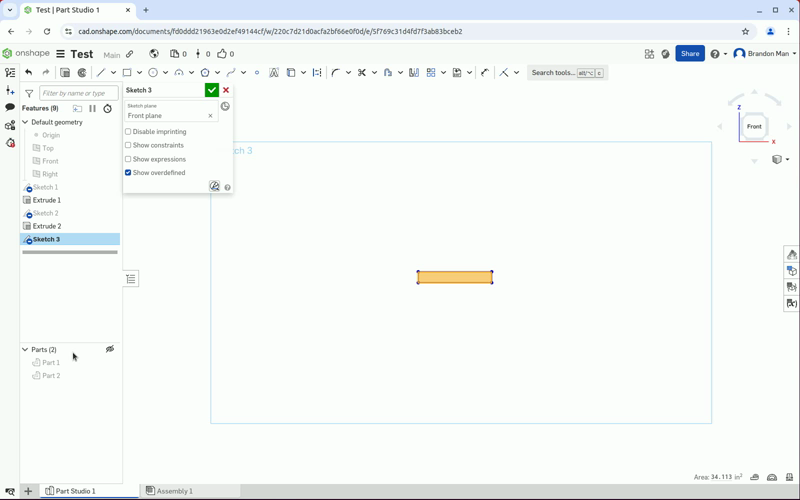
key(shift+e)
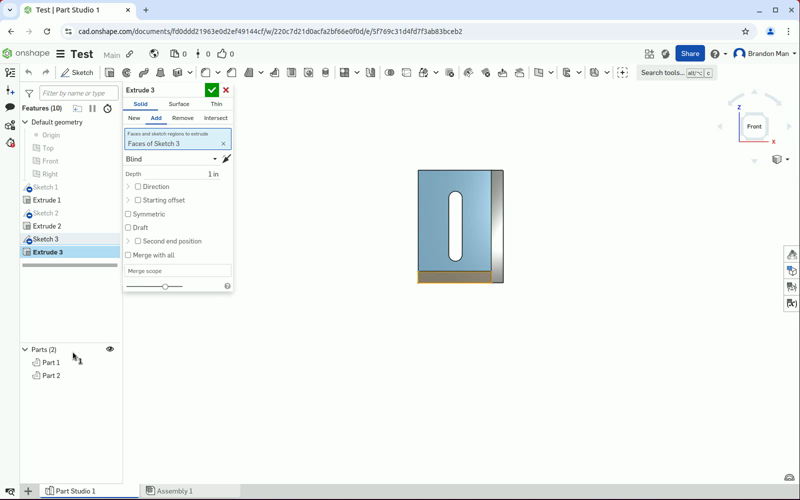
mouse_move(143, 106)
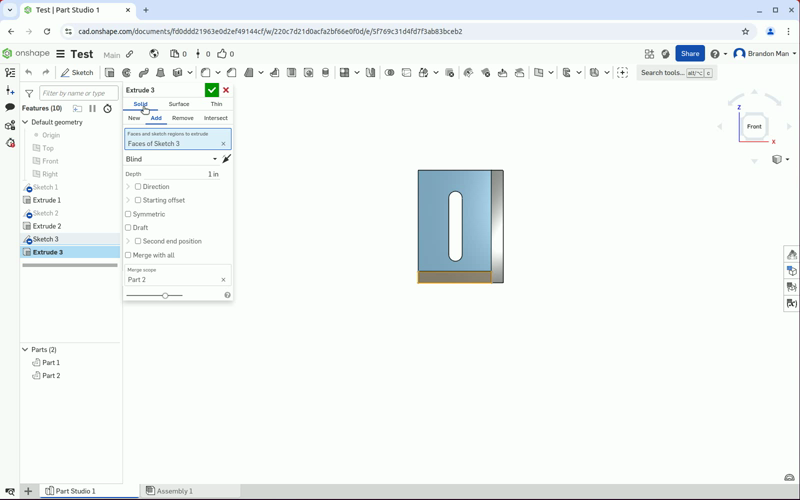
click(143, 106)
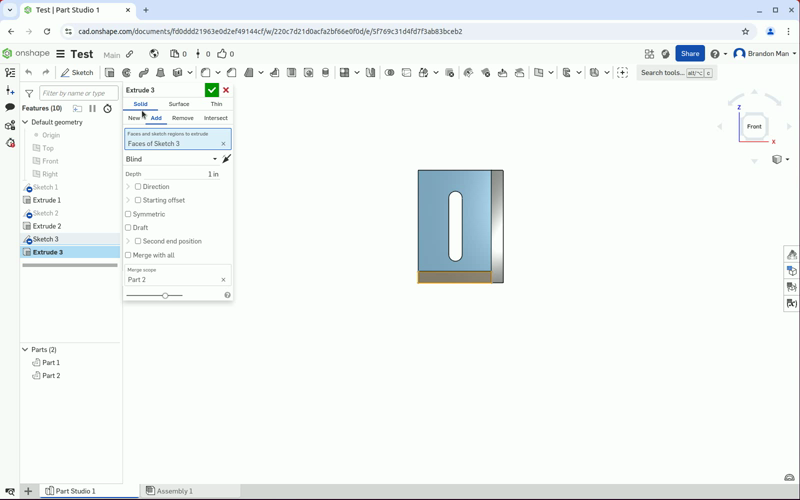
mouse_move(137, 120)
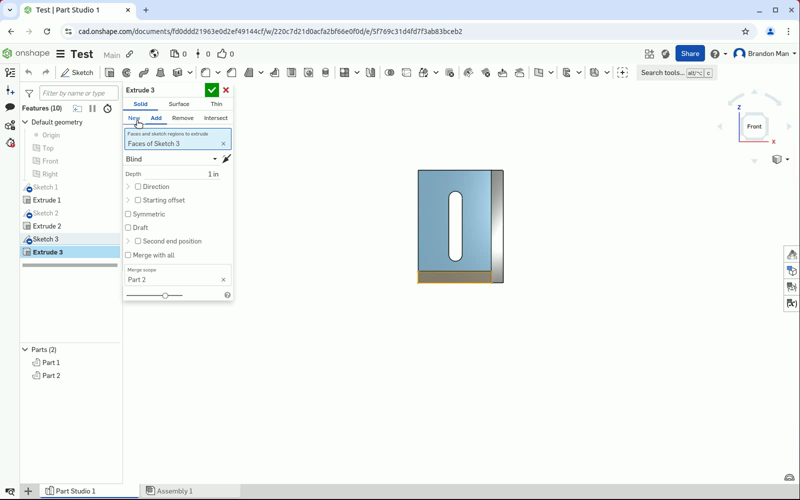
click(137, 120)
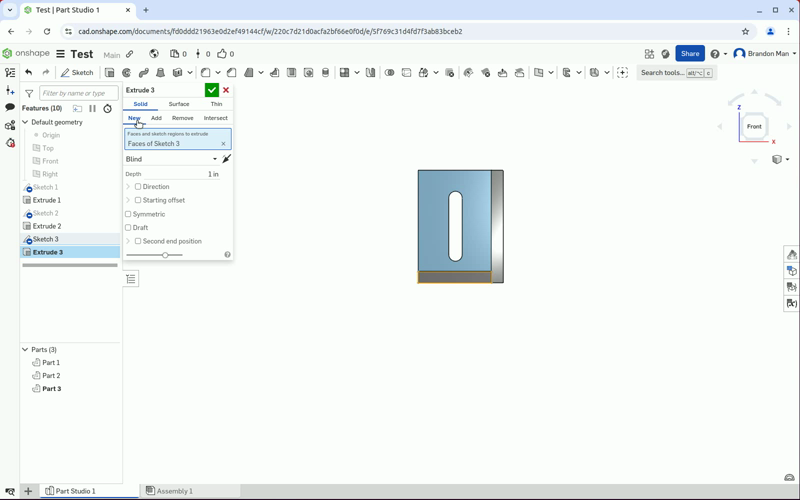
key(tab, 4)
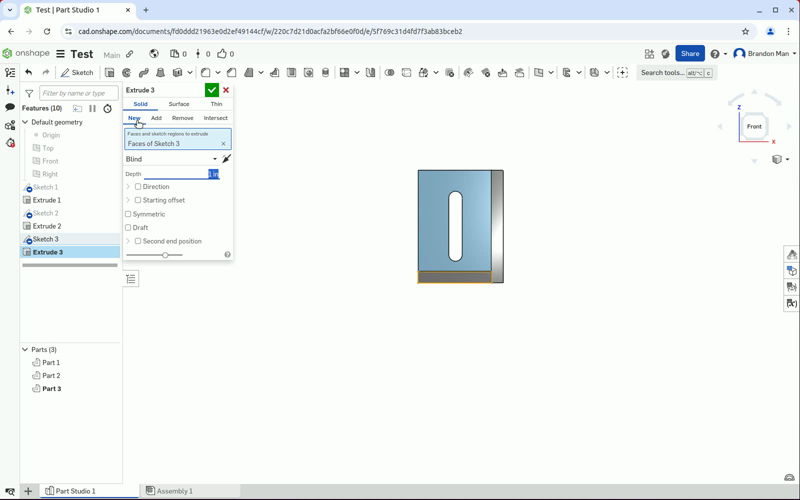
text(19.738)
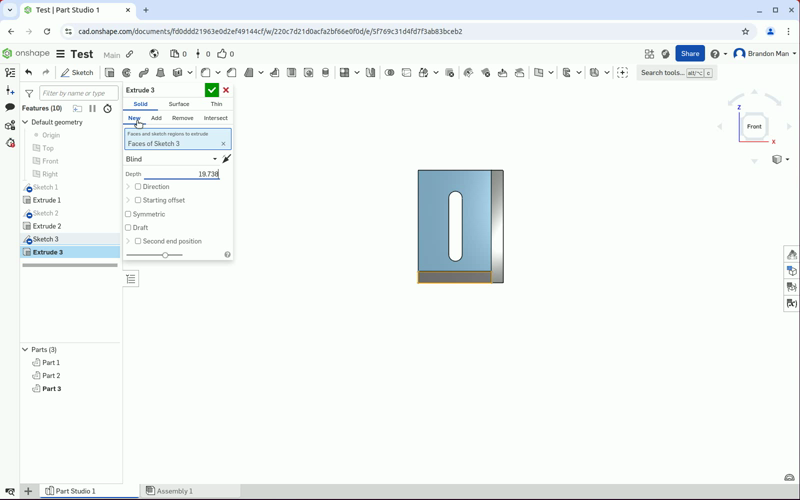
key(enter)
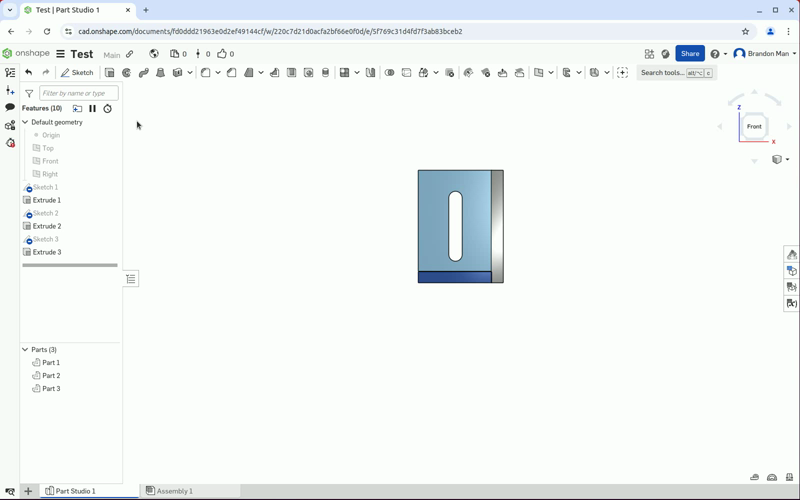
key(shift+h)
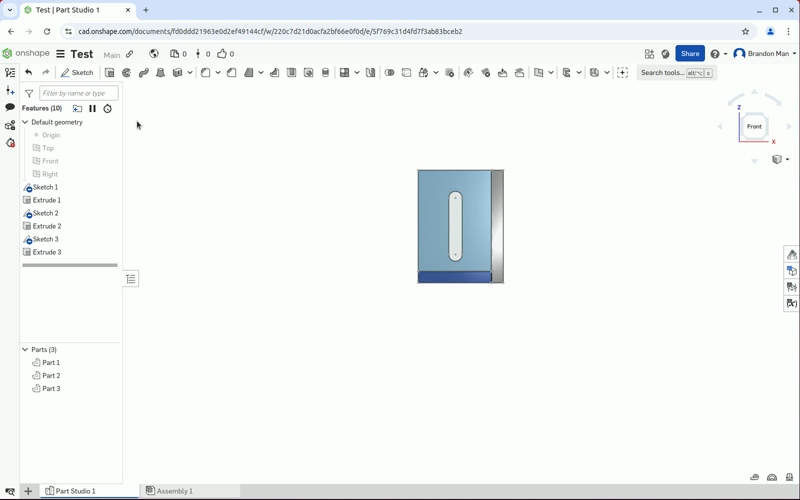
key(shift+h)
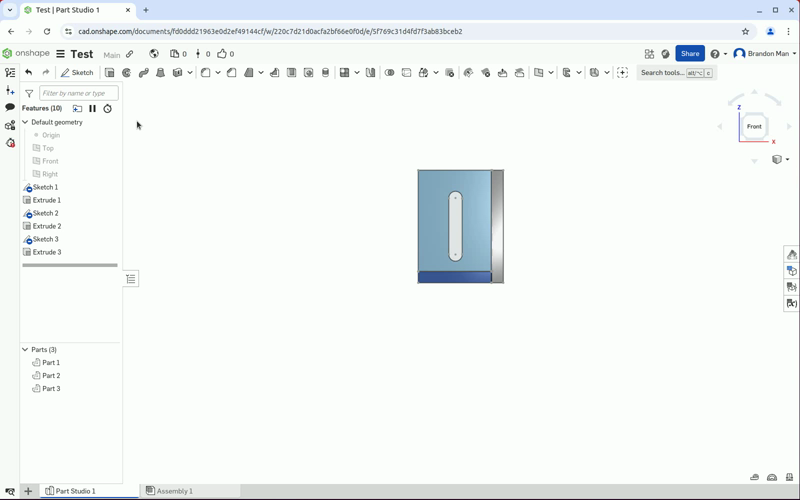
key(shift+7)
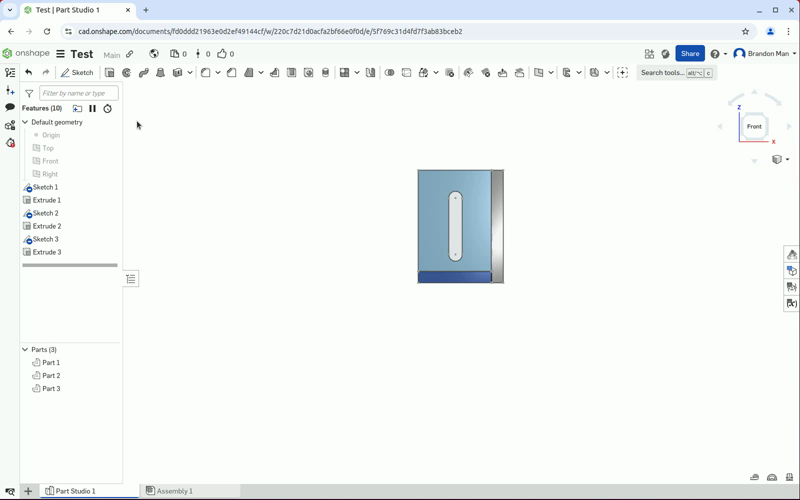
key(left, 2)
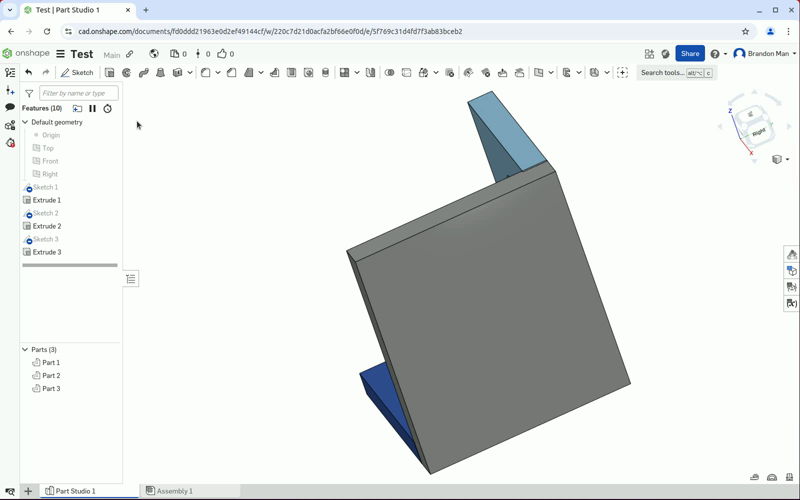
key(down, 2)
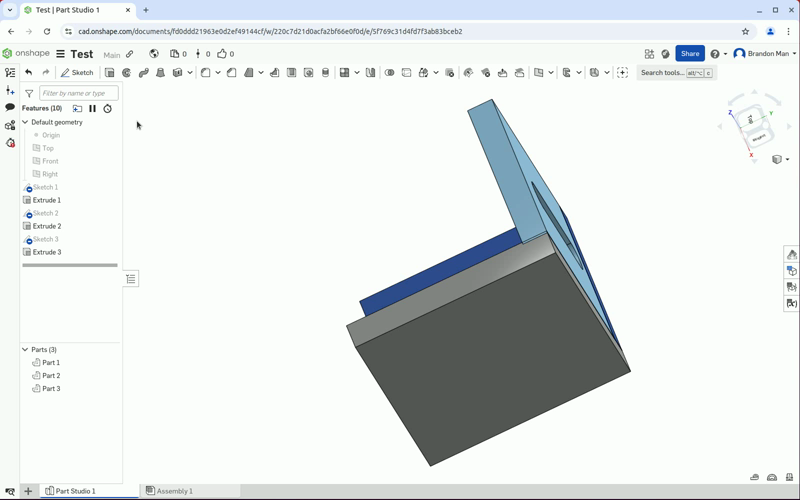
key(up, 2)
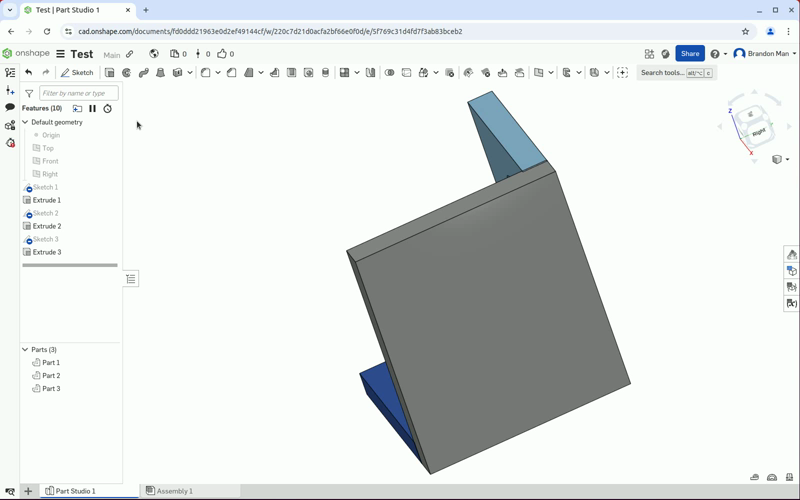
key(right, 2)
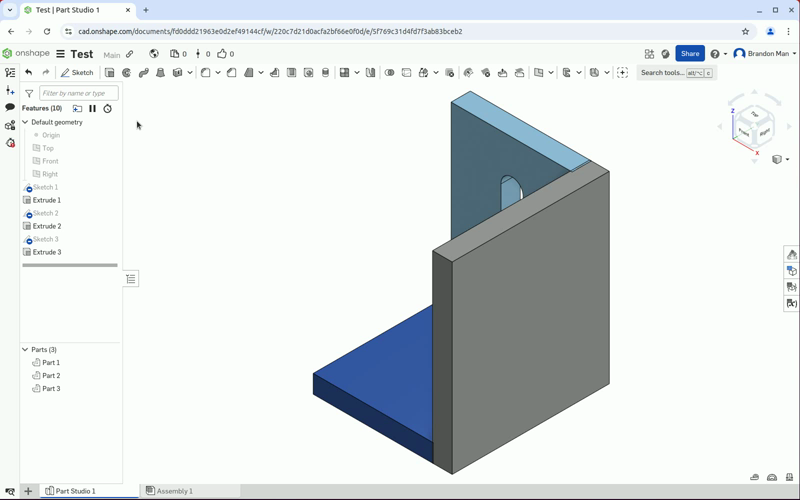
mouse_move(73, 189)
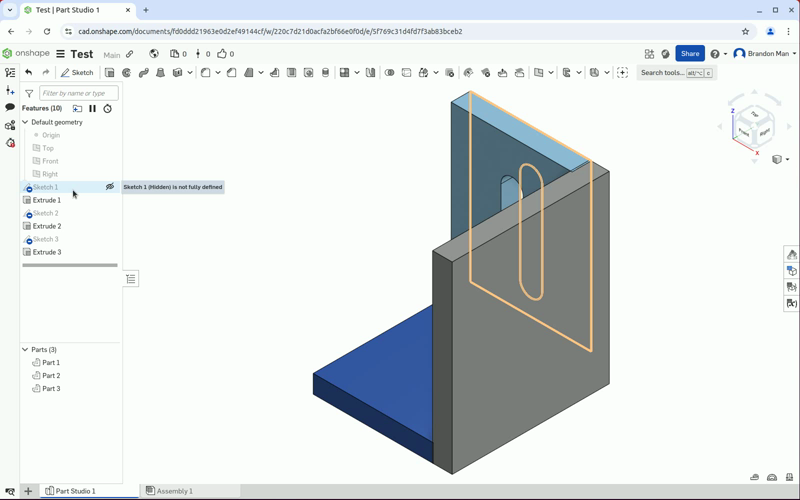
click(73, 189)